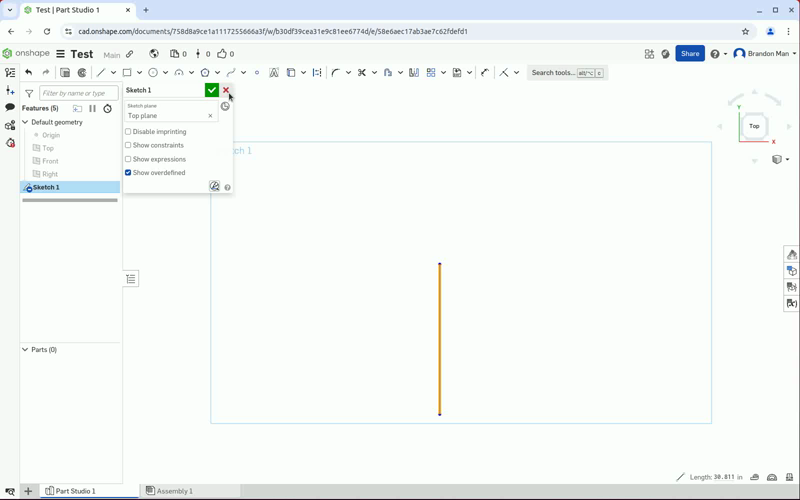
key(shift+h)
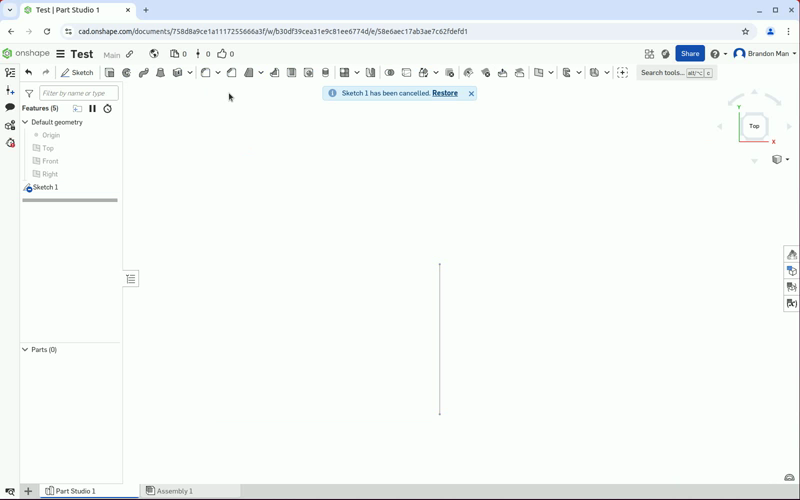
key(shift+s)
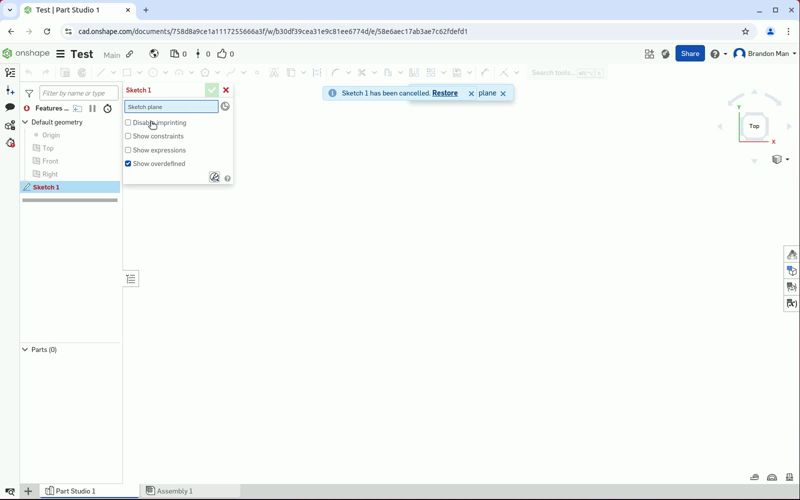
mouse_move(73, 150)
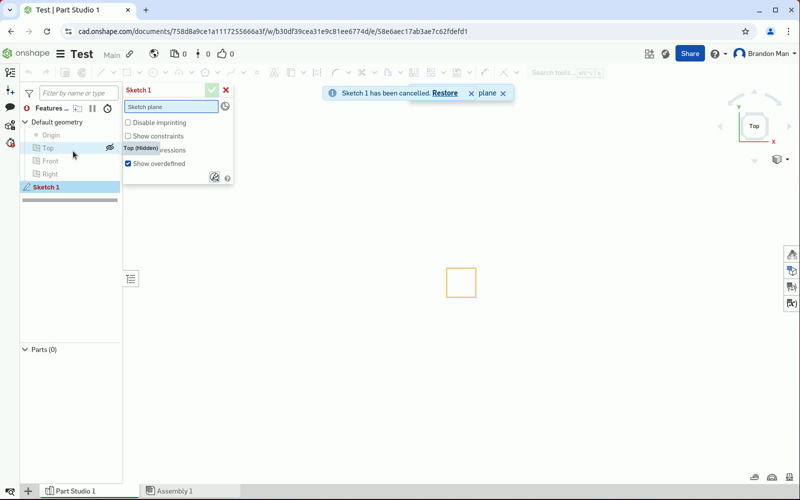
click(73, 150)
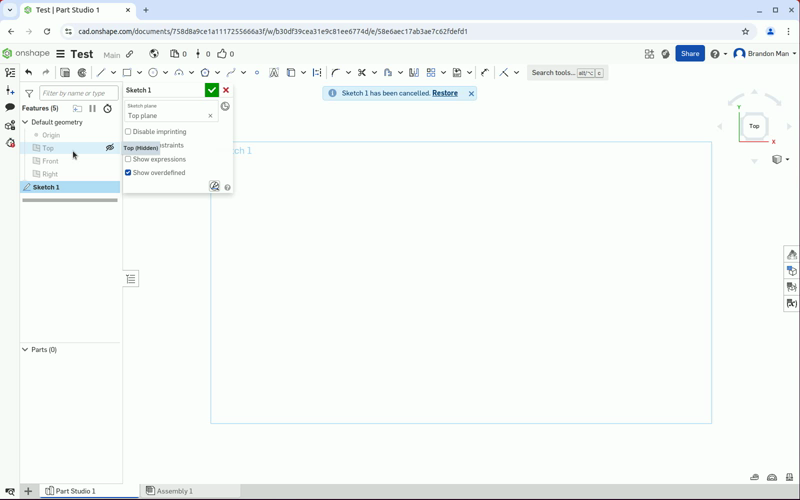
mouse_move(73, 352)
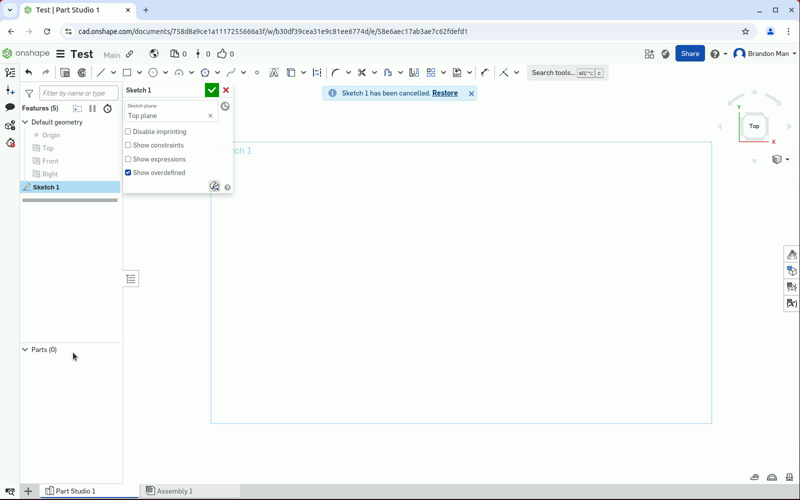
key(y)
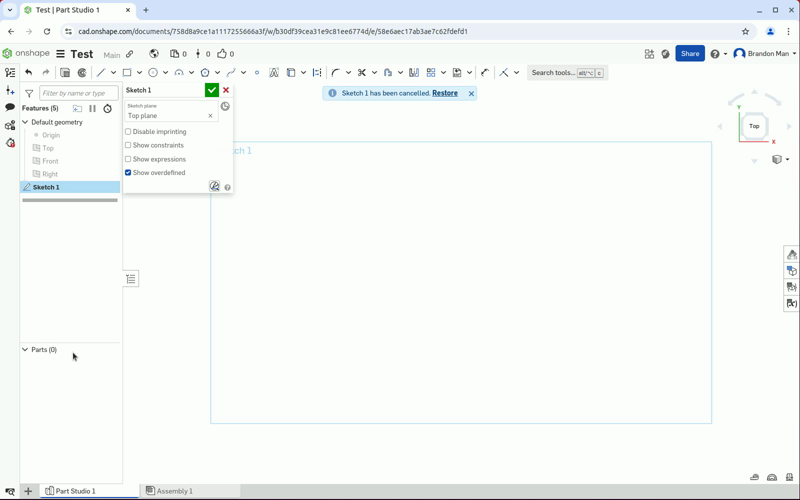
key(l)
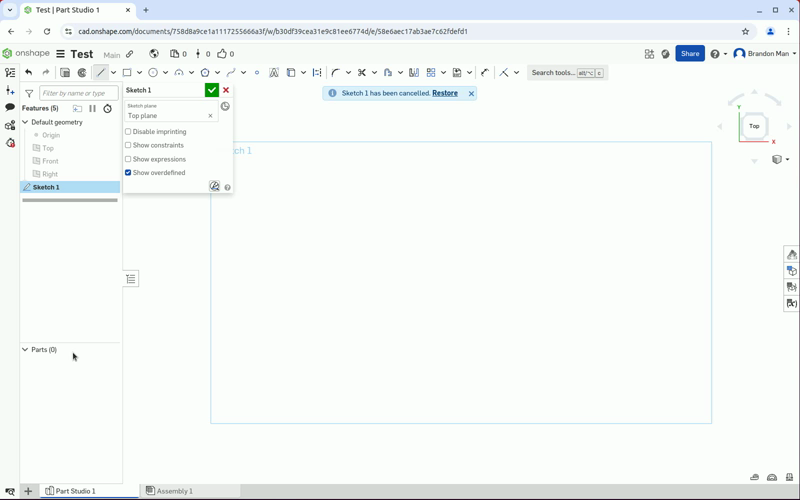
key_down(shift)
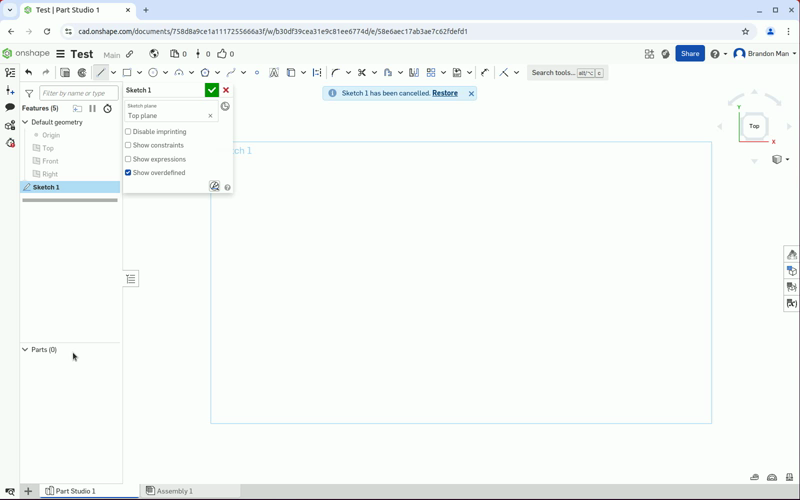
mouse_move(366, 301)
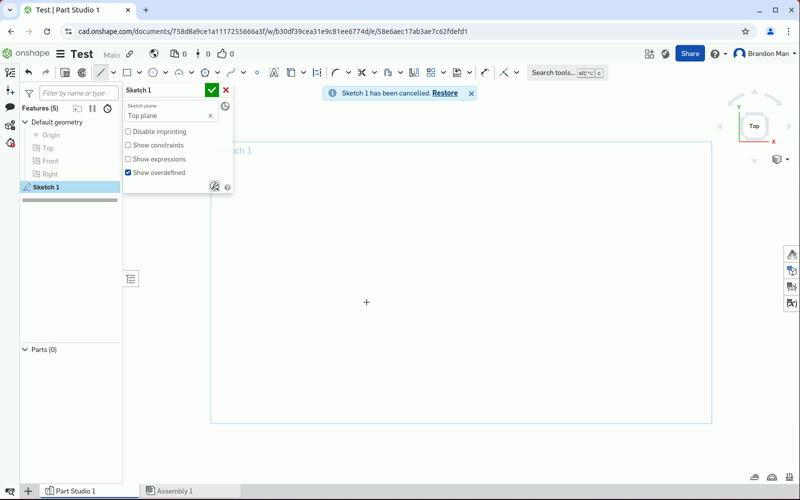
click(366, 301)
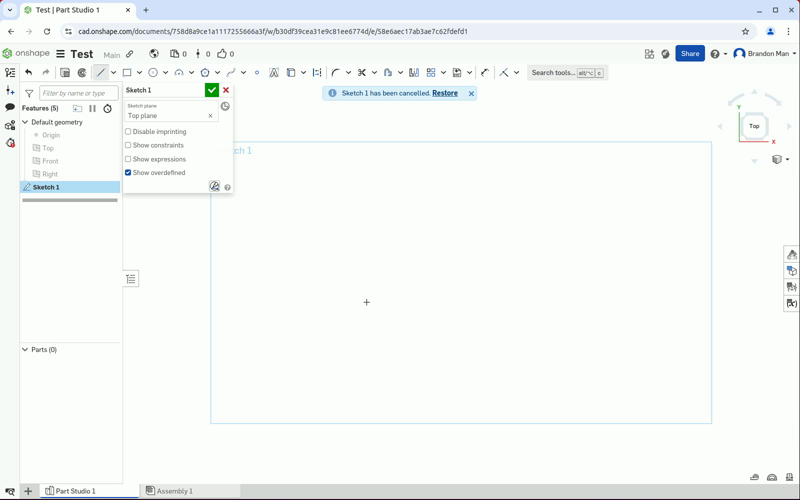
key_up(shift)
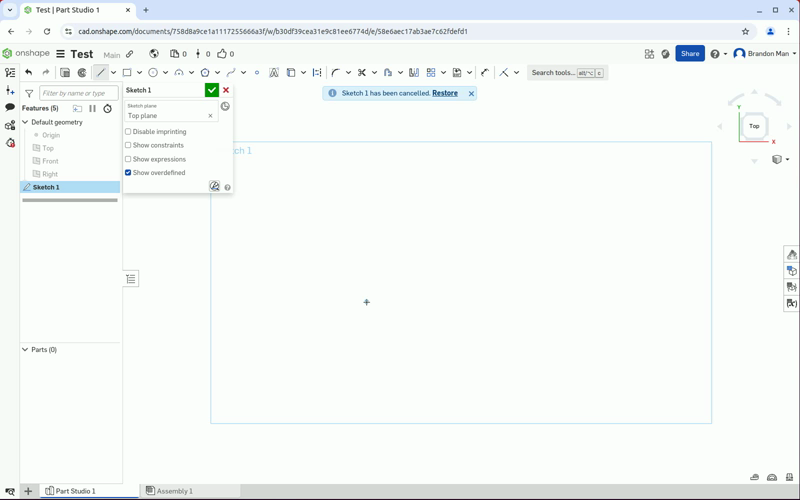
key_down(shift)
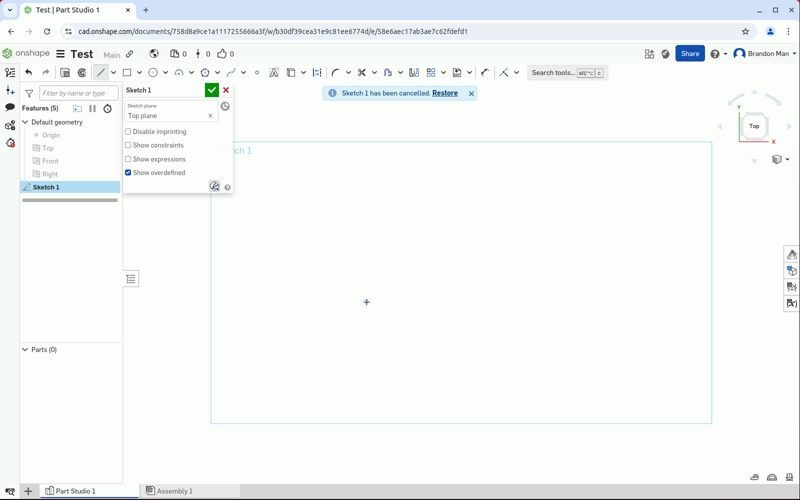
mouse_move(552, 301)
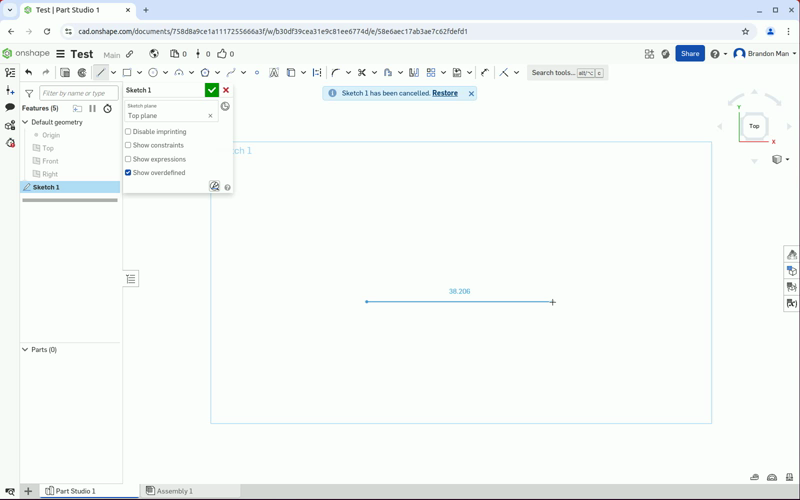
click(552, 301)
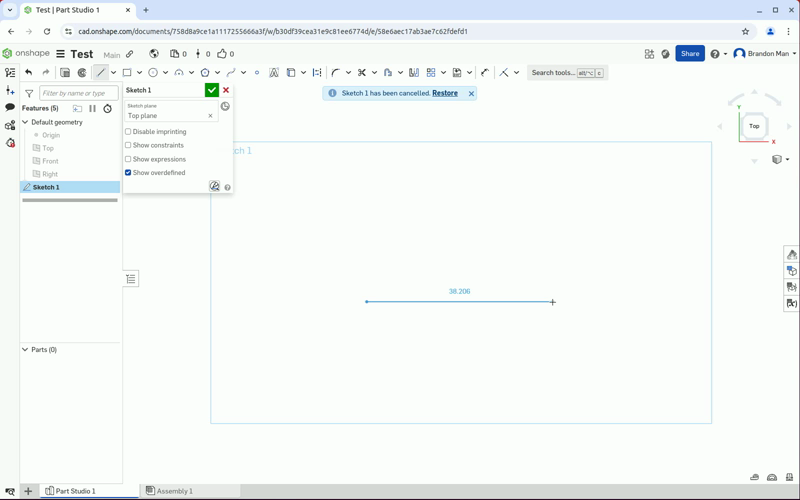
key_up(shift)
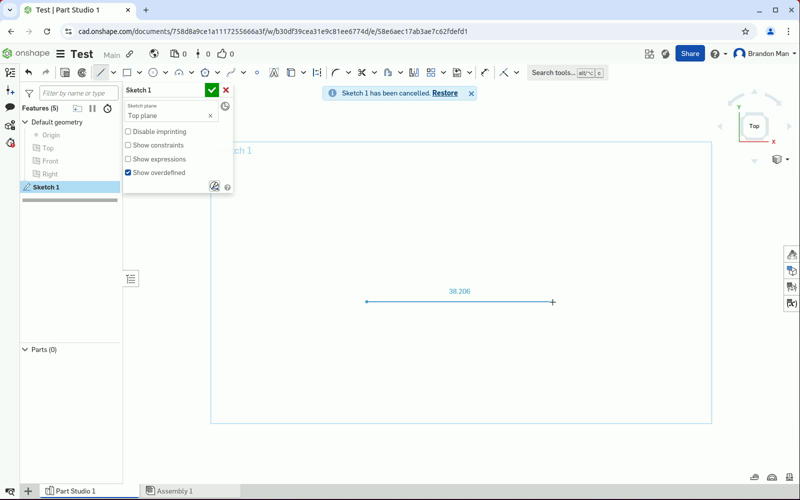
key(esc)
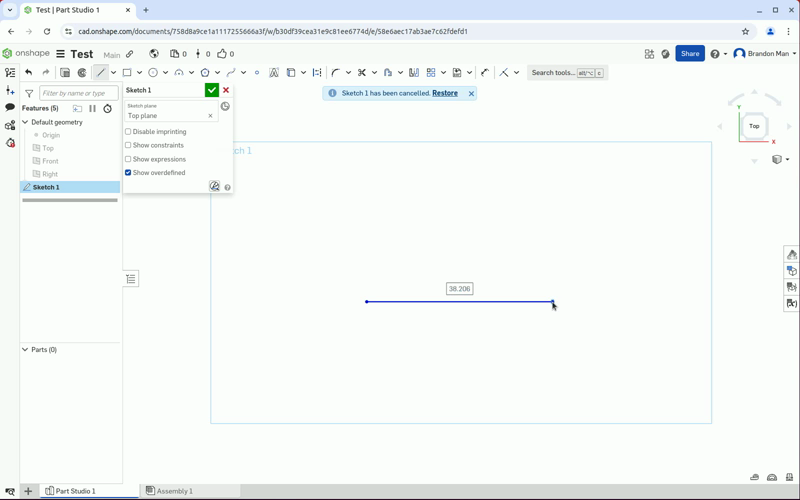
key(a)
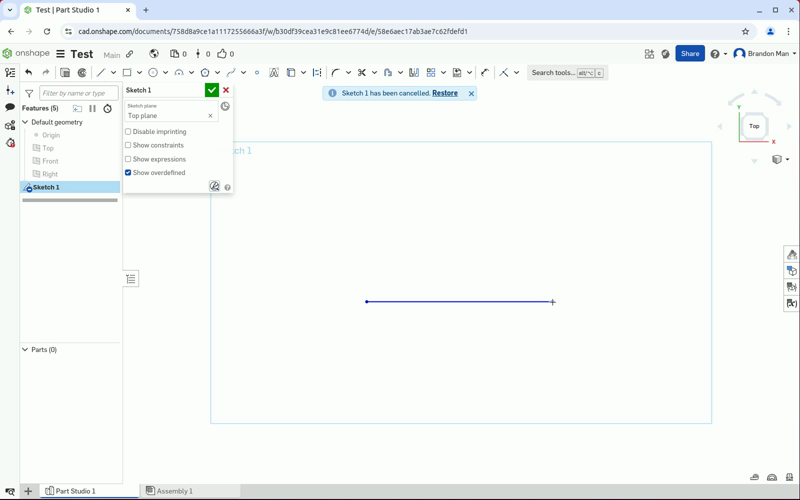
mouse_move(552, 301)
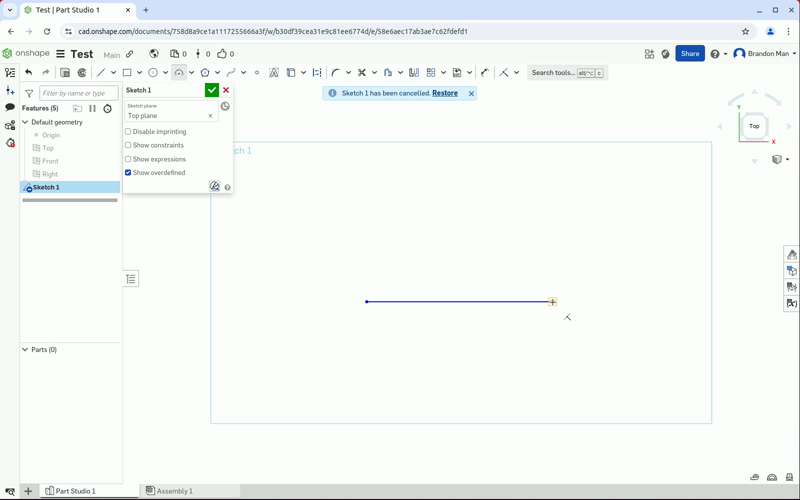
click(552, 301)
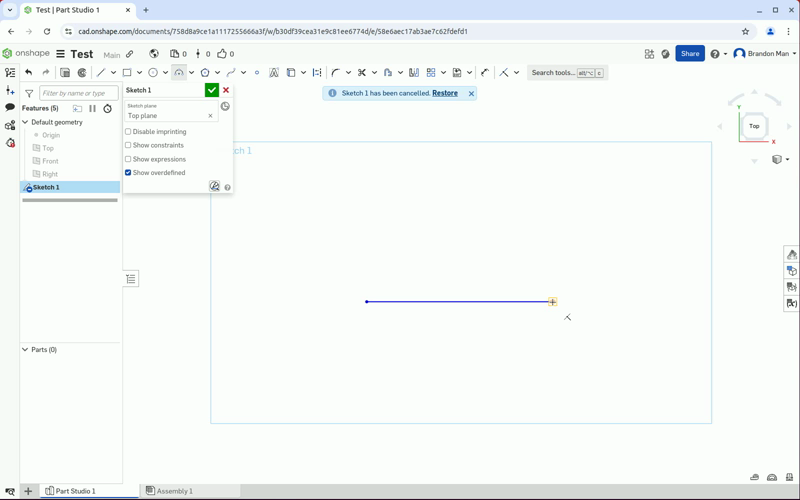
key_down(shift)
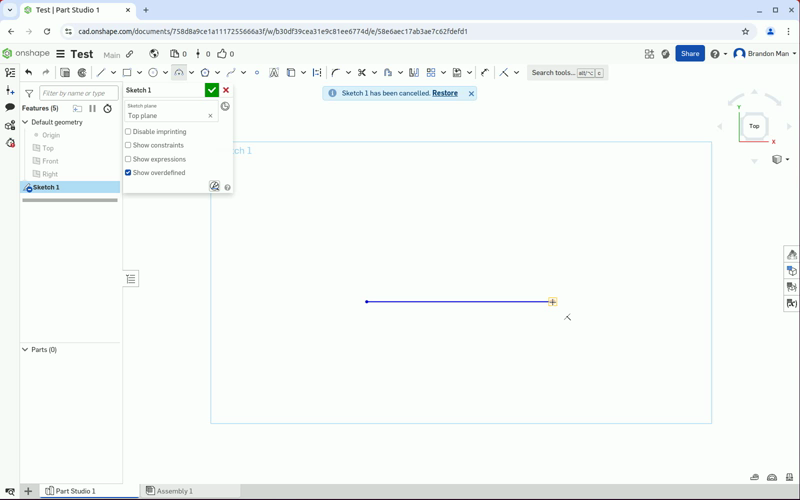
mouse_move(552, 264)
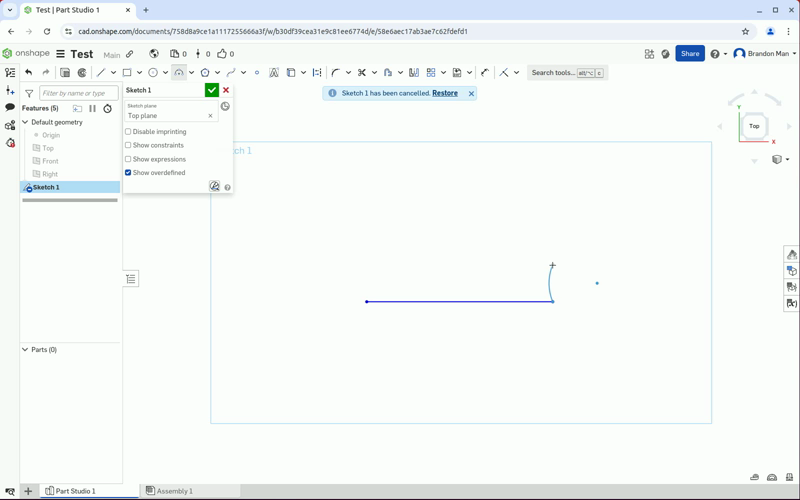
click(552, 264)
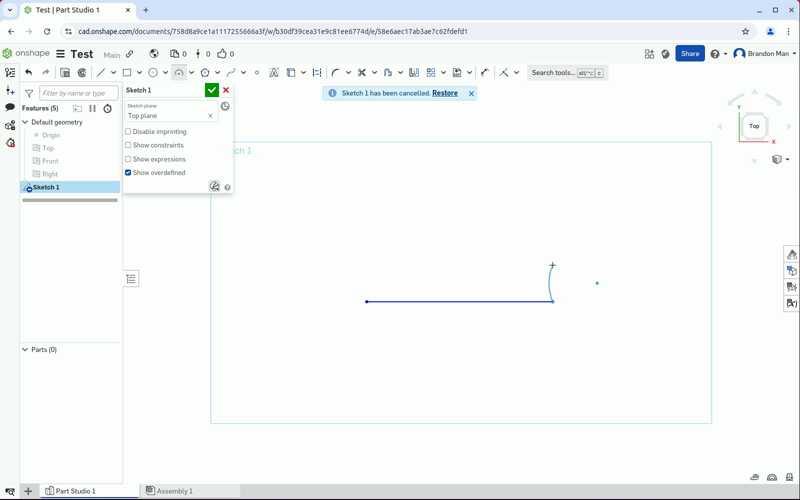
mouse_move(571, 283)
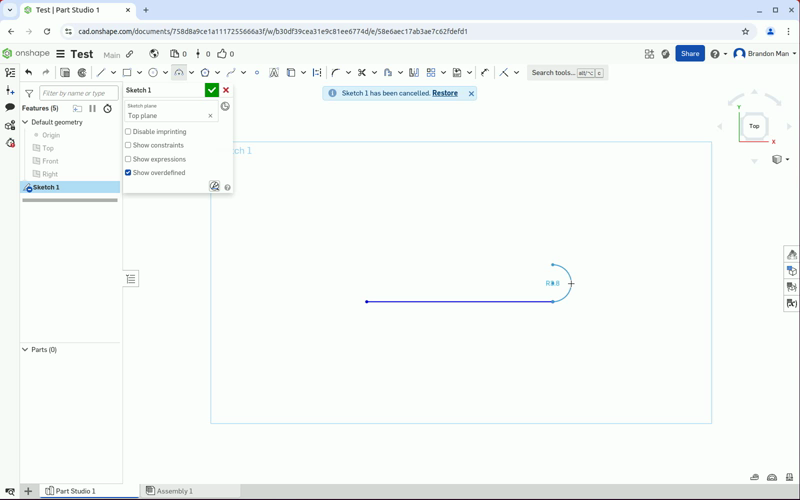
click(571, 283)
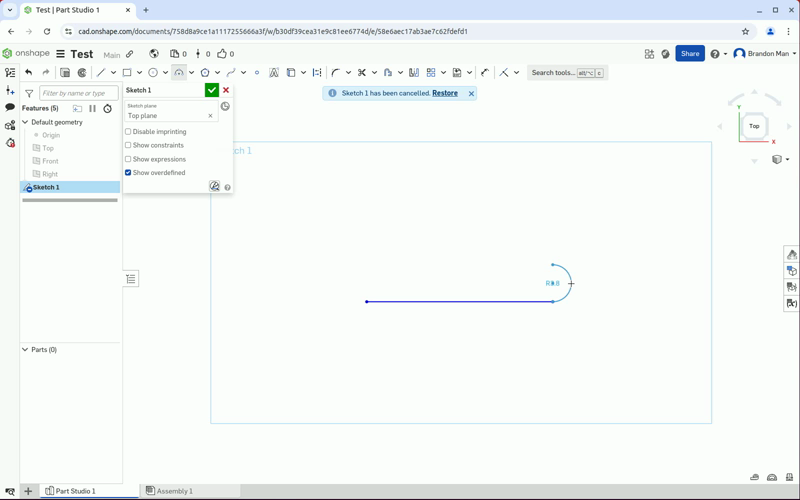
key_up(shift)
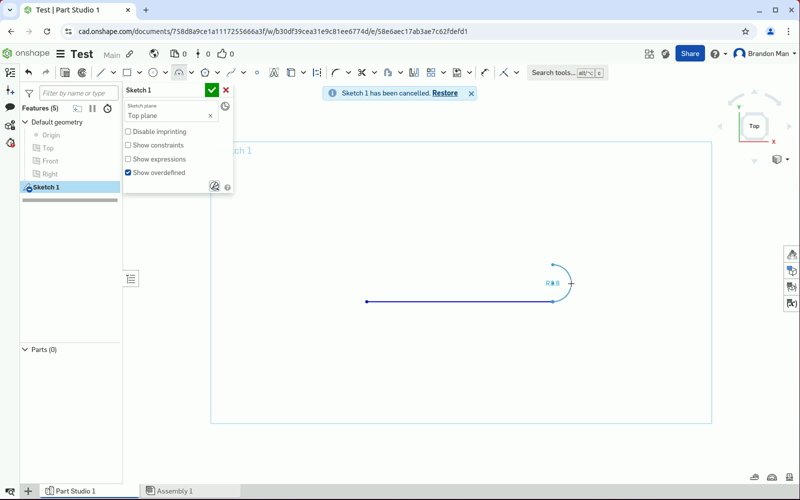
key(esc)
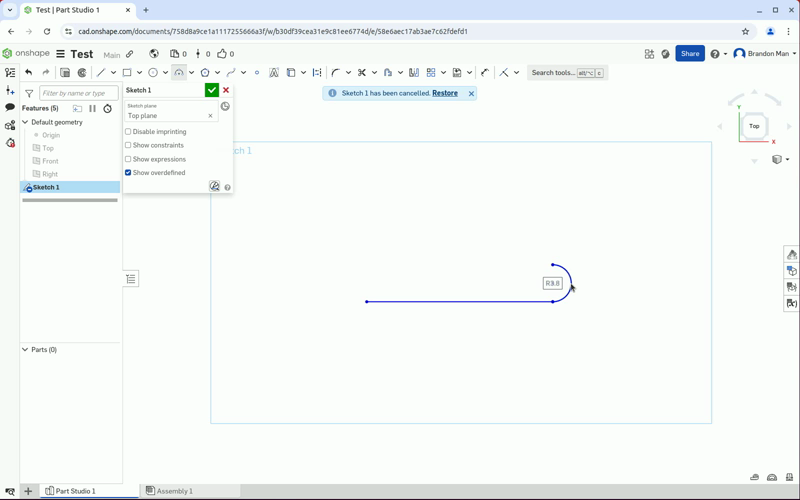
key(l)
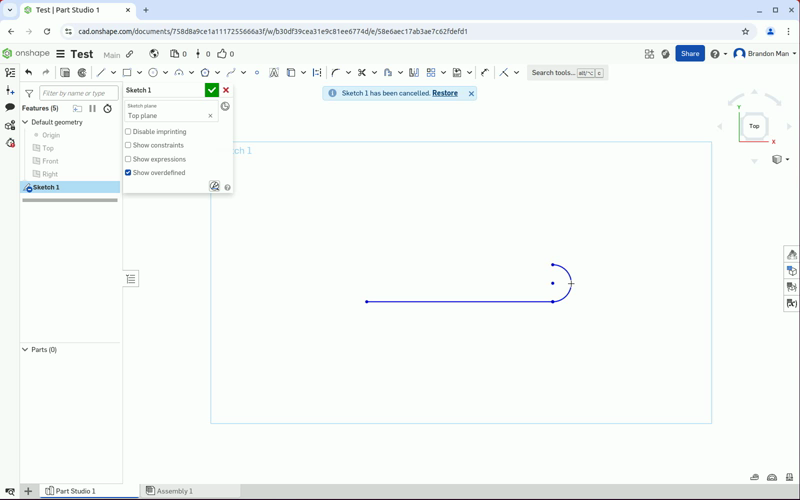
mouse_move(552, 264)
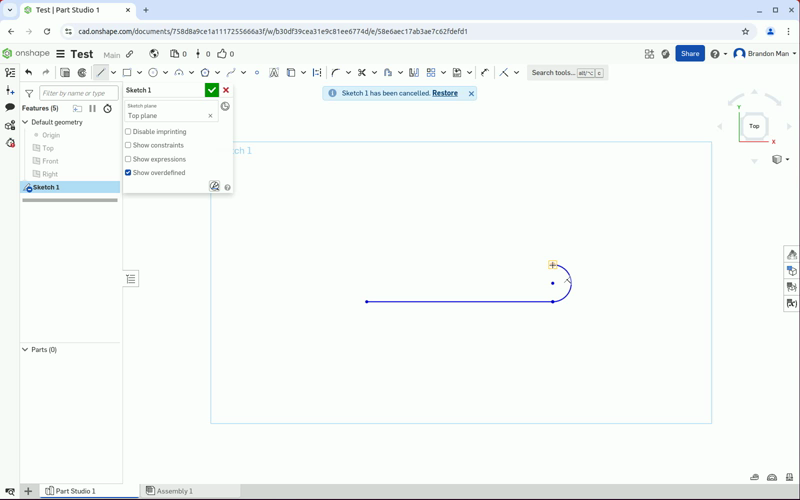
click(552, 264)
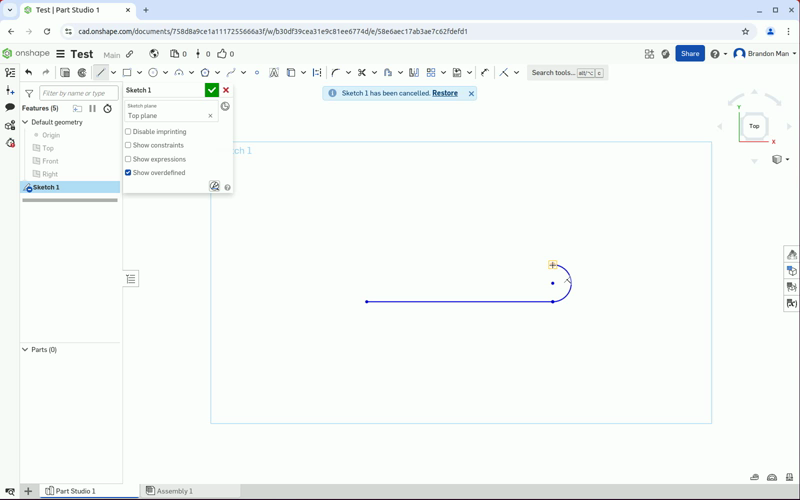
key_down(shift)
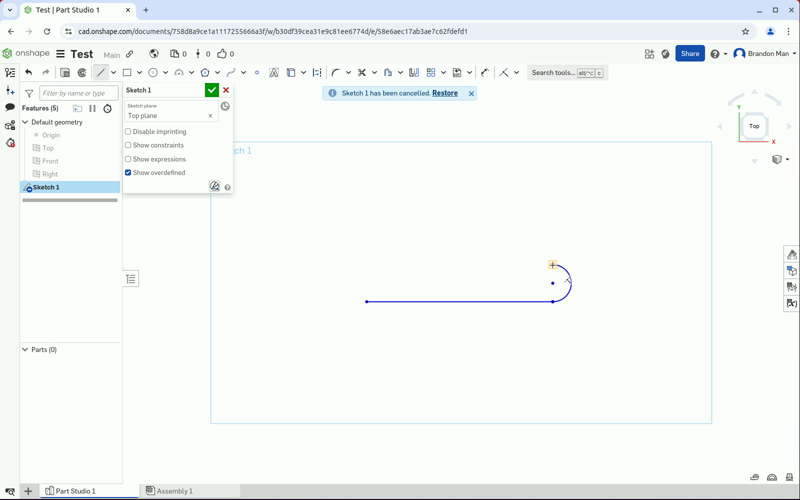
mouse_move(366, 264)
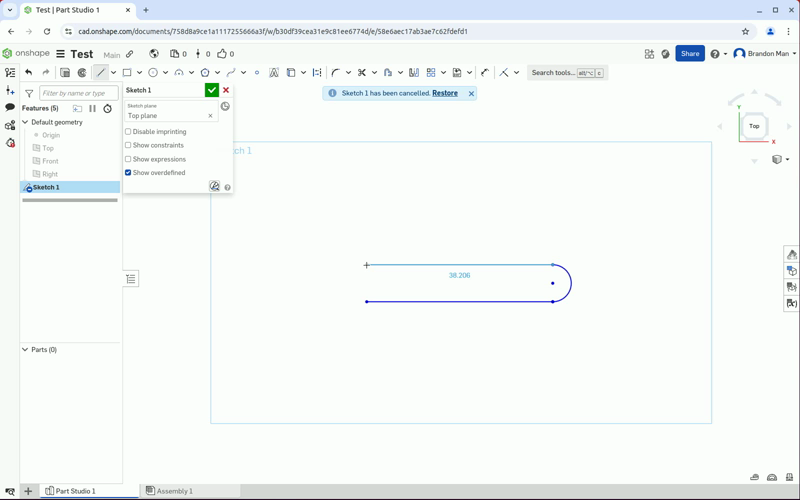
click(366, 264)
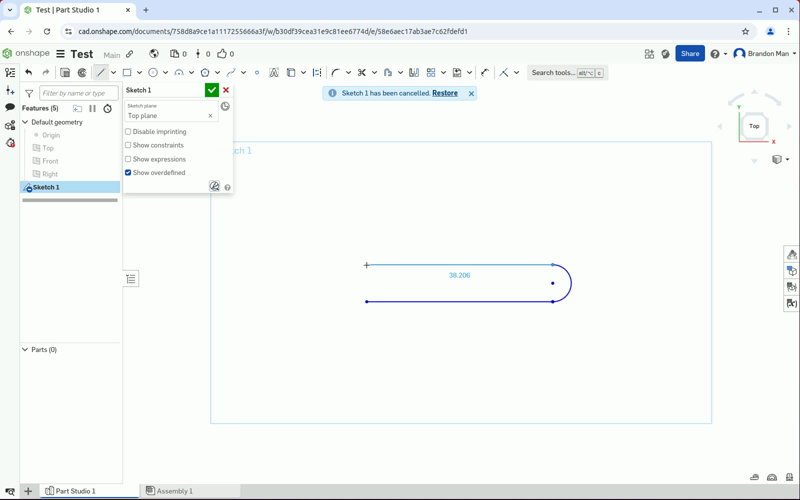
key_up(shift)
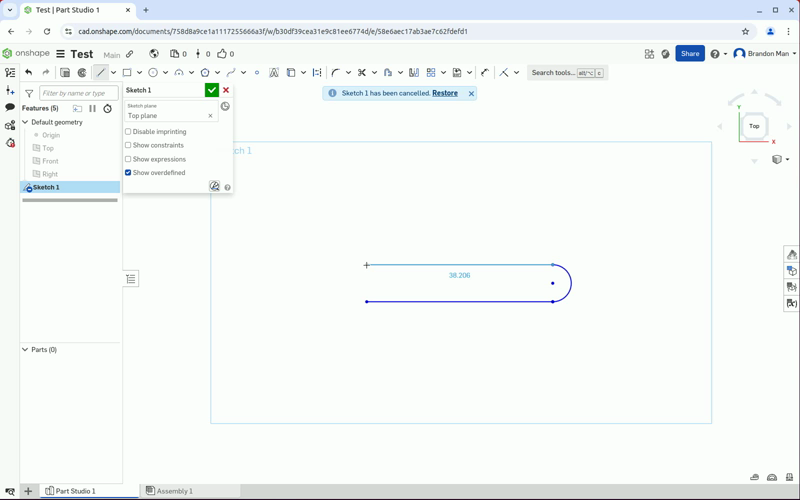
key(esc)
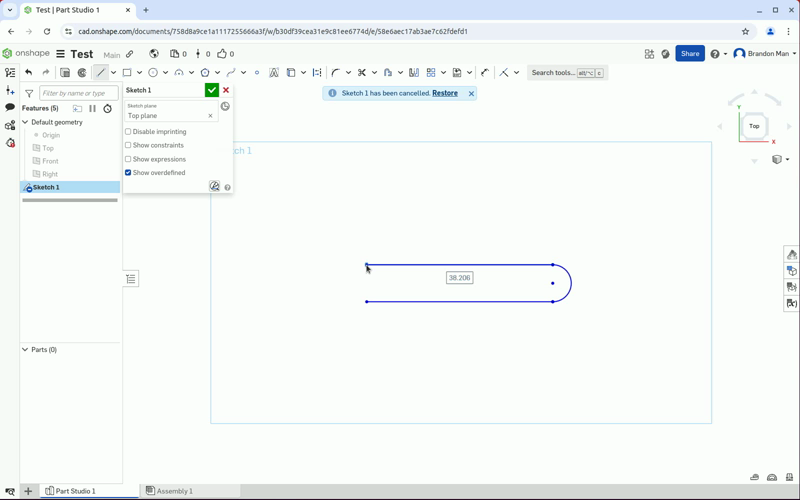
key(a)
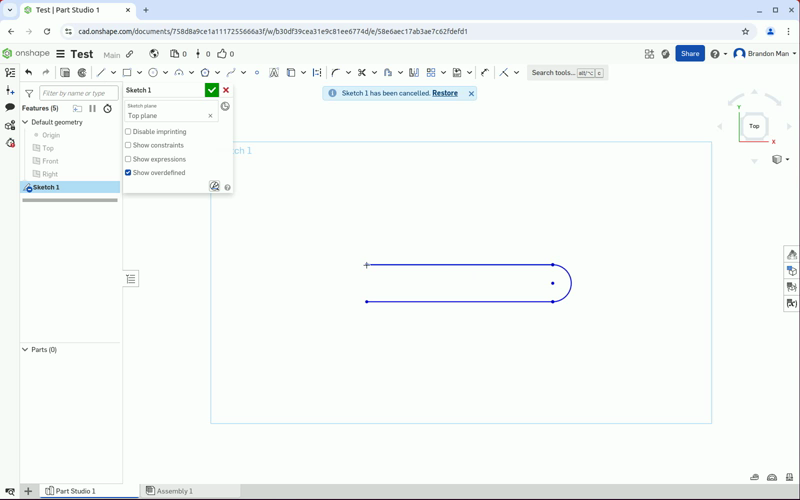
mouse_move(366, 264)
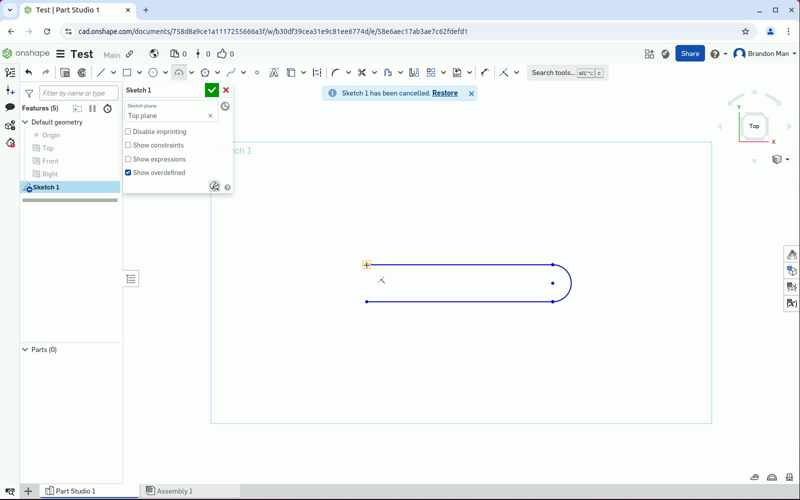
click(366, 264)
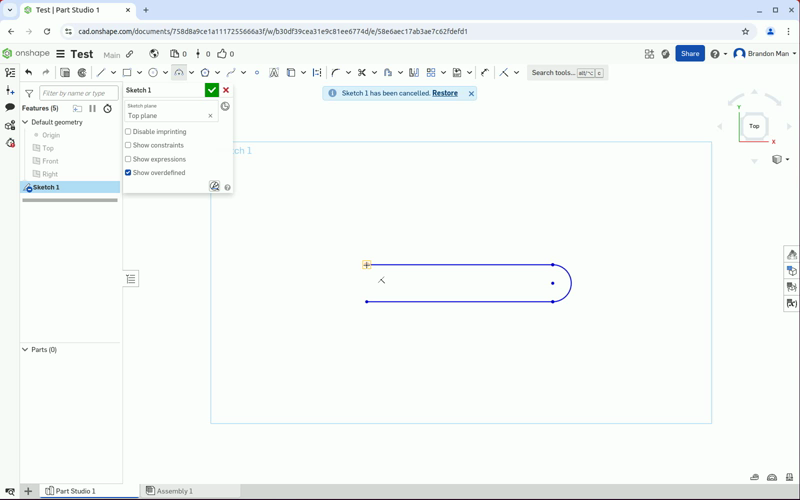
mouse_move(366, 301)
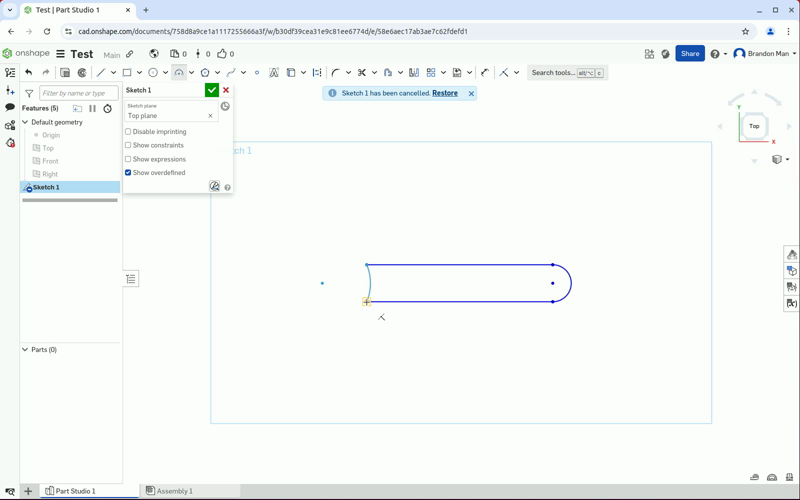
click(366, 301)
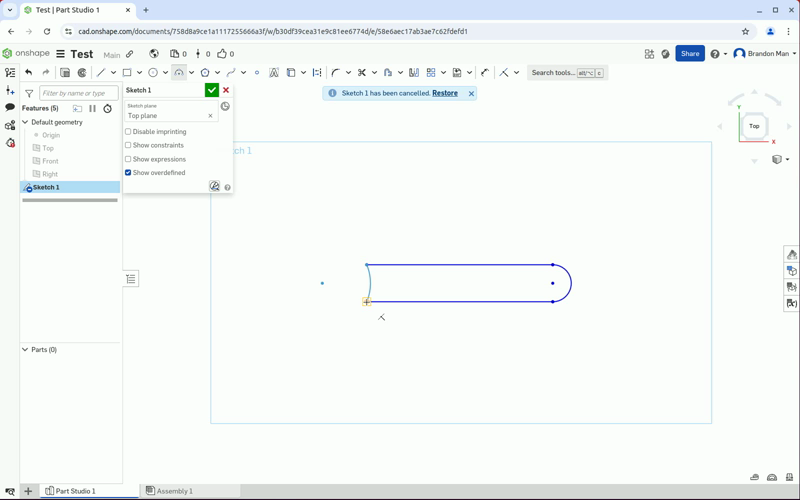
key_down(shift)
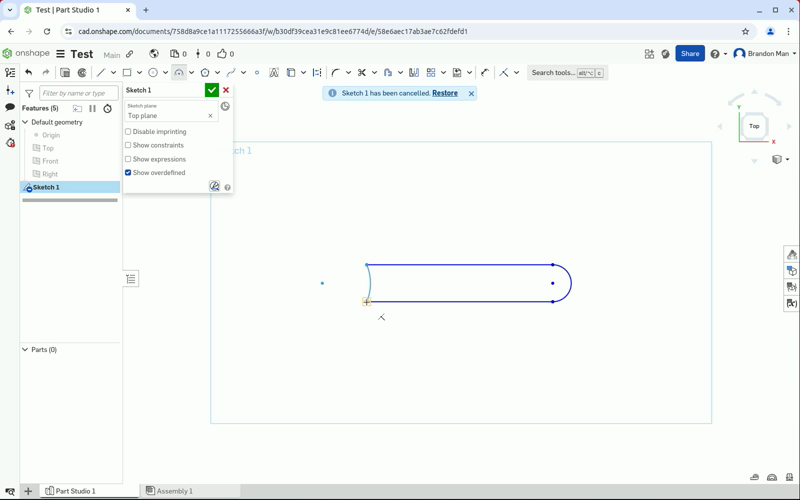
mouse_move(348, 283)
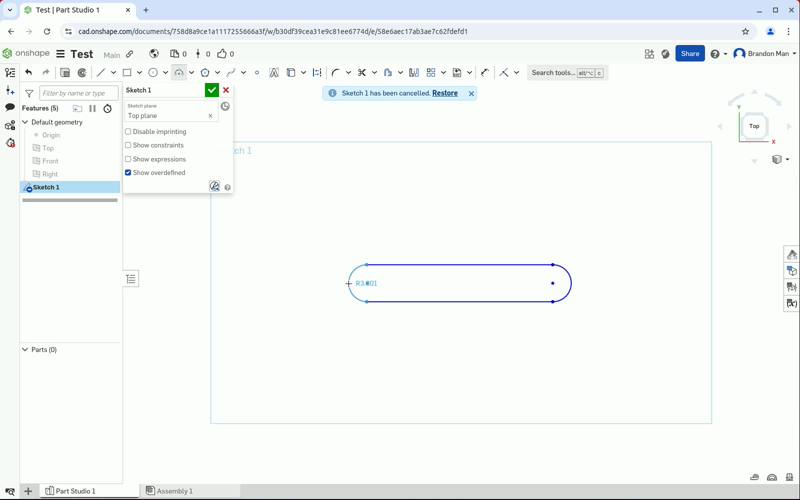
click(348, 283)
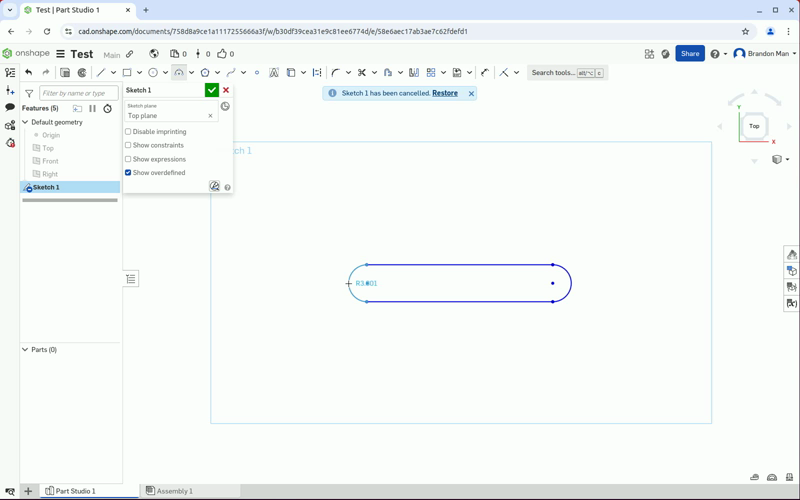
key_up(shift)
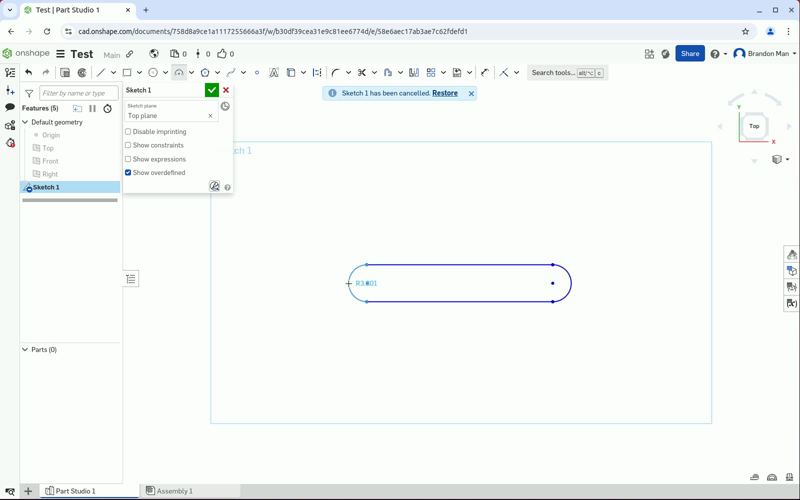
key(esc)
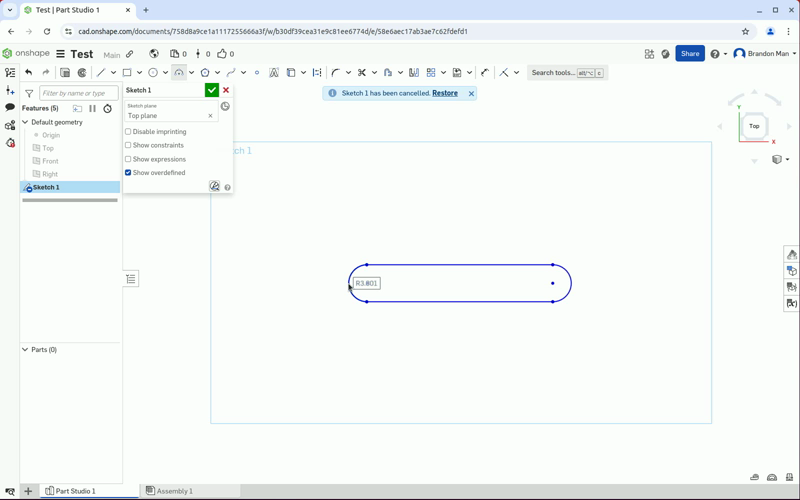
key(c)
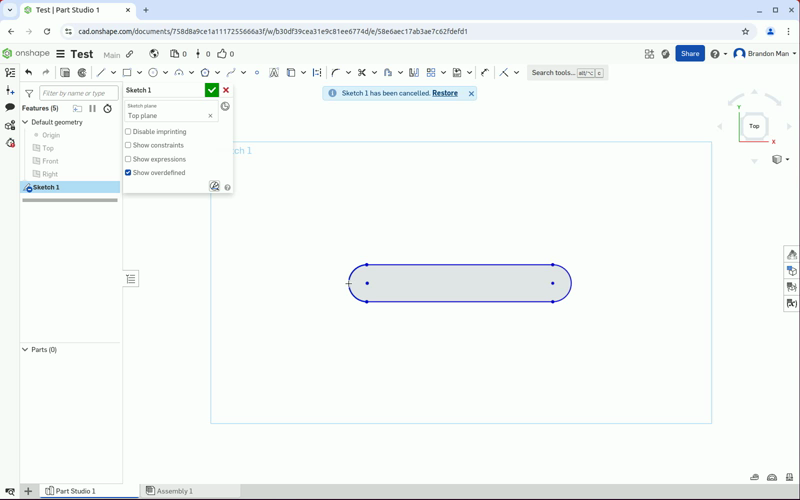
key_down(shift)
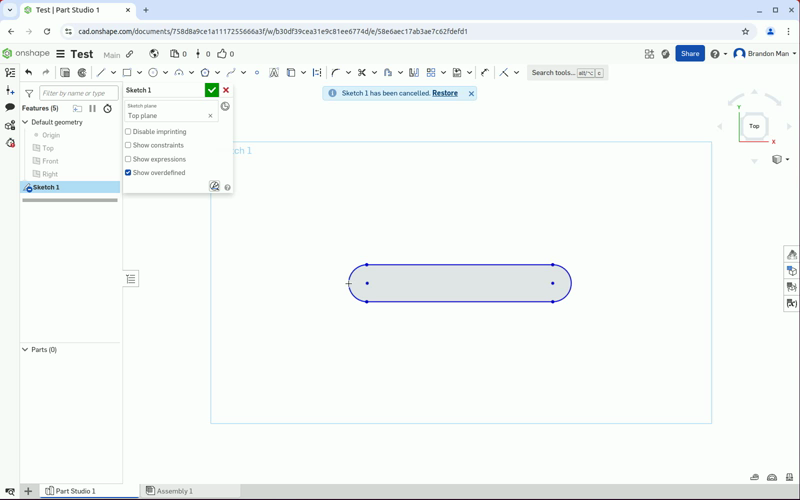
mouse_move(366, 282)
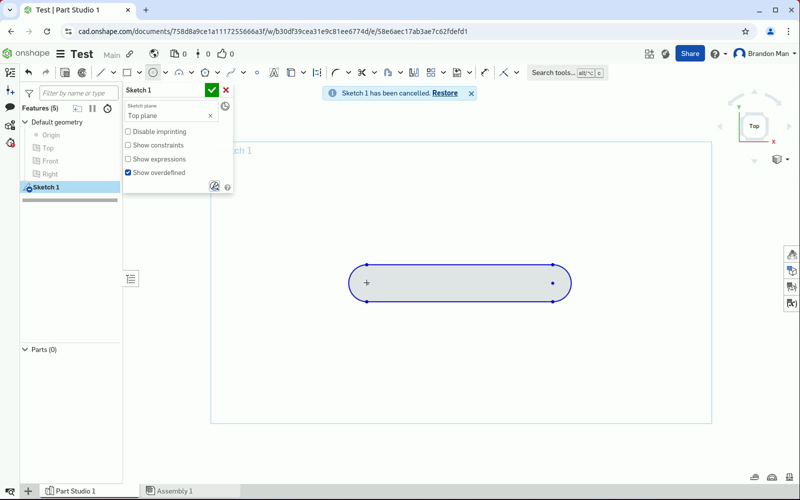
scroll(6)
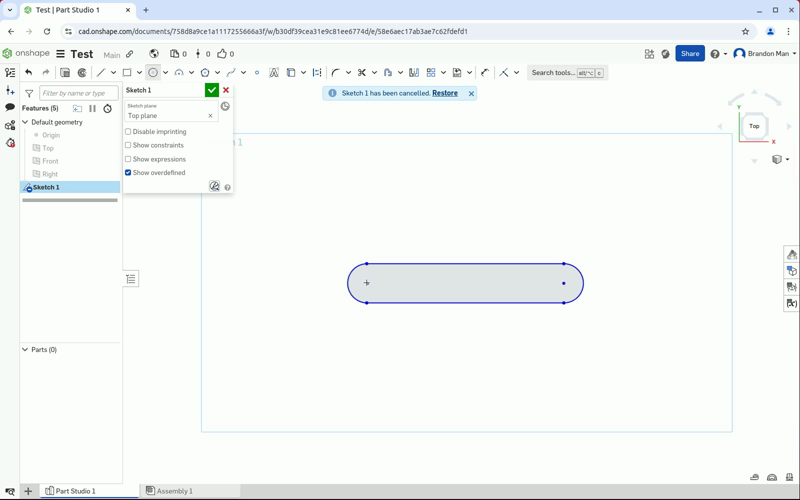
scroll(6)
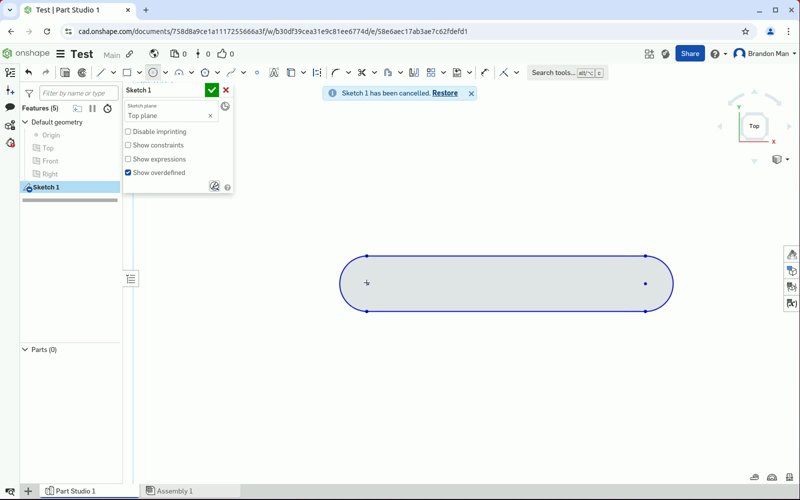
scroll(6)
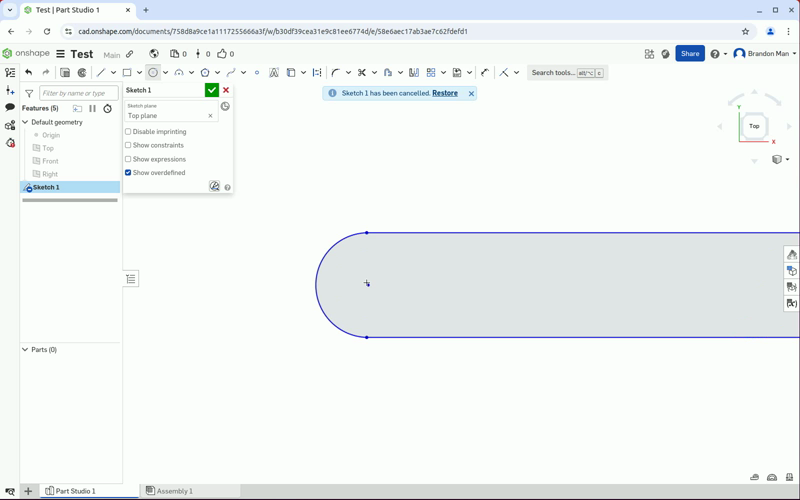
scroll(6)
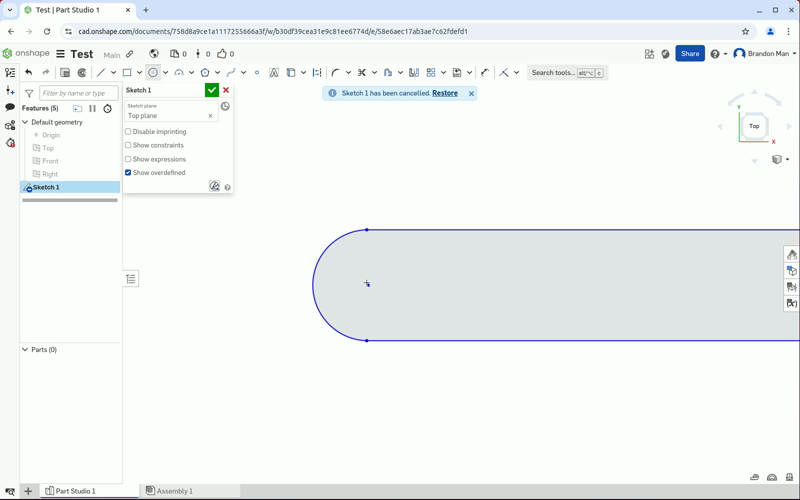
scroll(6)
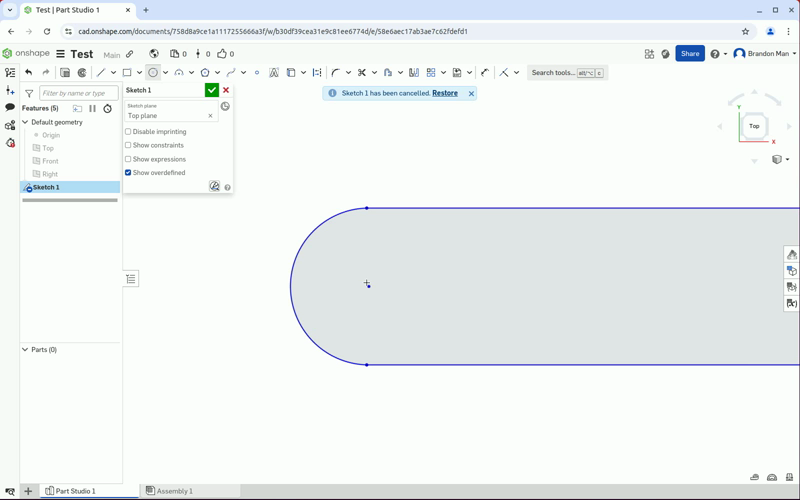
scroll(6)
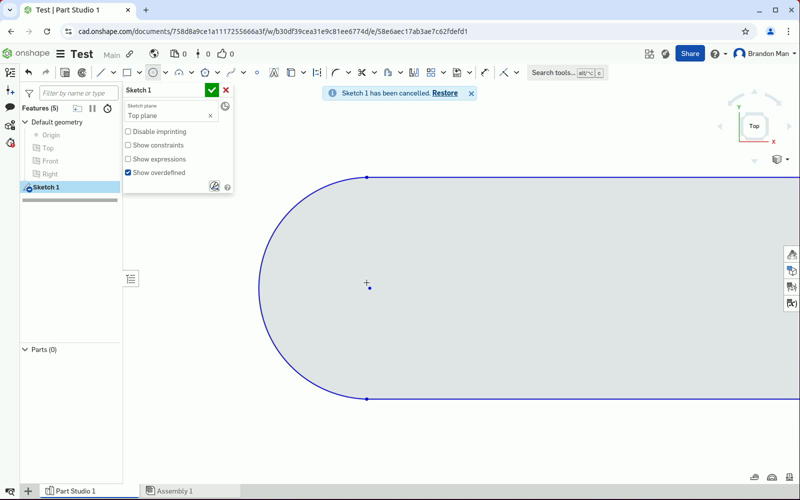
scroll(6)
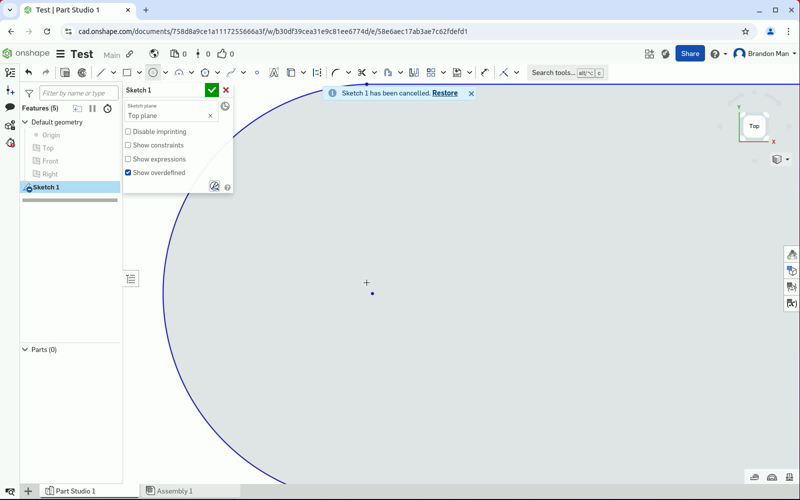
click(366, 282)
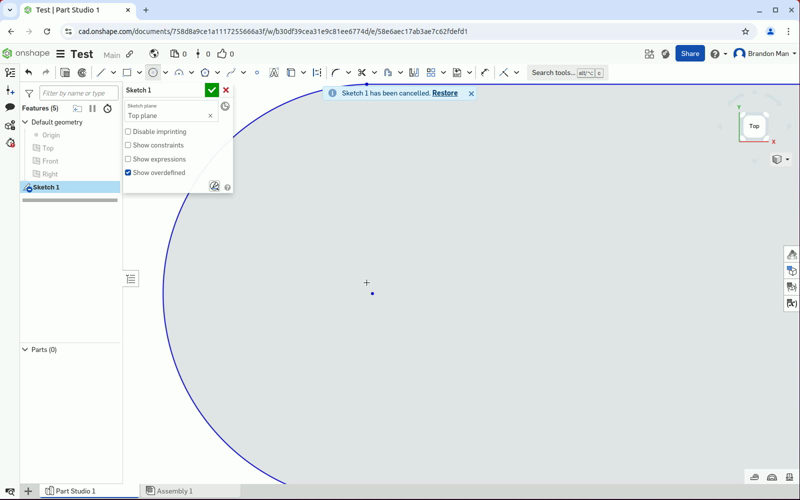
scroll(-6)
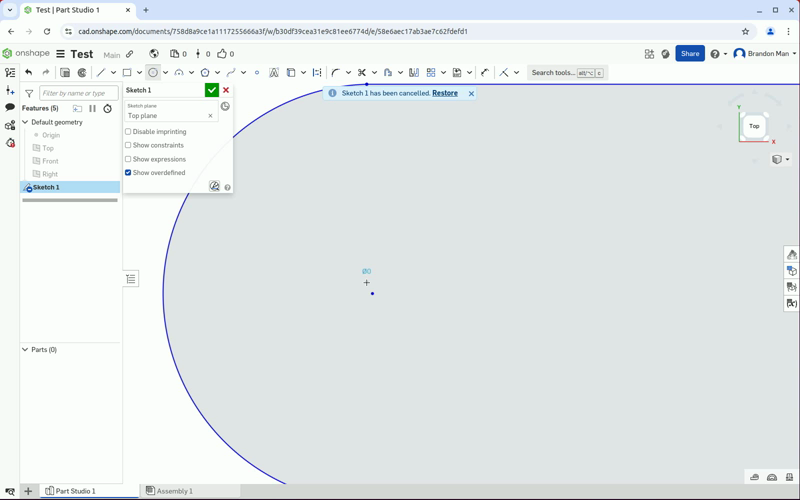
scroll(-6)
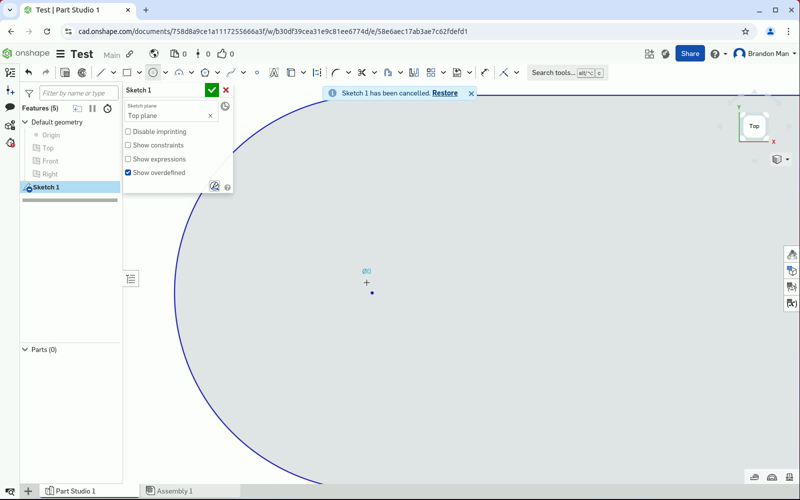
scroll(-6)
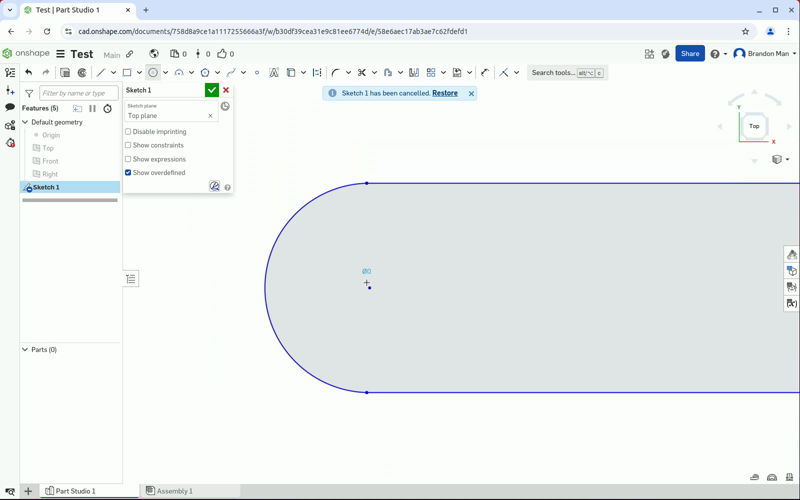
scroll(-6)
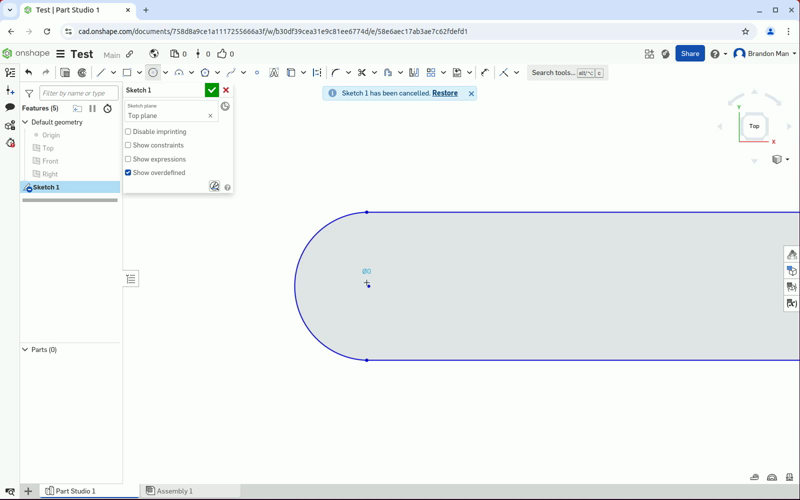
scroll(-6)
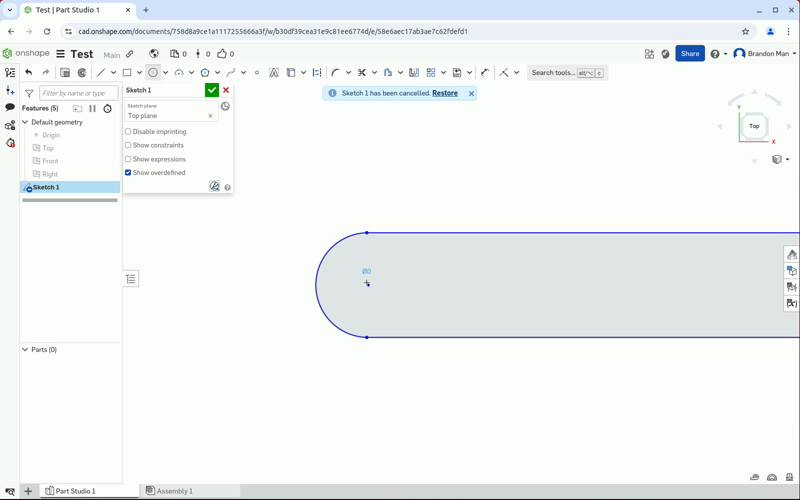
scroll(-6)
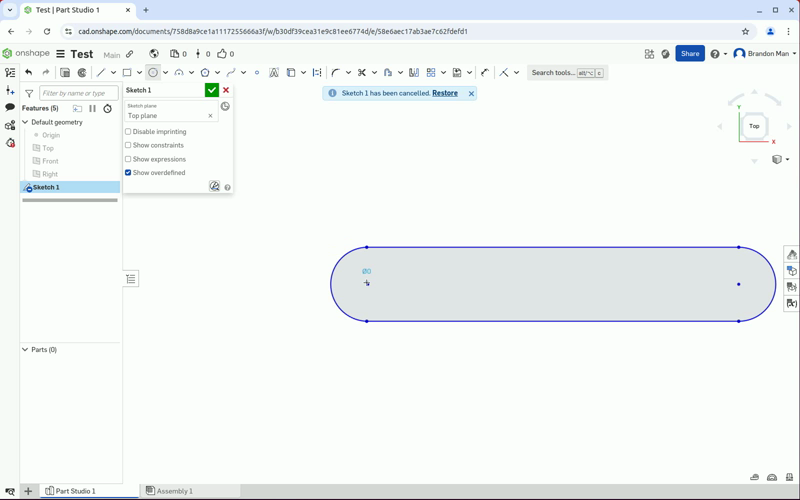
scroll(-6)
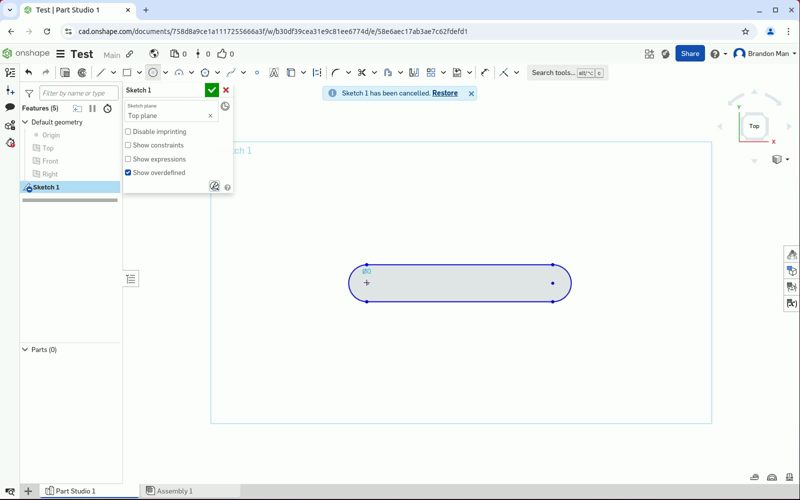
key_up(shift)
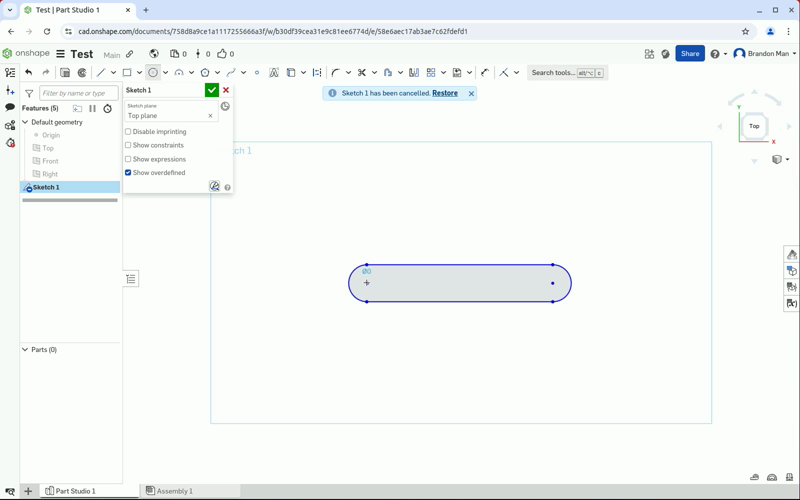
mouse_move(373, 282)
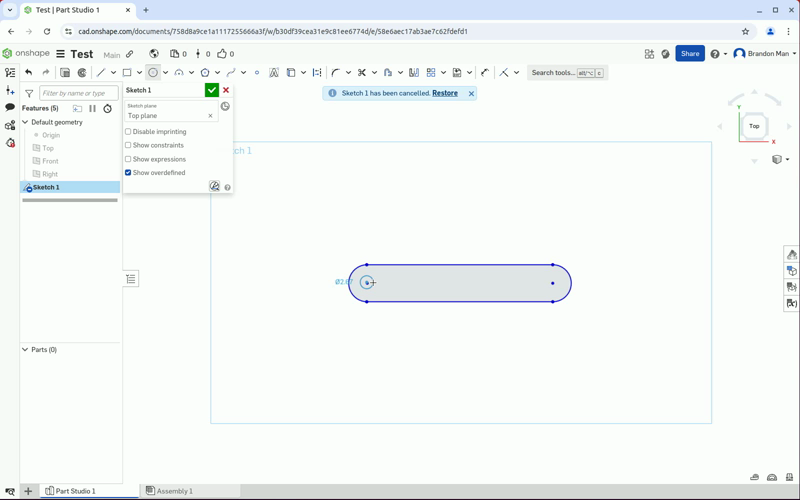
click(373, 282)
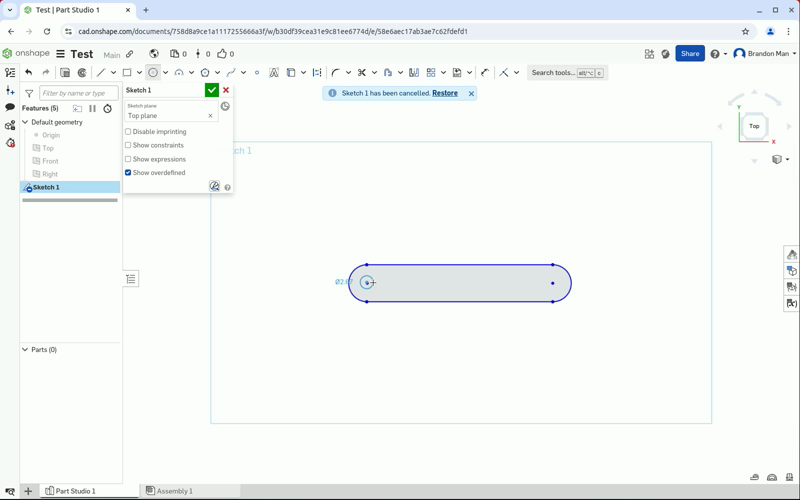
key(esc)
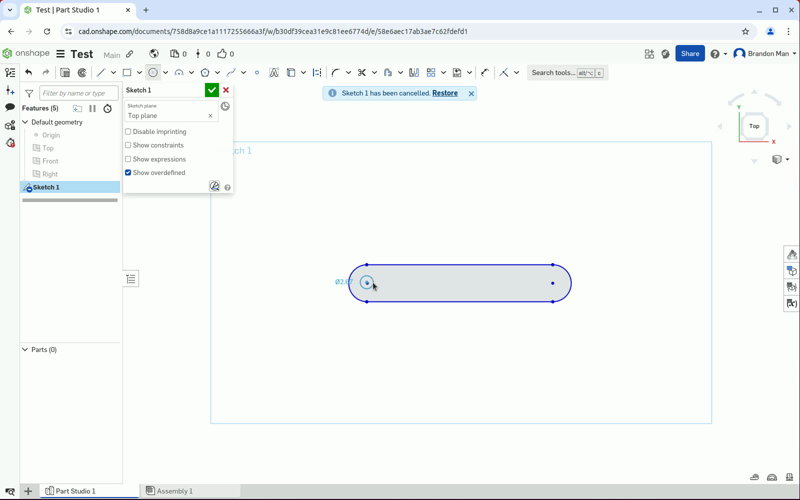
key(c)
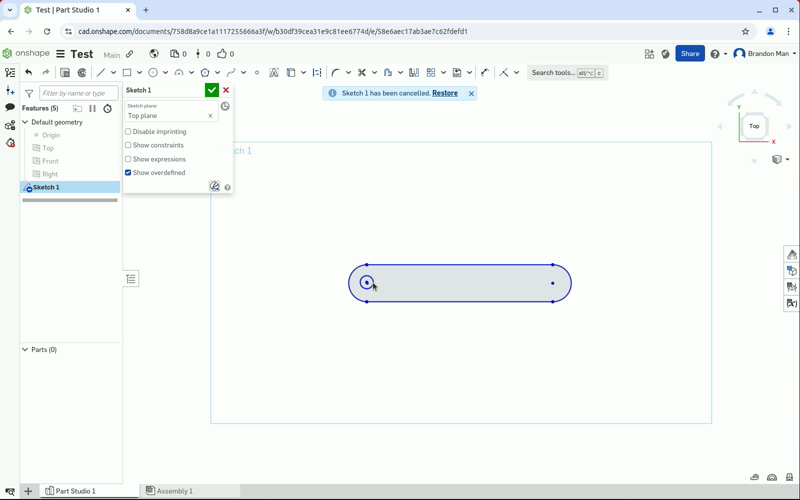
key_down(shift)
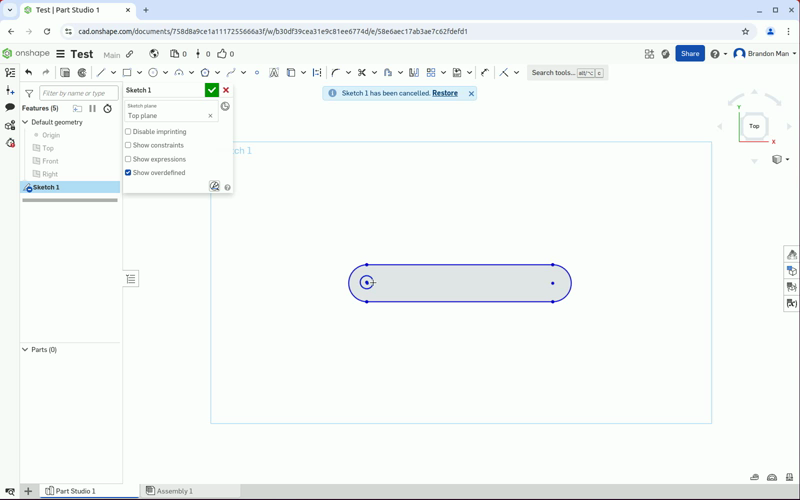
mouse_move(423, 282)
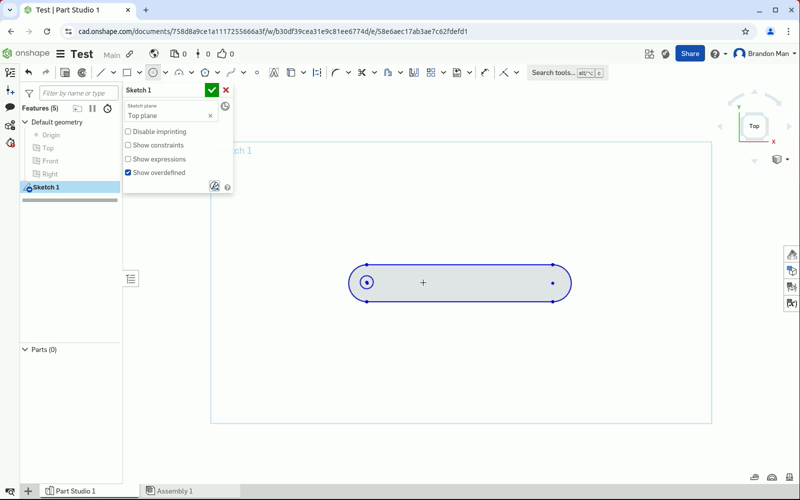
click(423, 282)
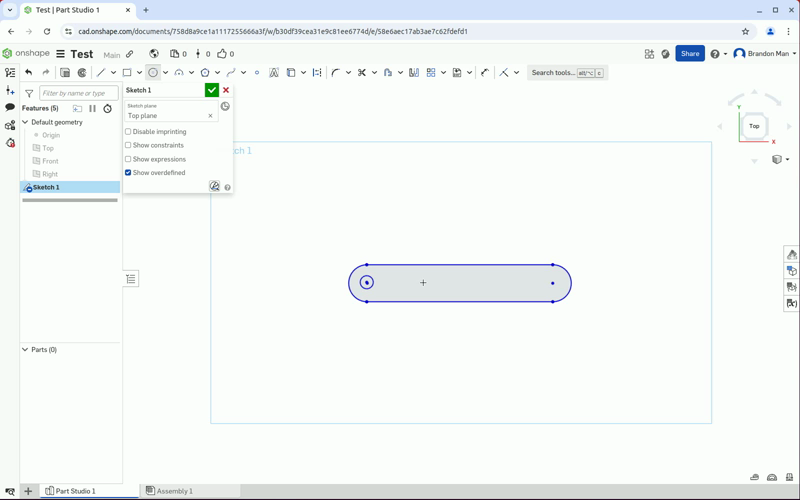
key_up(shift)
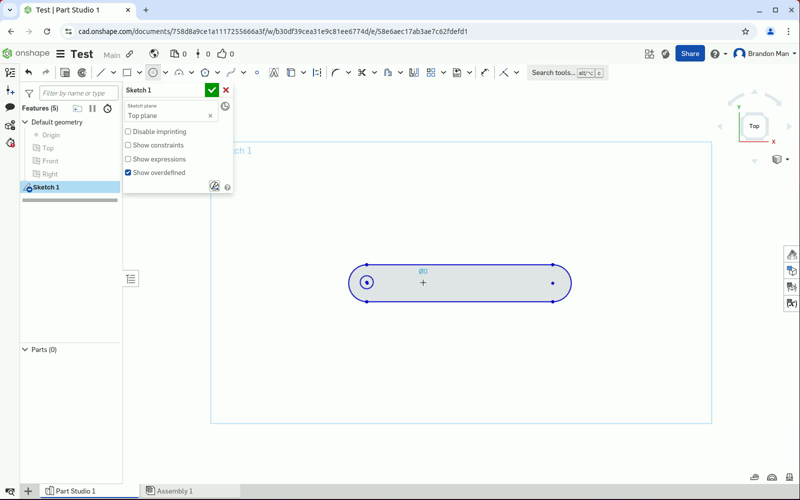
mouse_move(429, 282)
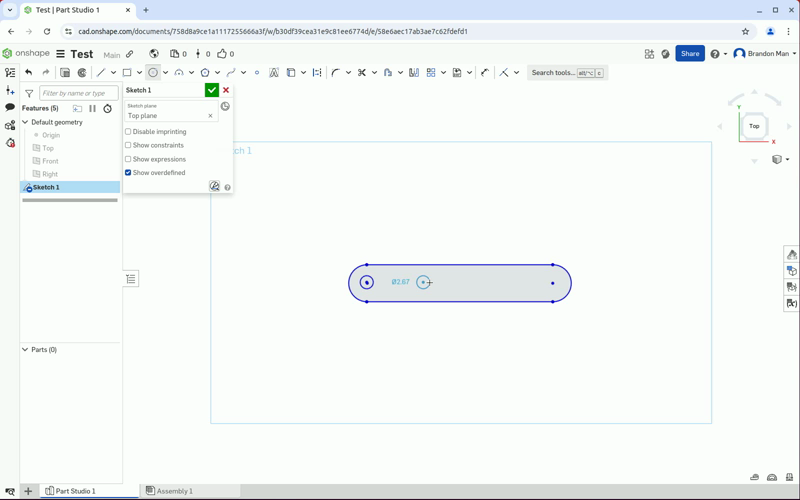
click(429, 282)
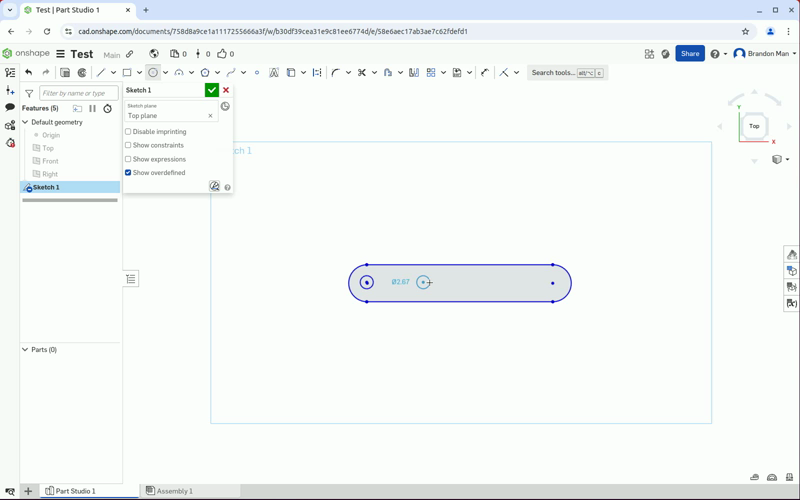
key(esc)
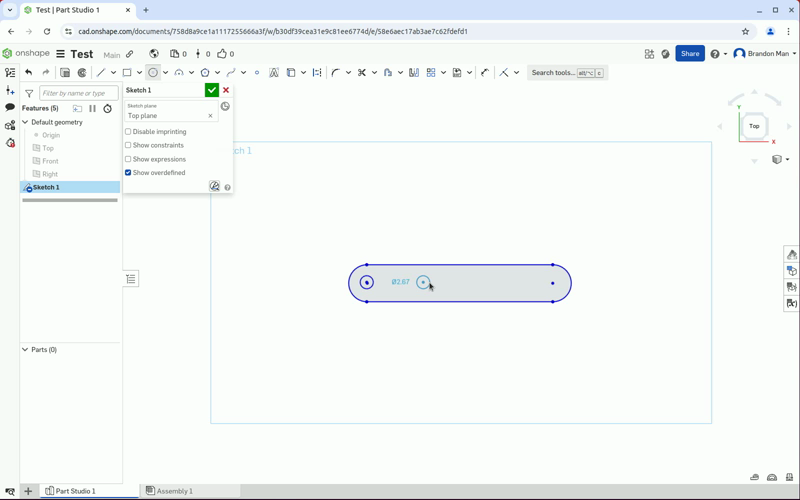
key(c)
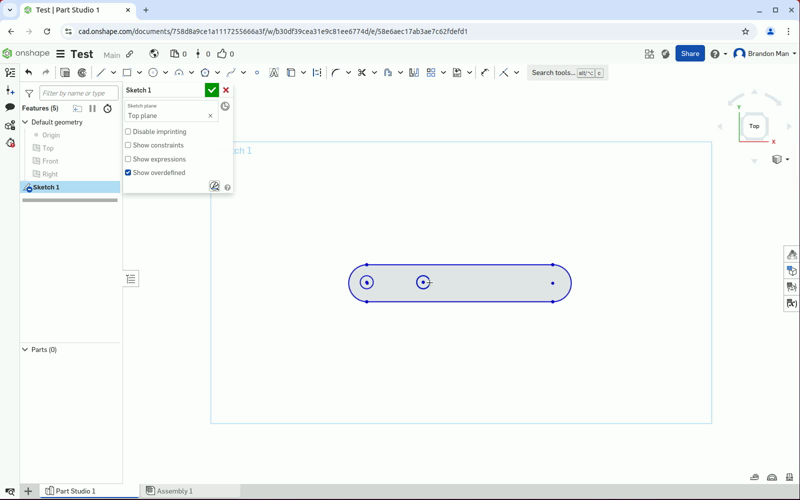
key_down(shift)
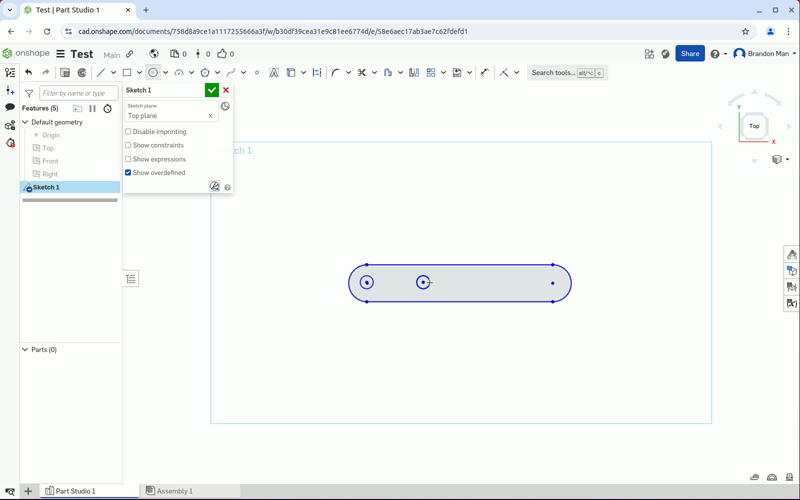
mouse_move(496, 282)
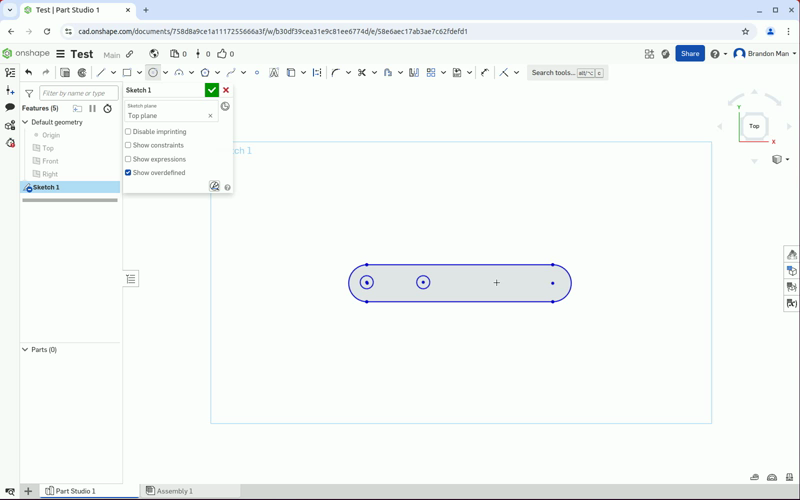
click(496, 282)
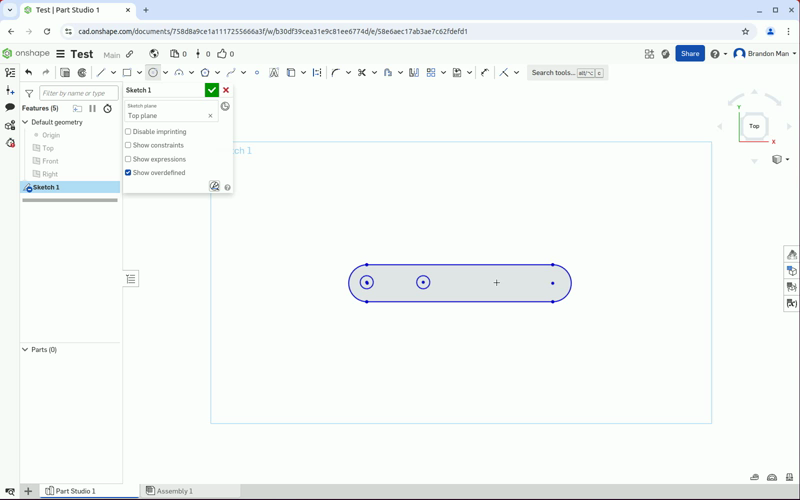
key_up(shift)
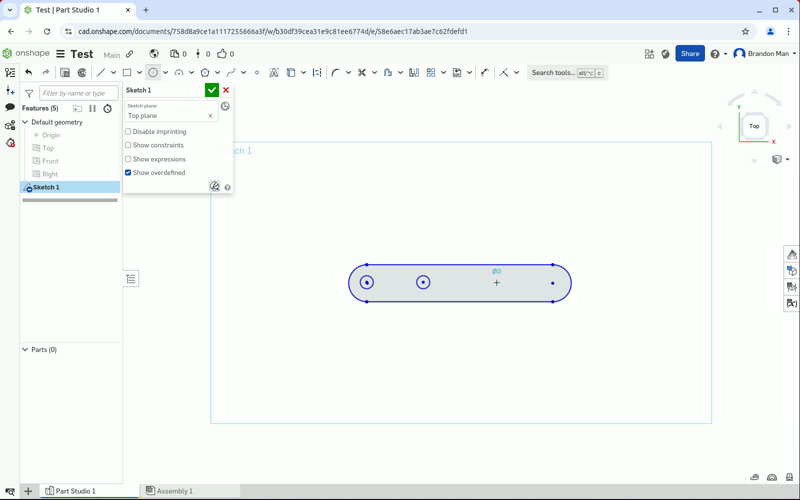
mouse_move(503, 282)
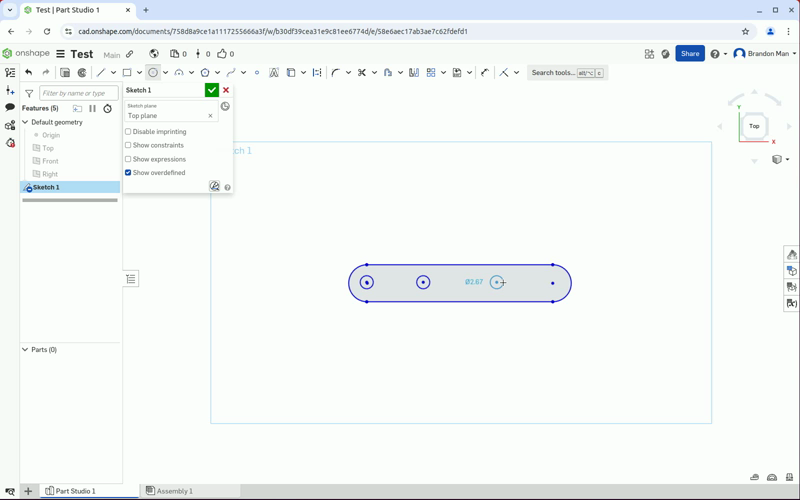
click(503, 282)
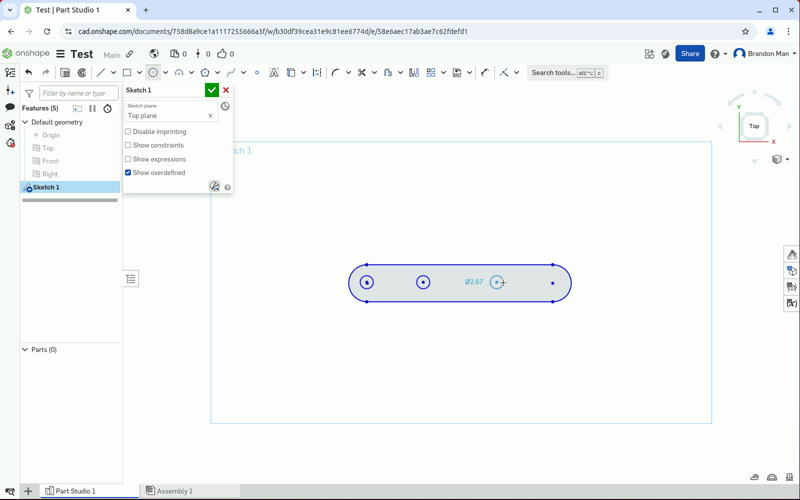
key(esc)
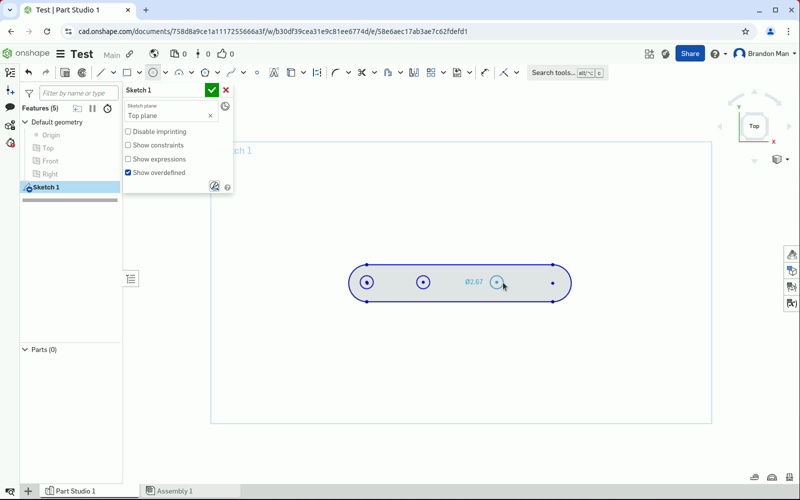
key(c)
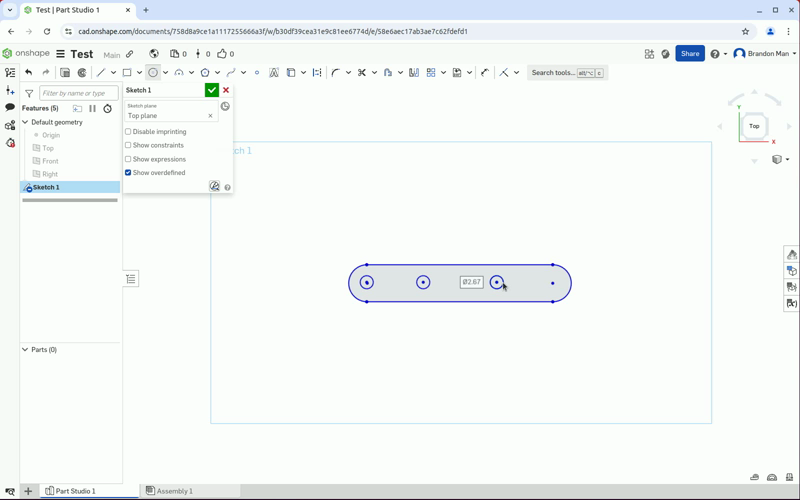
key_down(shift)
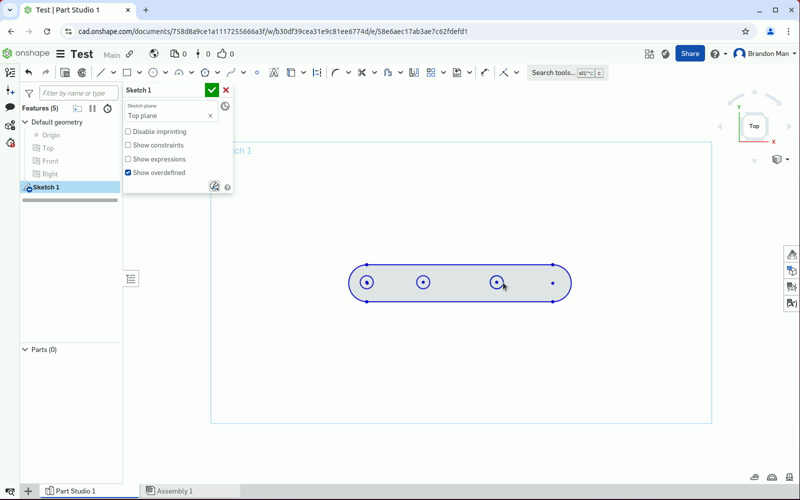
mouse_move(552, 282)
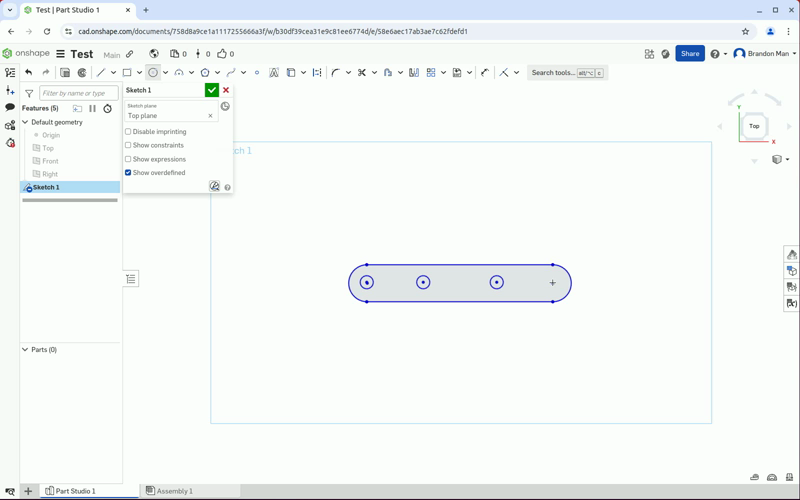
scroll(6)
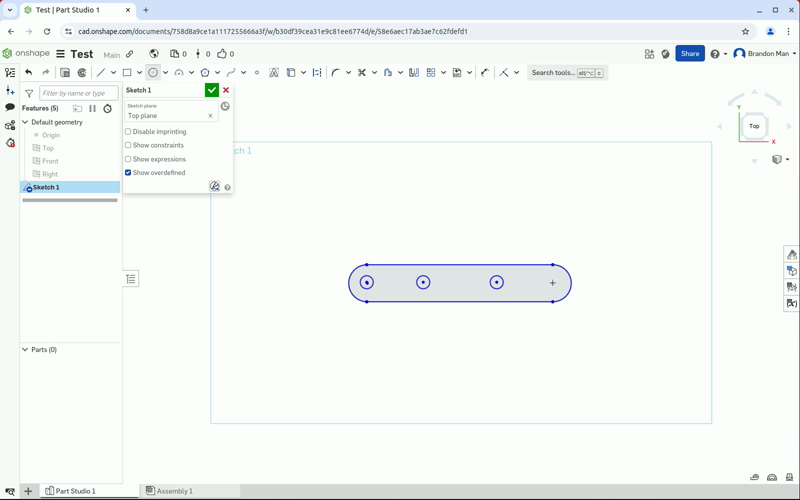
scroll(6)
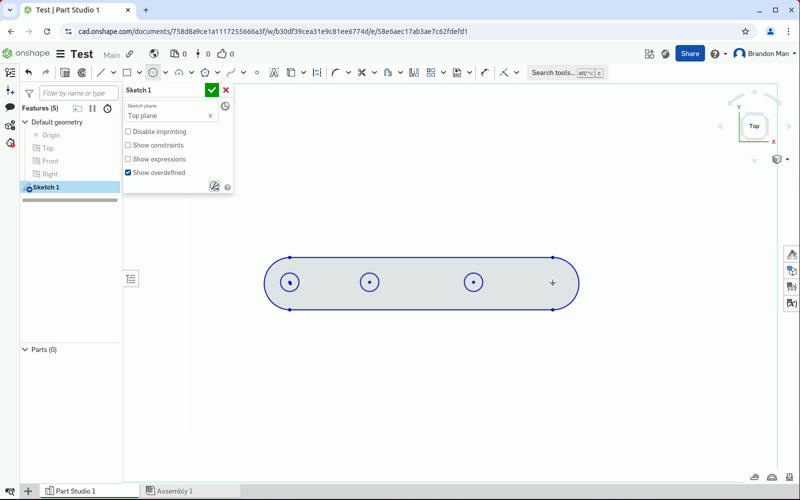
scroll(6)
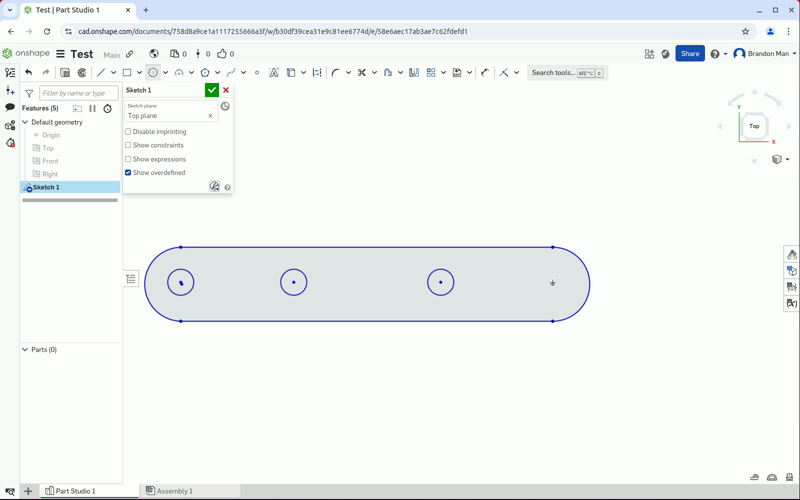
scroll(6)
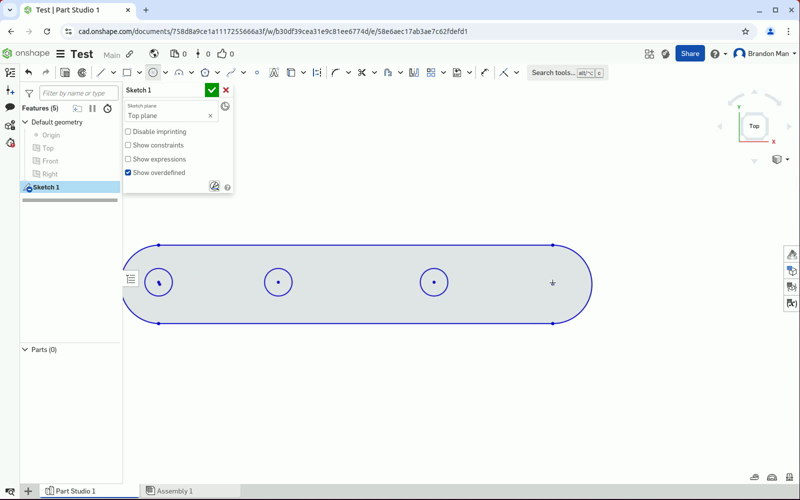
scroll(6)
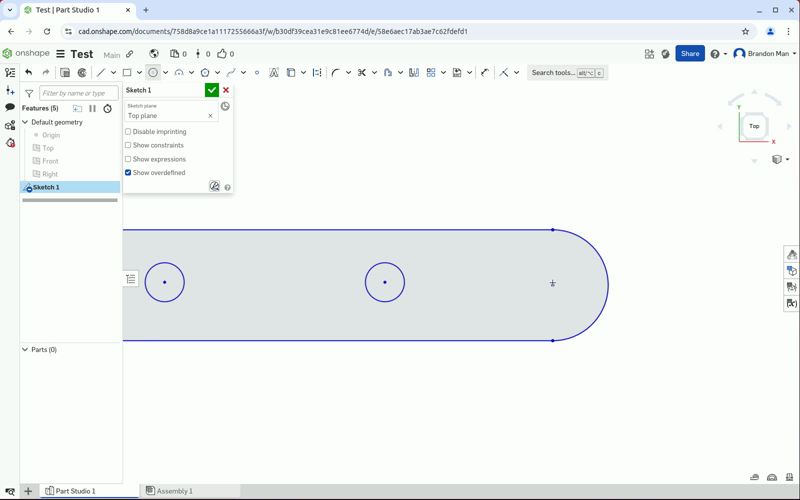
scroll(6)
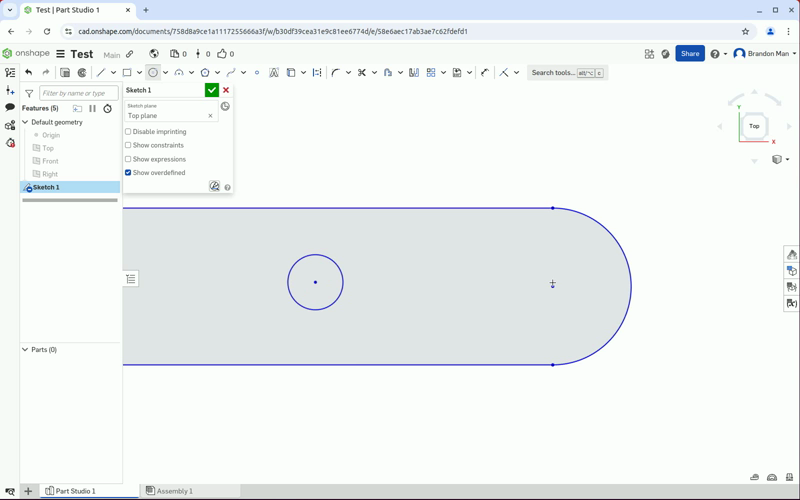
scroll(6)
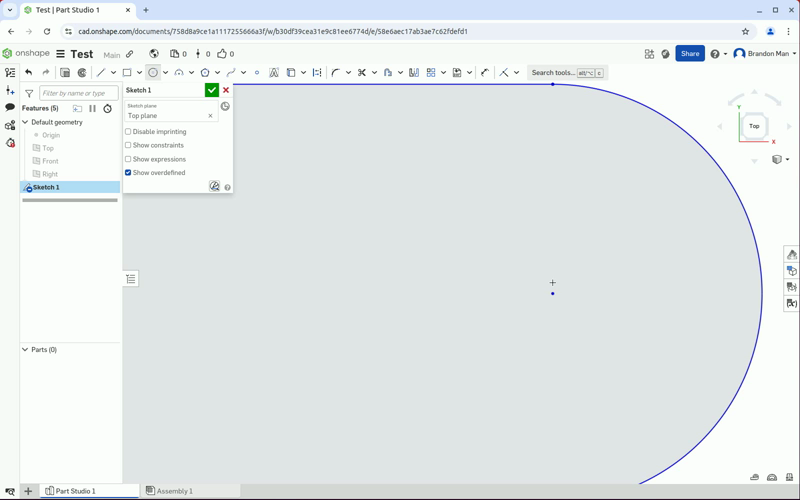
click(552, 282)
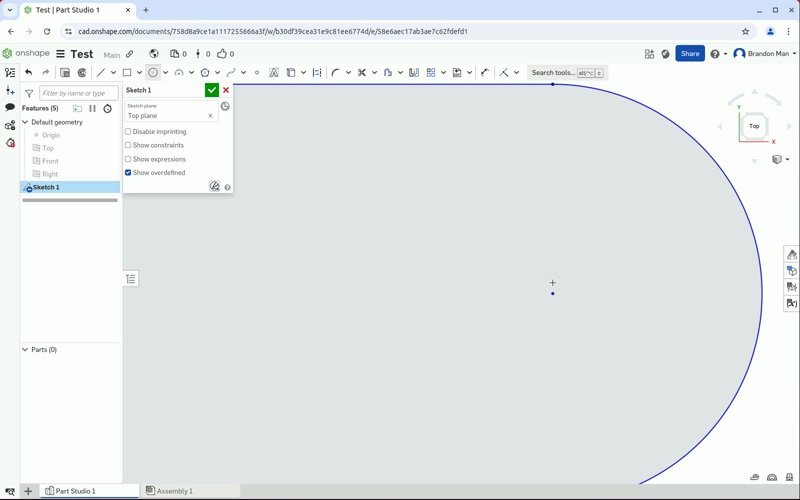
scroll(-6)
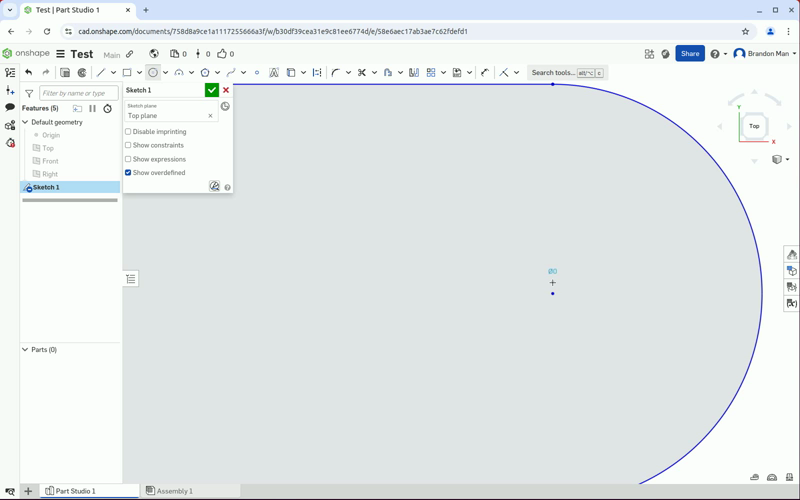
scroll(-6)
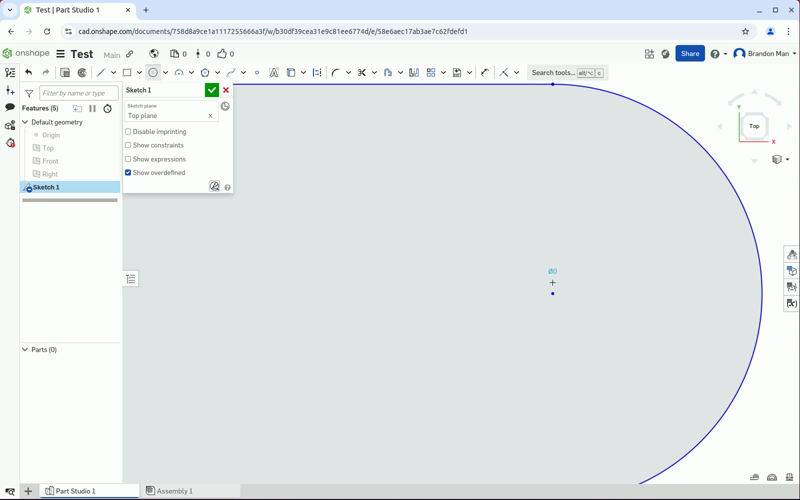
scroll(-6)
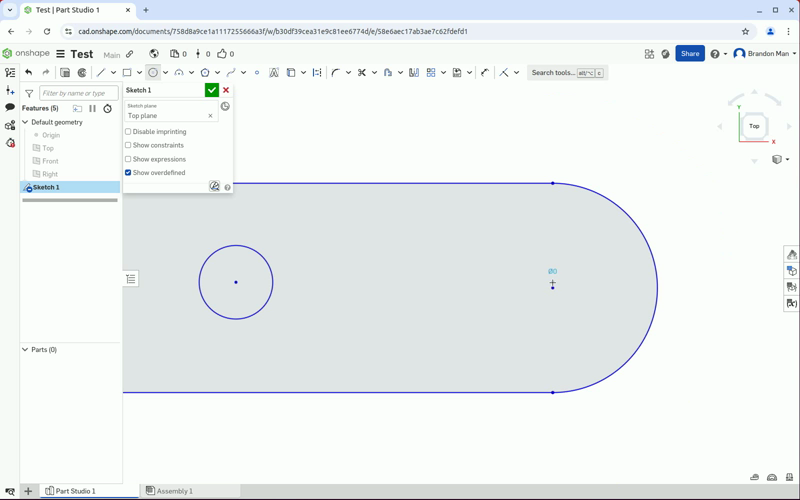
scroll(-6)
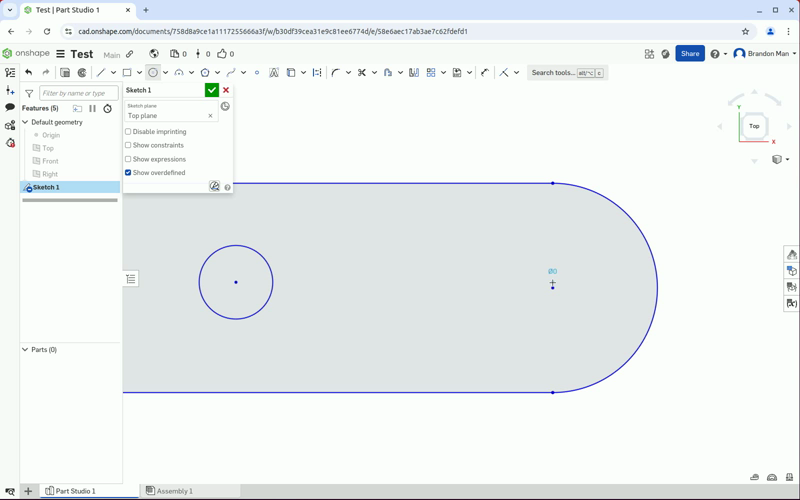
scroll(-6)
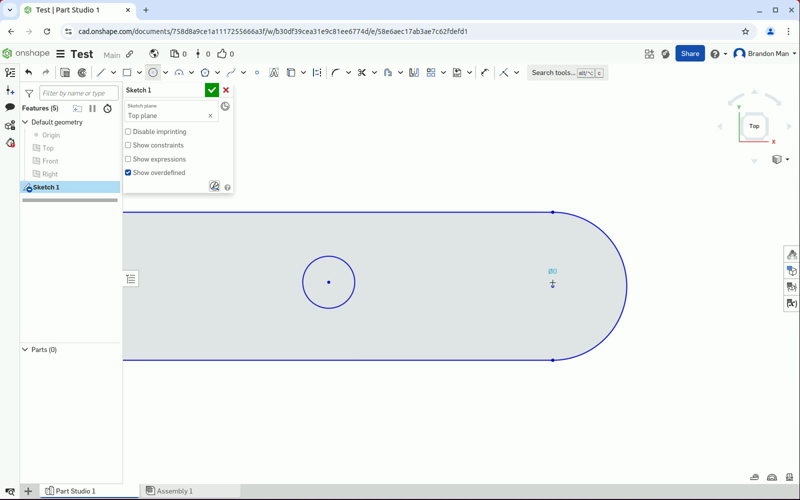
scroll(-6)
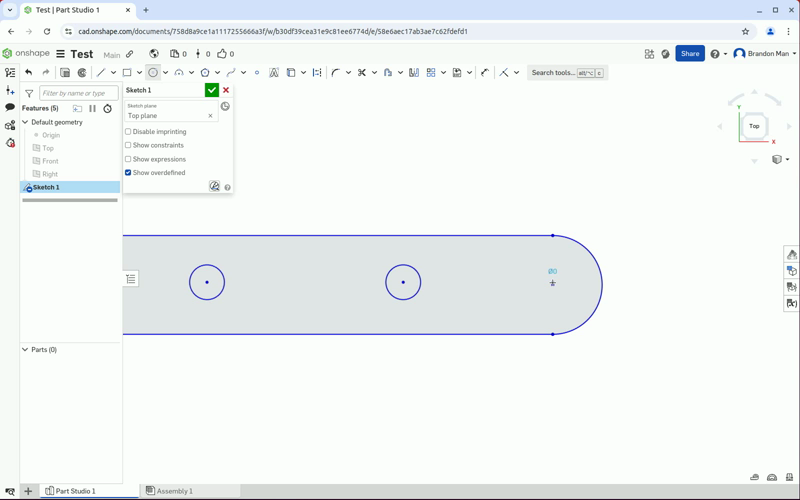
scroll(-6)
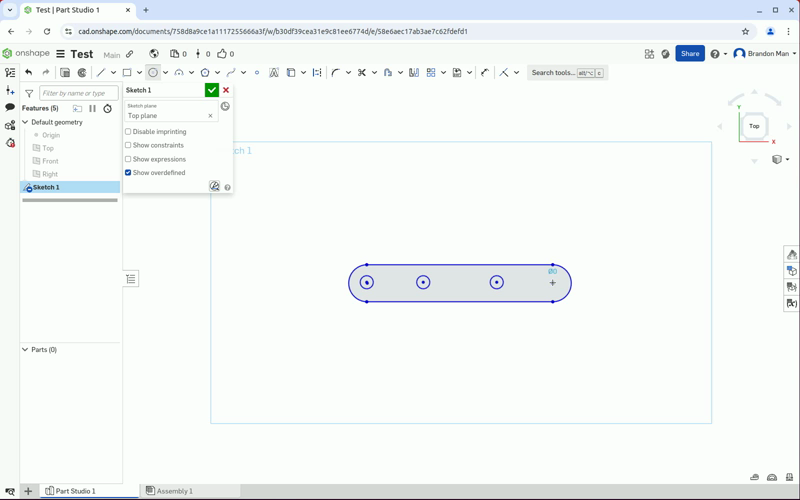
key_up(shift)
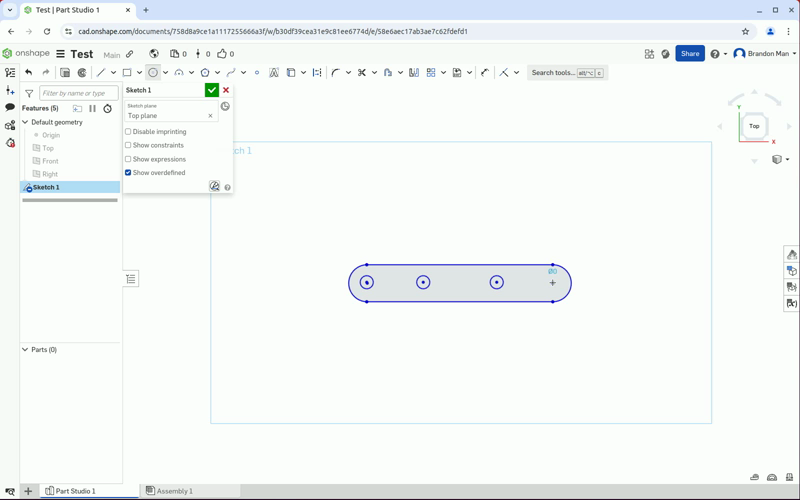
mouse_move(559, 282)
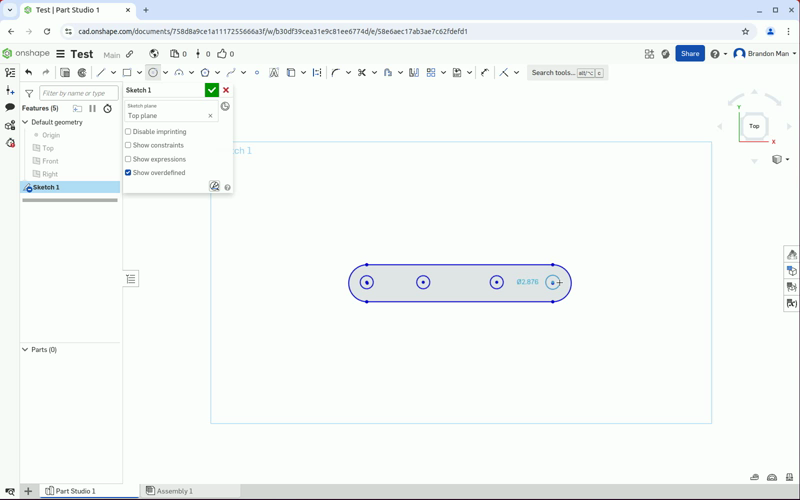
click(559, 282)
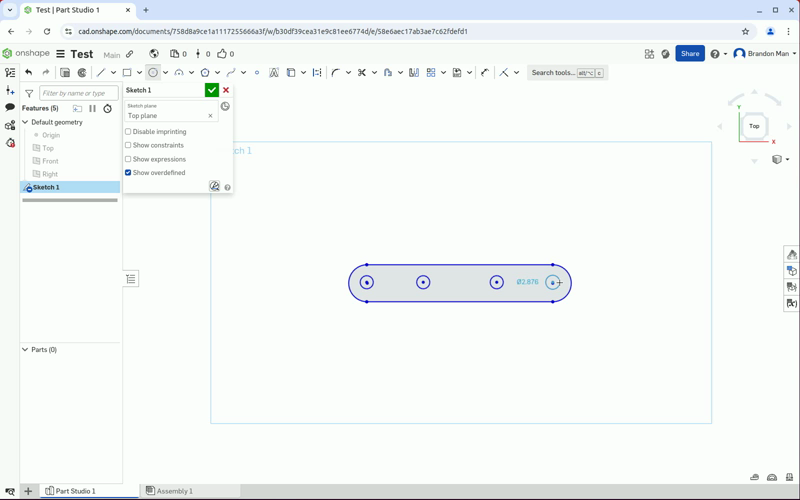
key(esc)
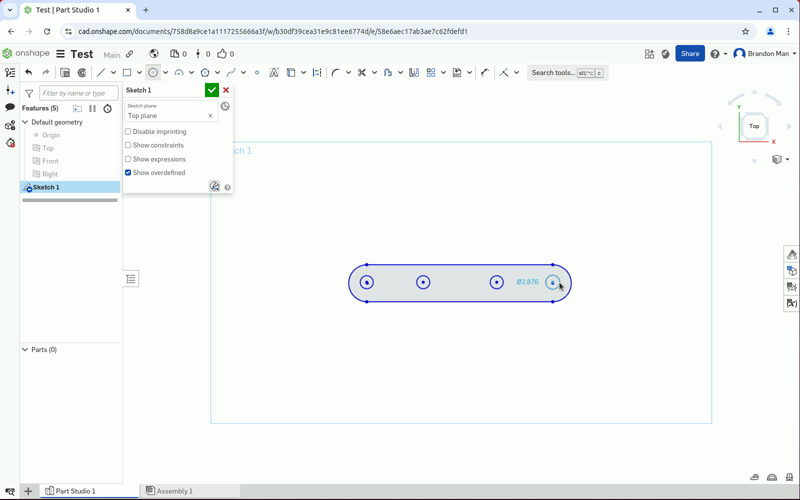
mouse_move(382, 289)
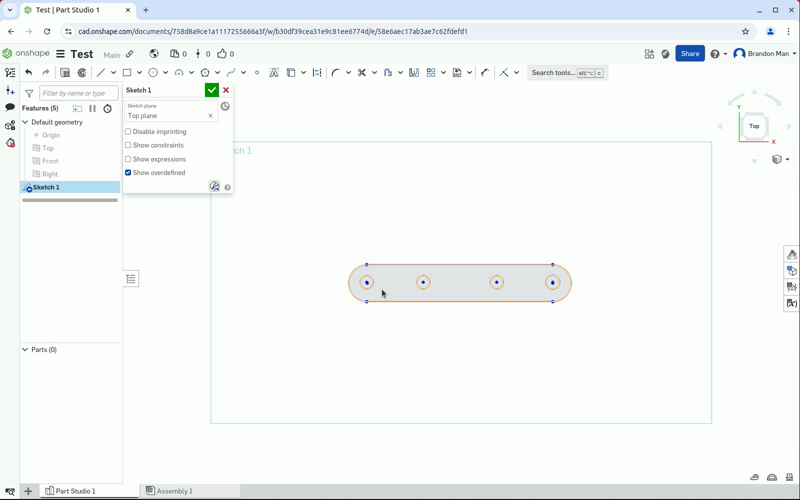
click(382, 289)
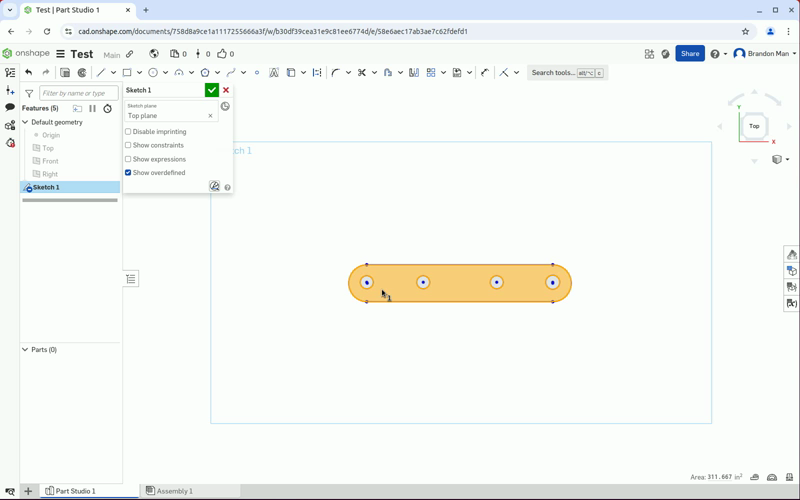
mouse_move(73, 352)
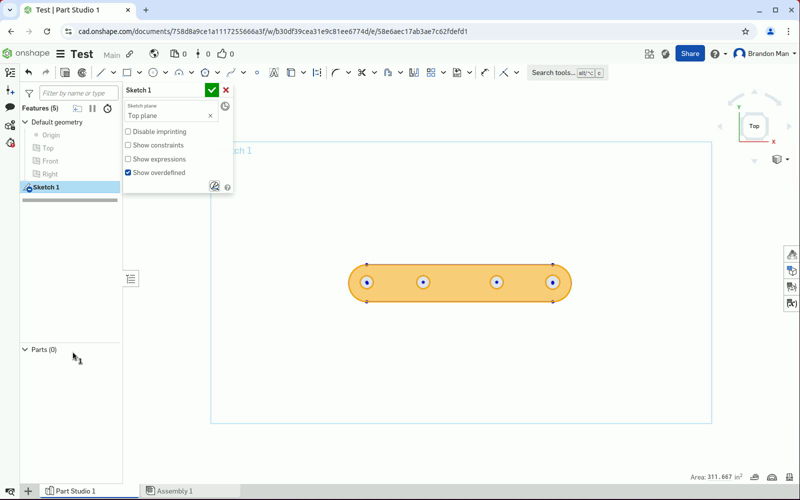
key(shift+y)
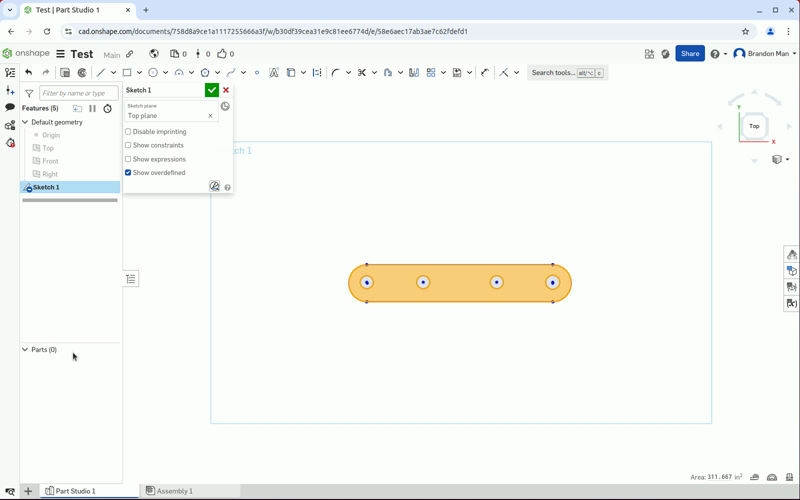
key(shift+e)
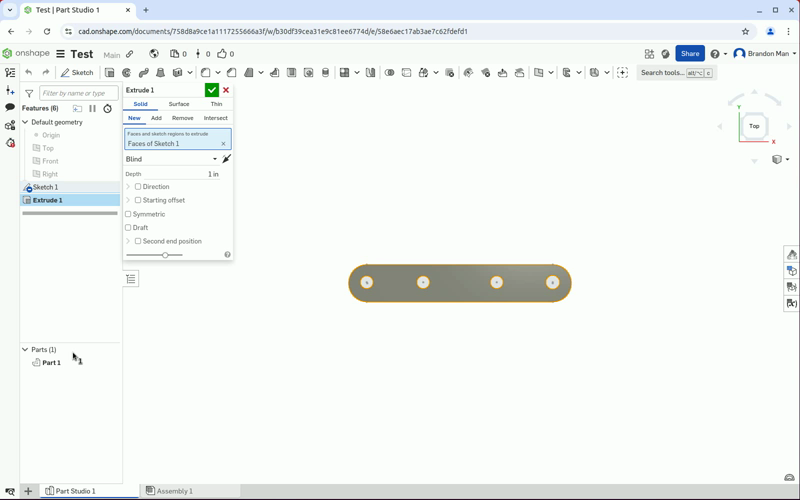
mouse_move(143, 106)
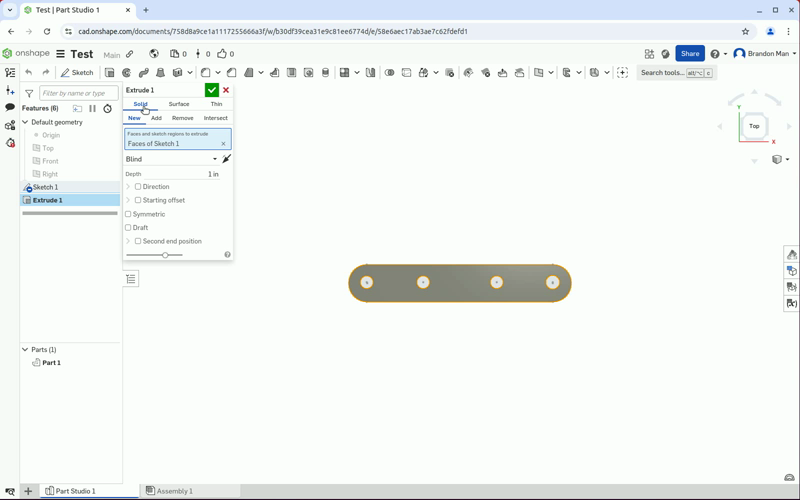
click(143, 106)
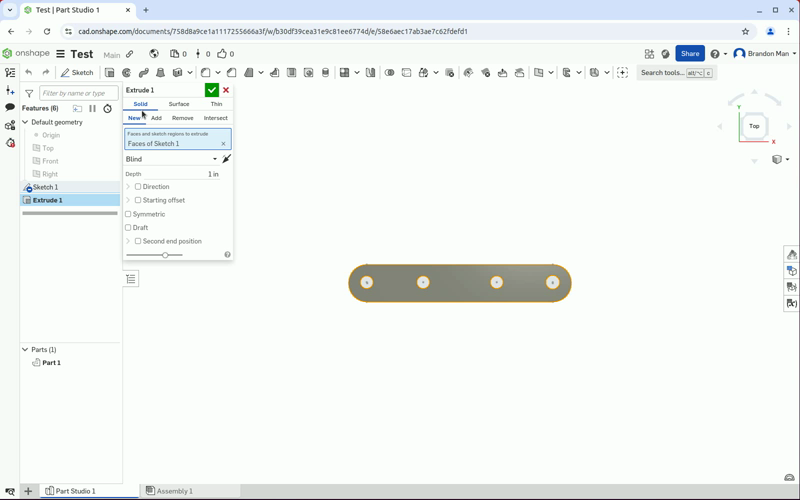
mouse_move(137, 120)
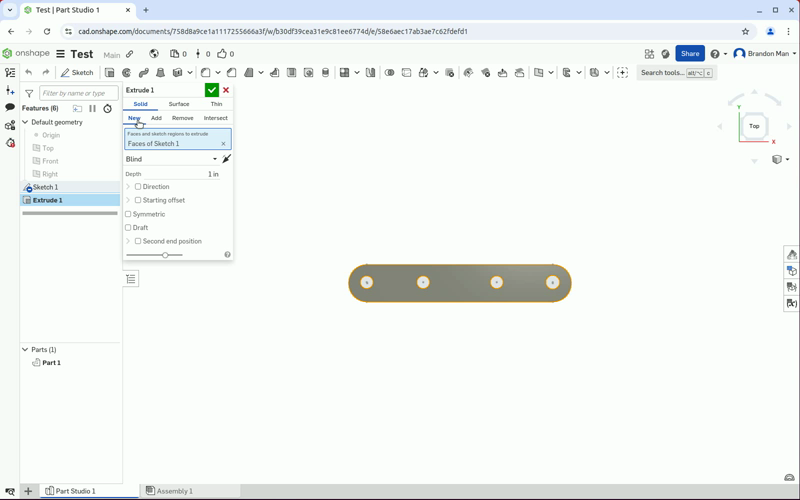
click(137, 120)
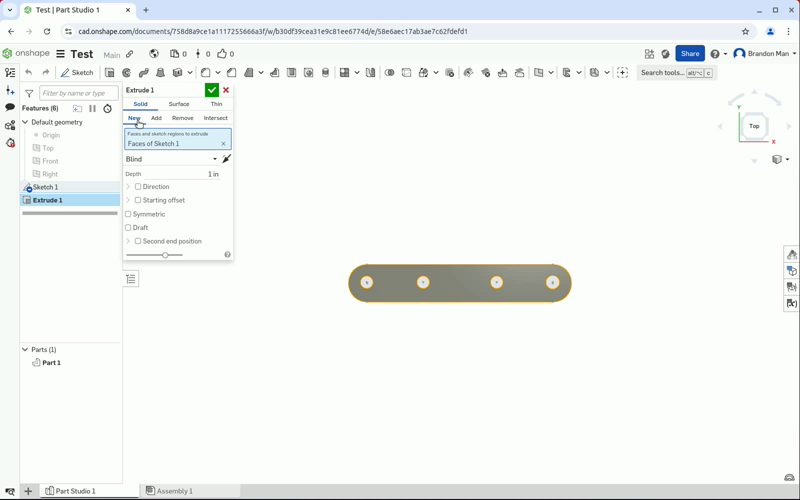
key(tab, 4)
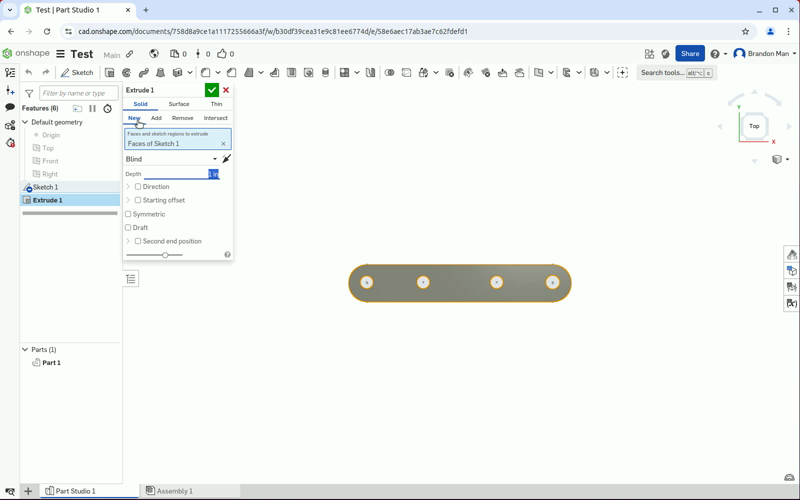
text(3.851)
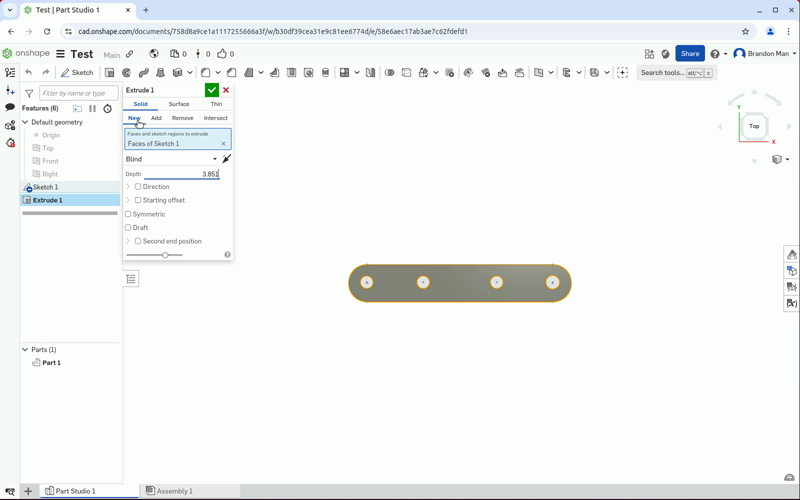
key(enter)
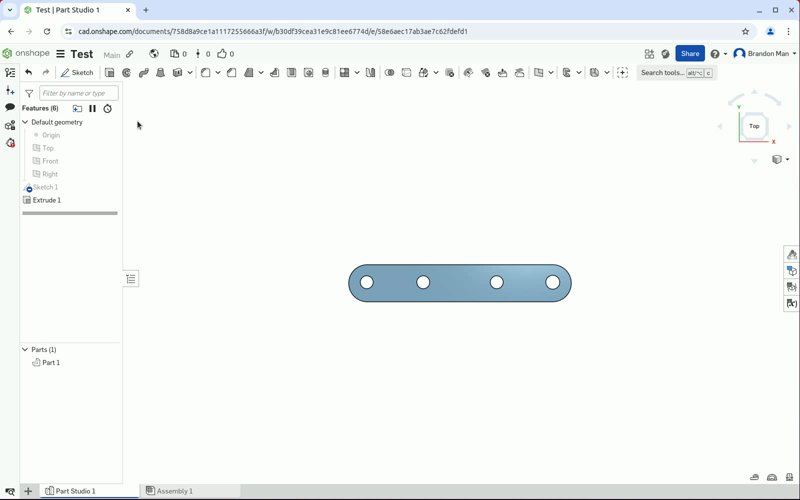
key(shift+h)
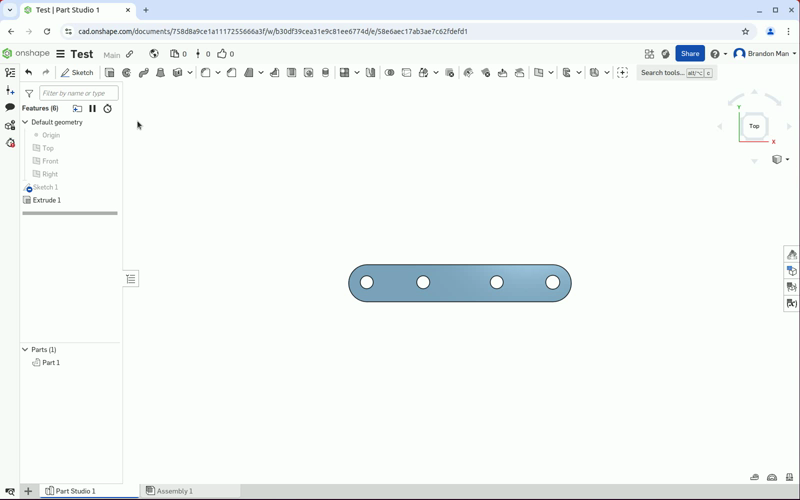
key(shift+h)
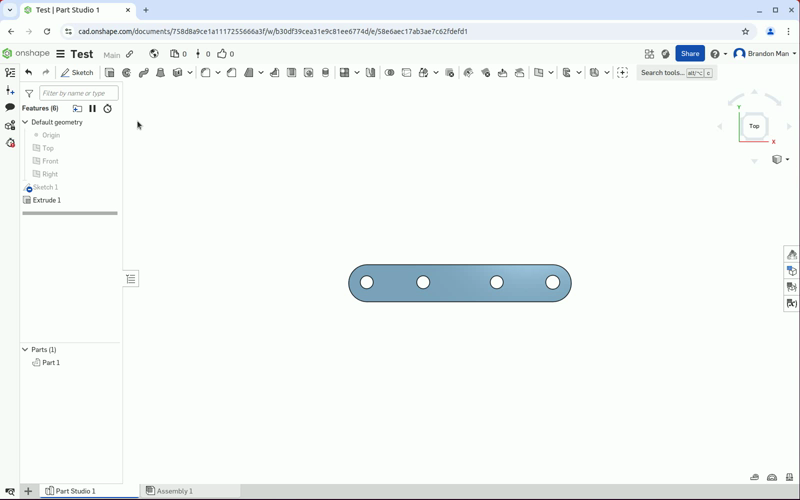
mouse_move(73, 189)
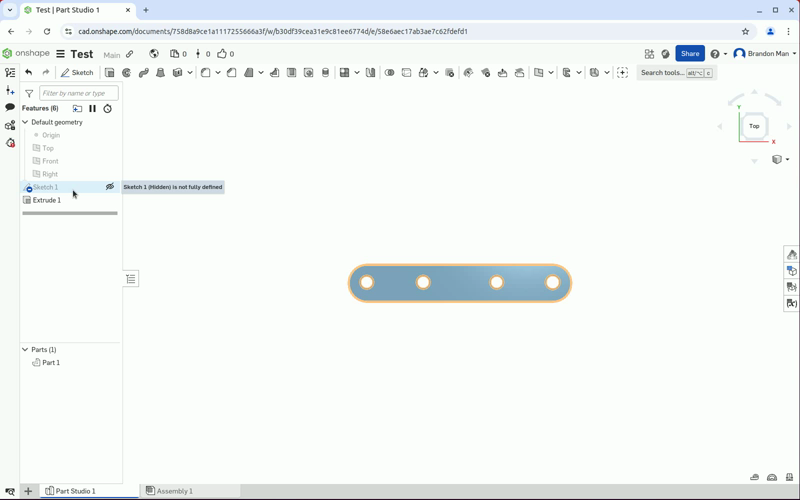
click(73, 189)
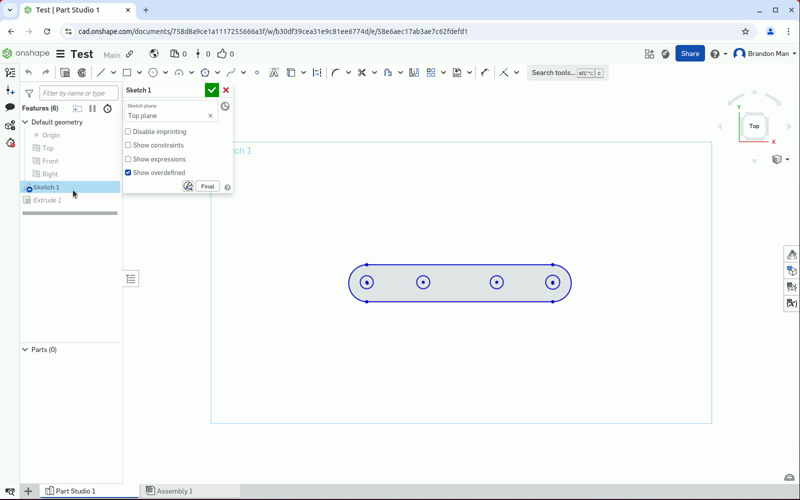
mouse_move(229, 92)
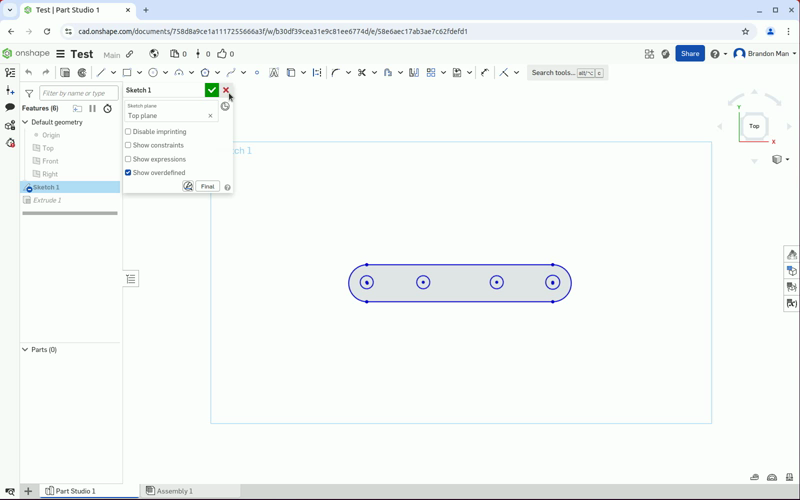
click(229, 92)
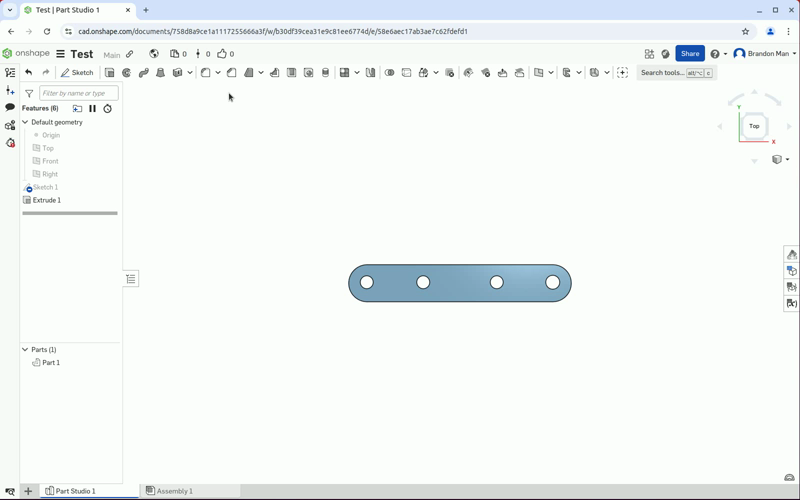
mouse_move(541, 75)
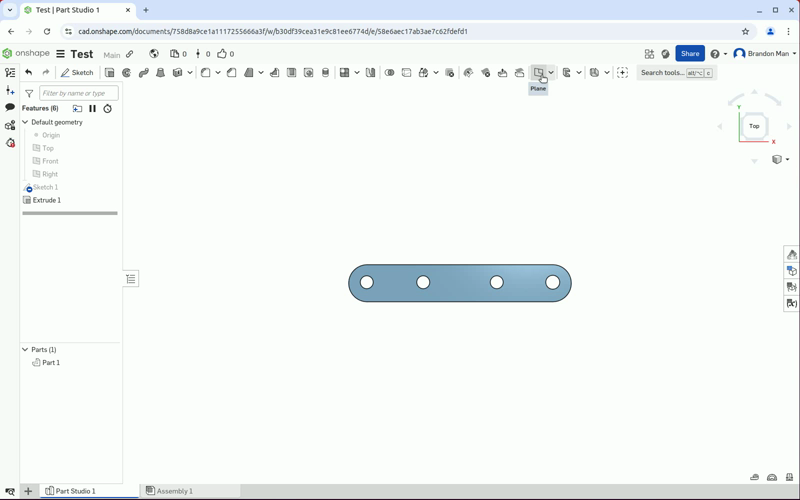
click(541, 75)
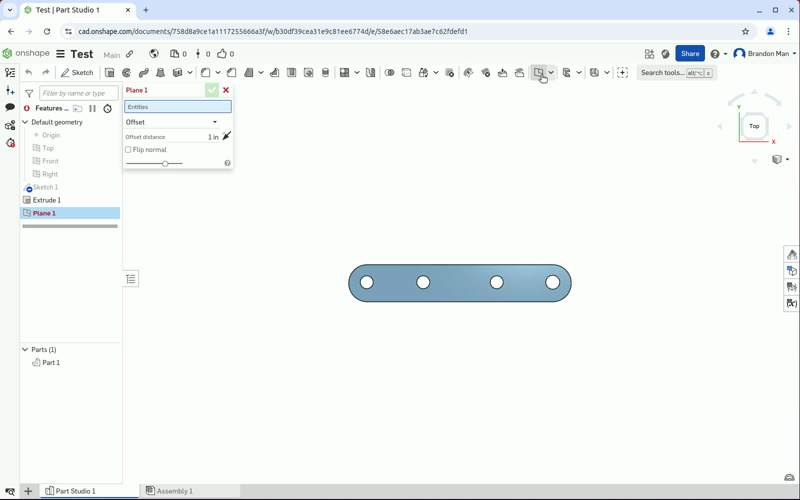
mouse_move(73, 150)
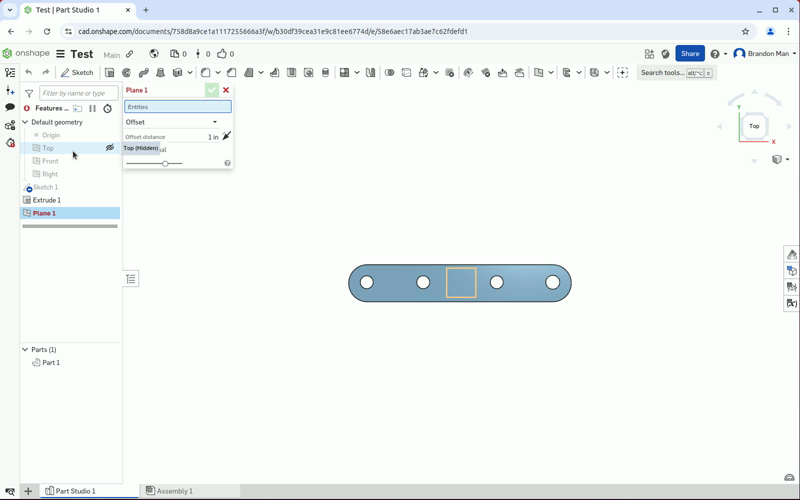
click(73, 150)
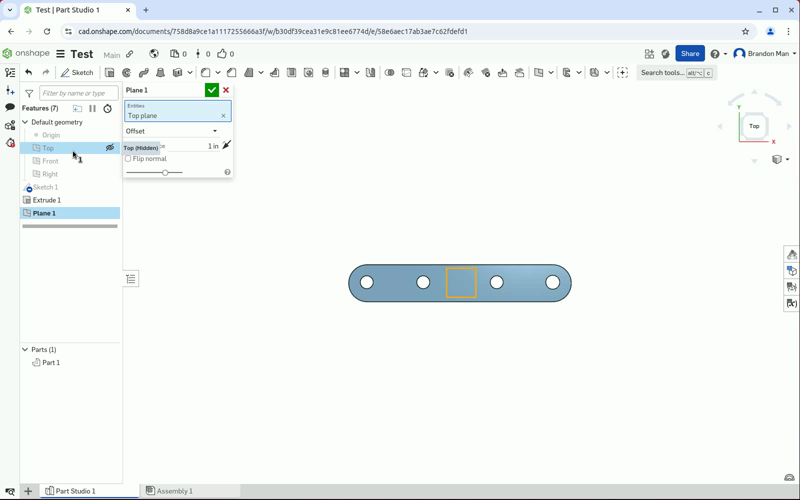
key(tab, 2)
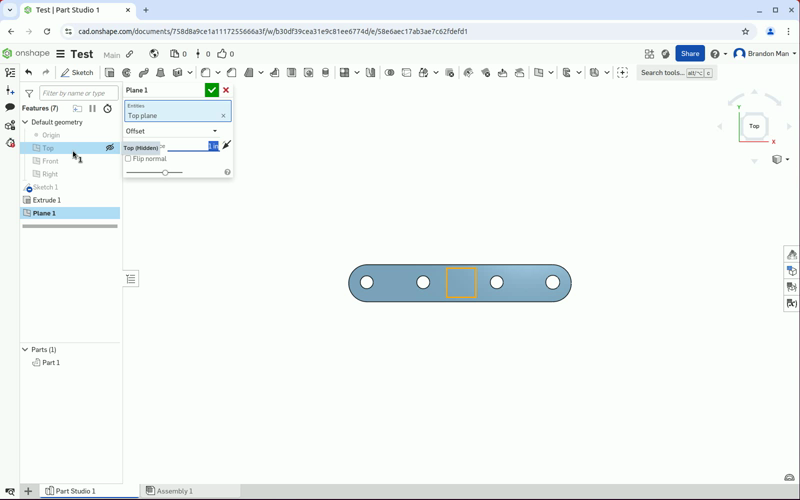
text(3.851)
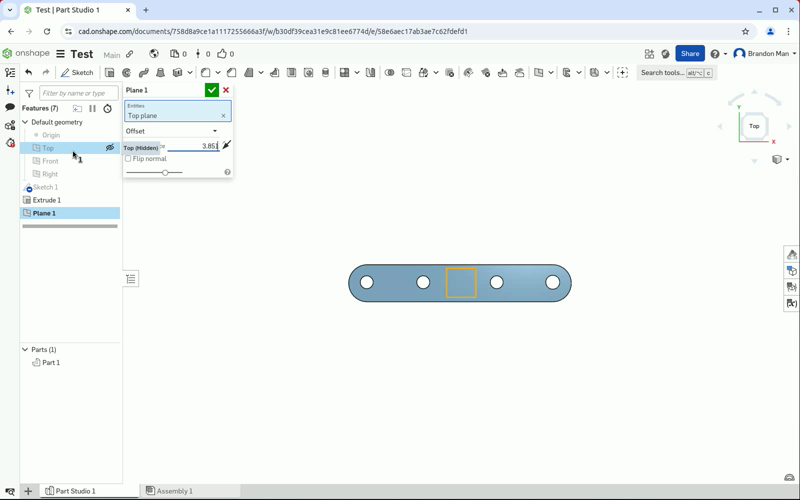
key(enter, 2)
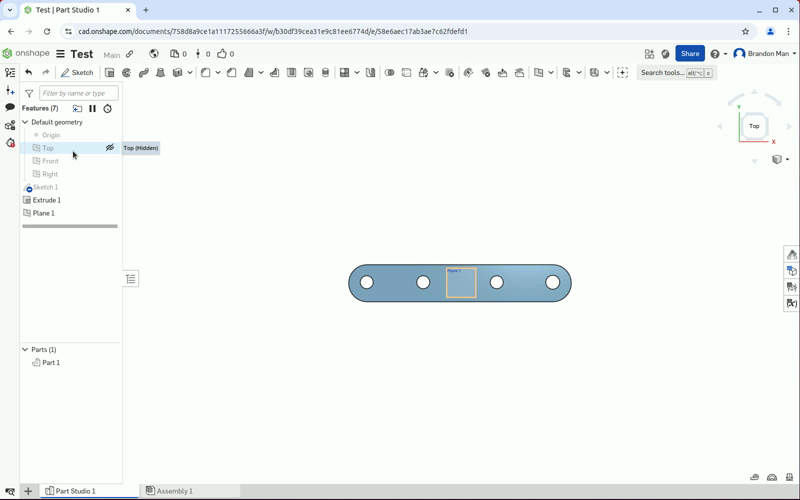
key(shift+s)
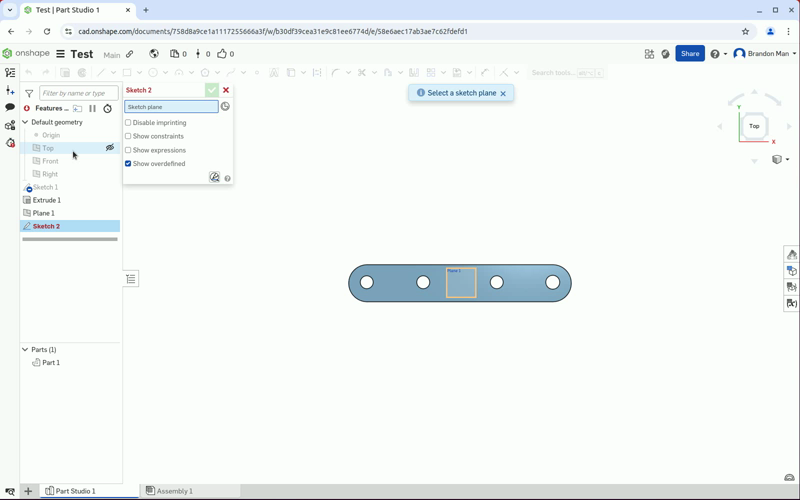
mouse_move(73, 215)
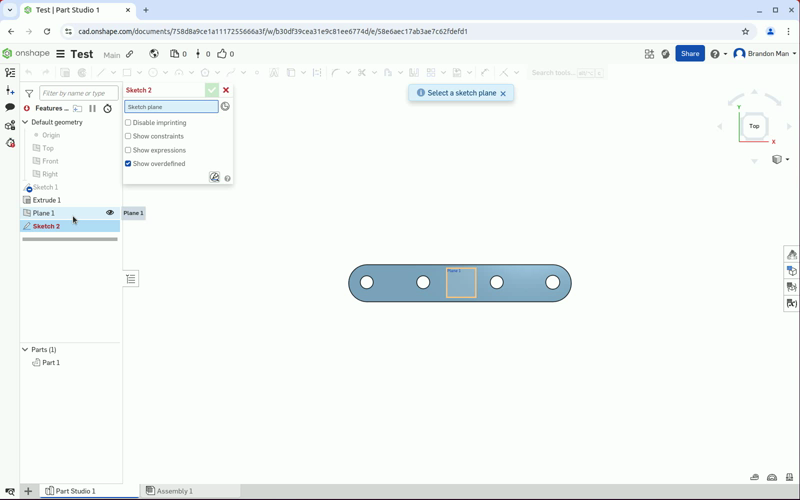
click(73, 215)
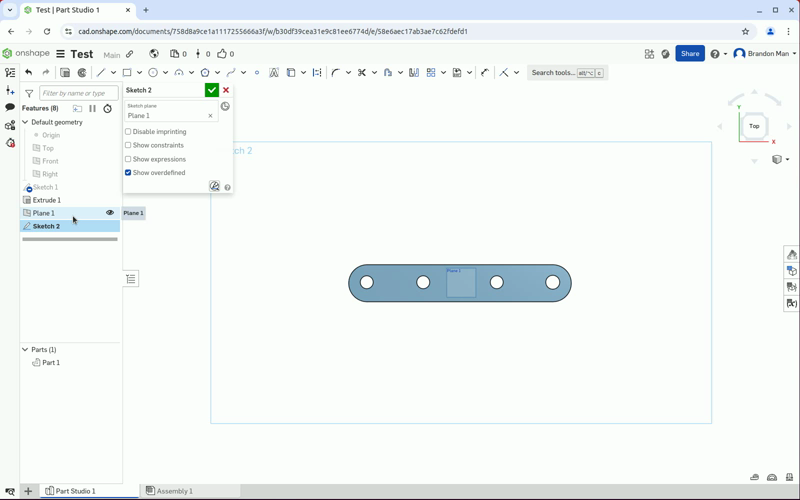
mouse_move(73, 352)
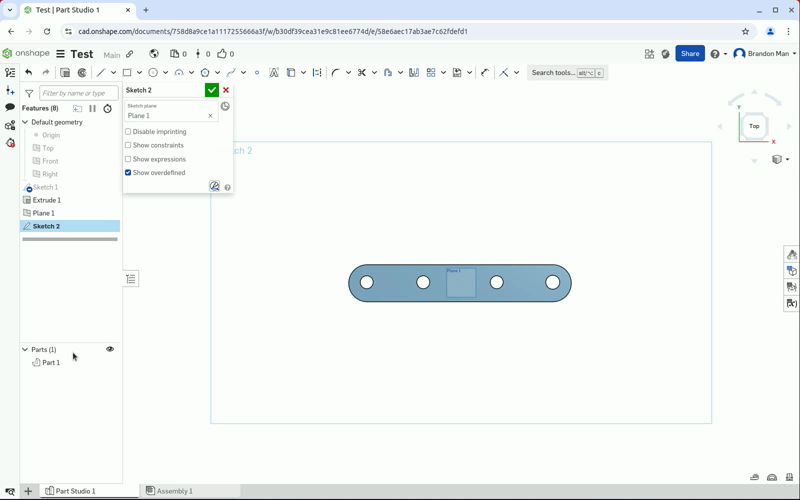
key(y)
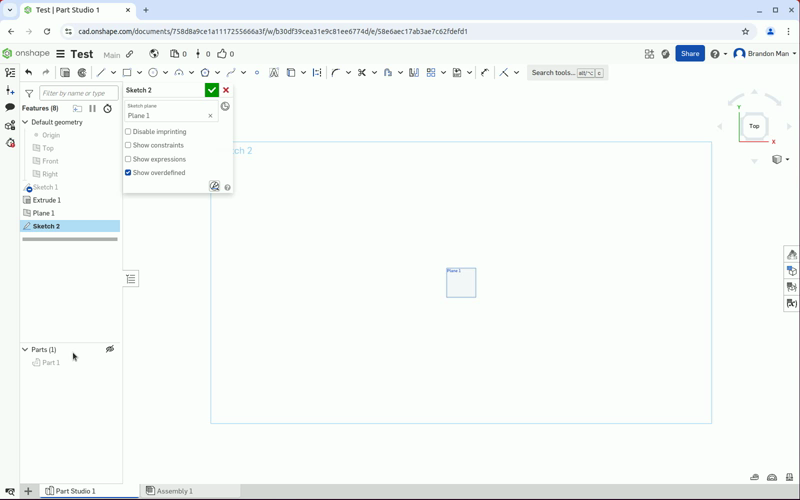
key(c)
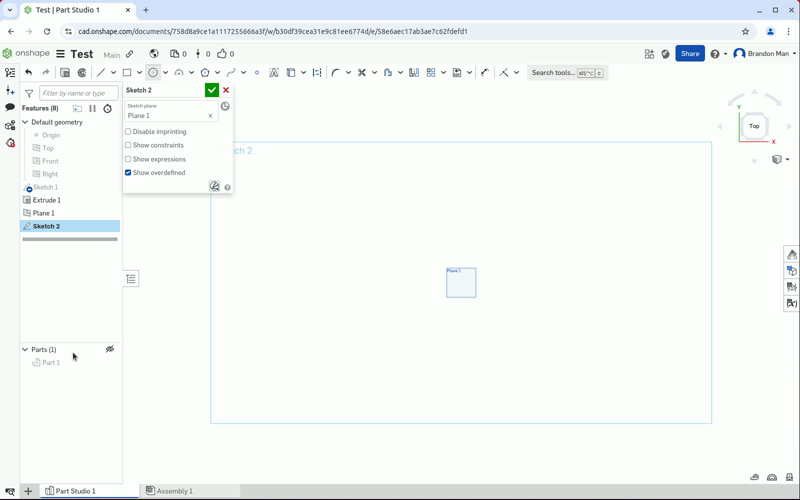
key_down(shift)
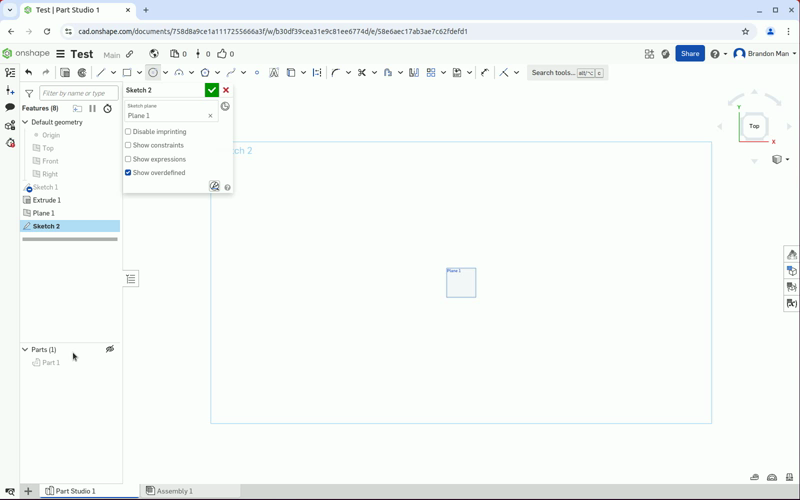
mouse_move(498, 282)
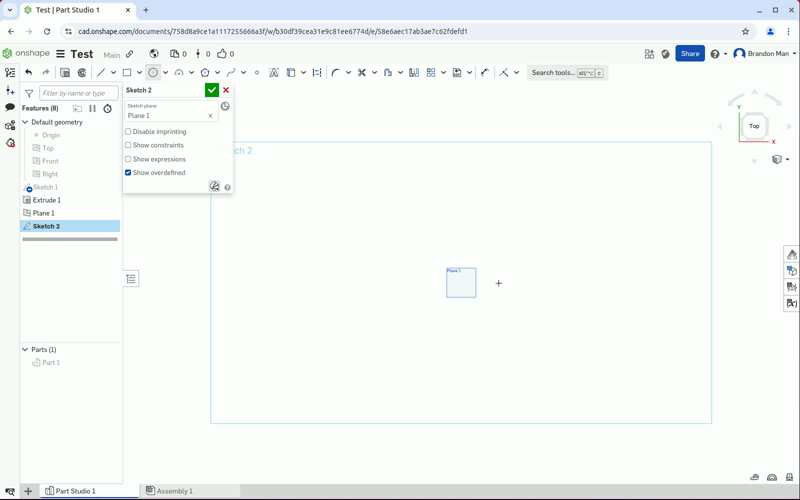
click(498, 282)
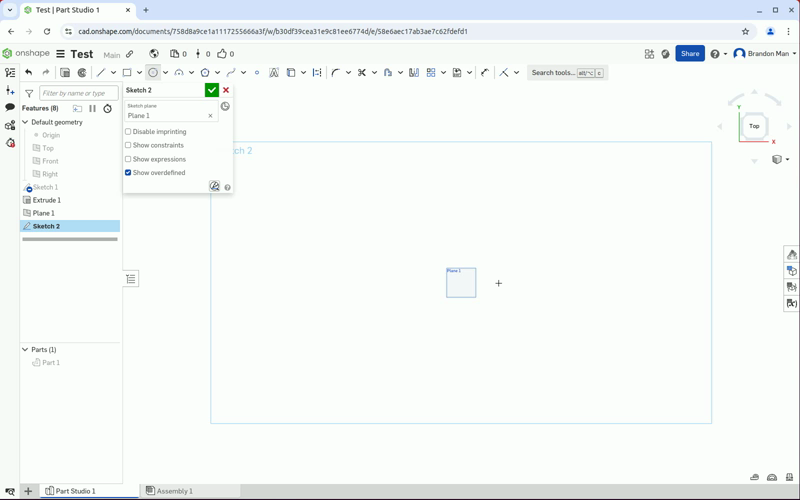
key_up(shift)
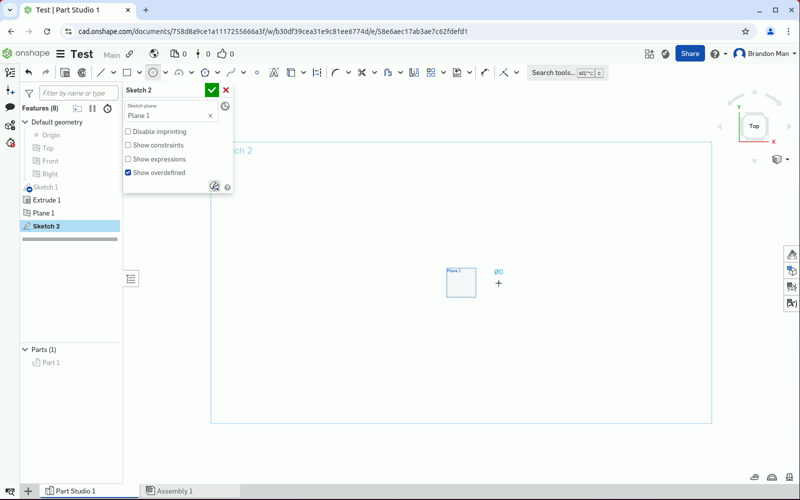
mouse_move(514, 282)
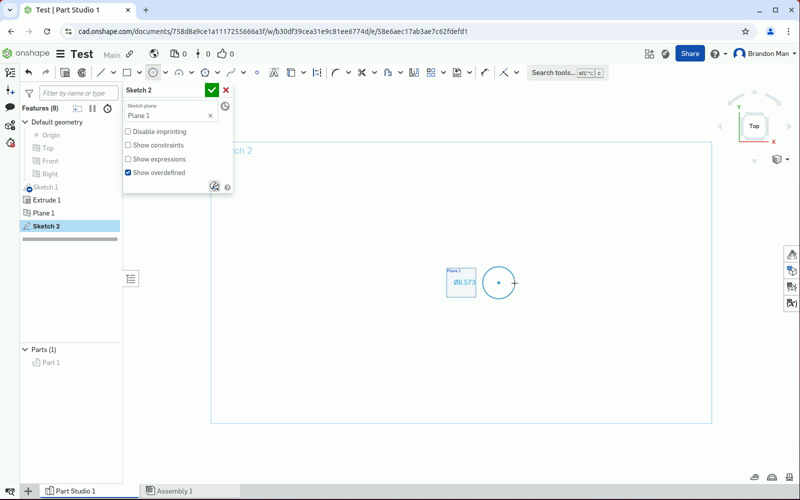
click(514, 282)
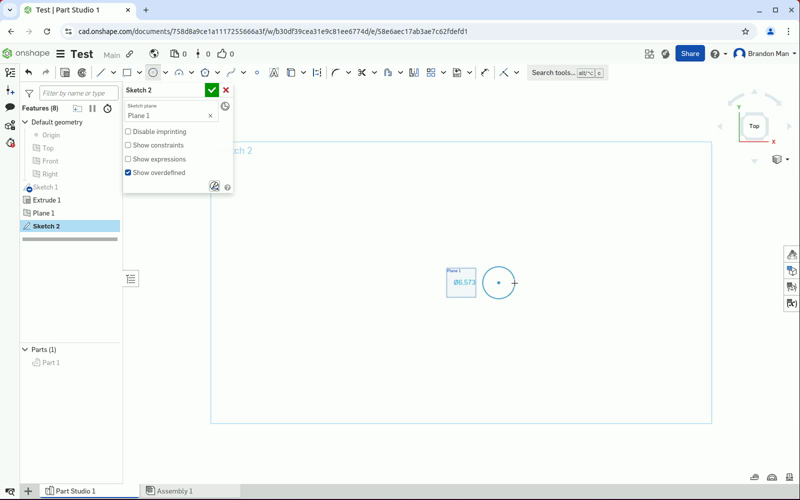
key(esc)
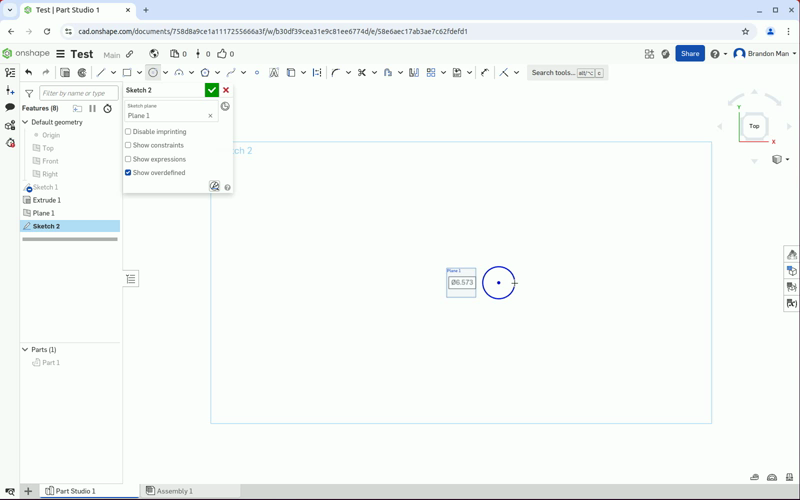
key(c)
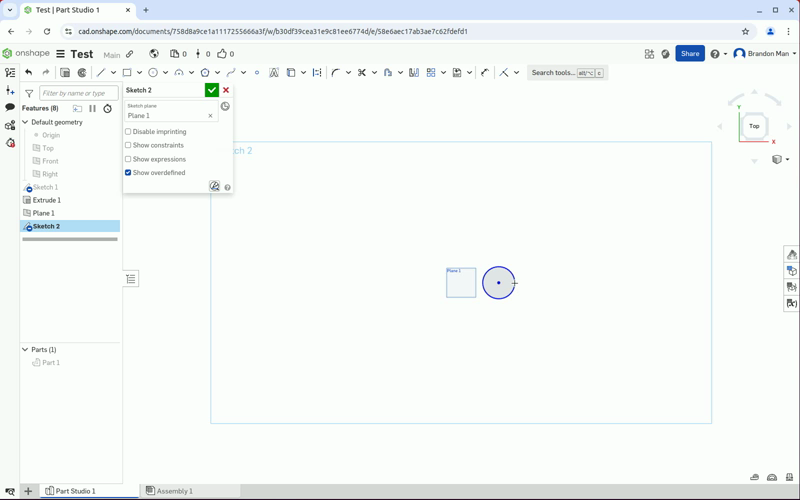
key_down(shift)
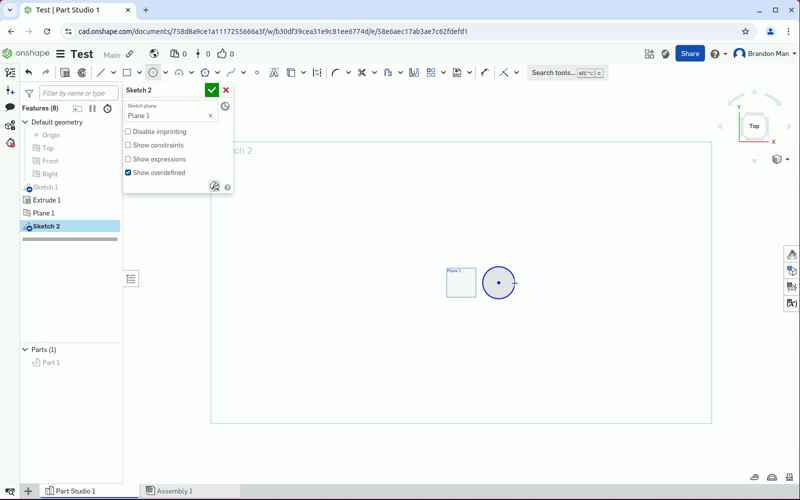
mouse_move(498, 282)
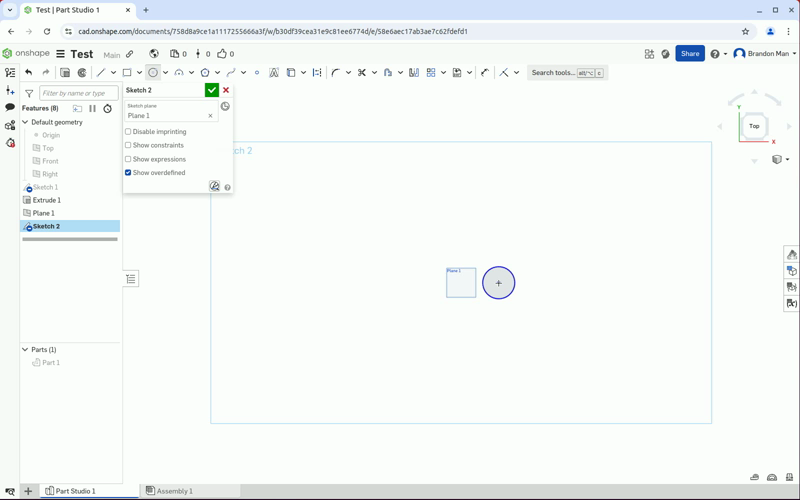
click(498, 282)
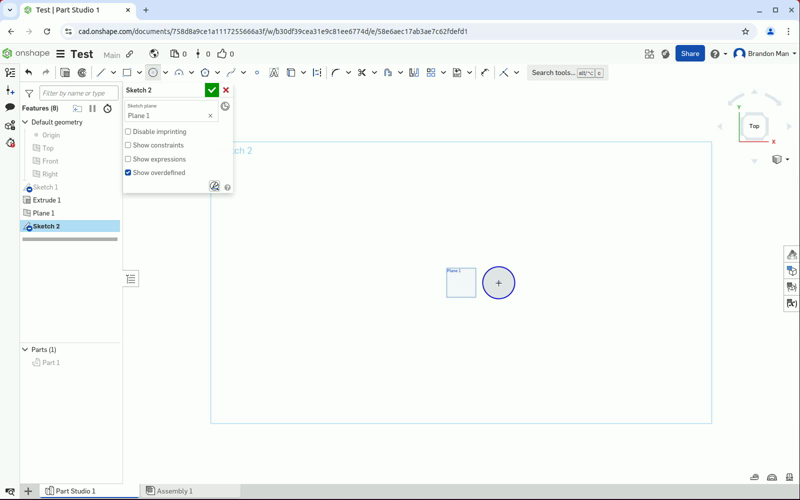
key_up(shift)
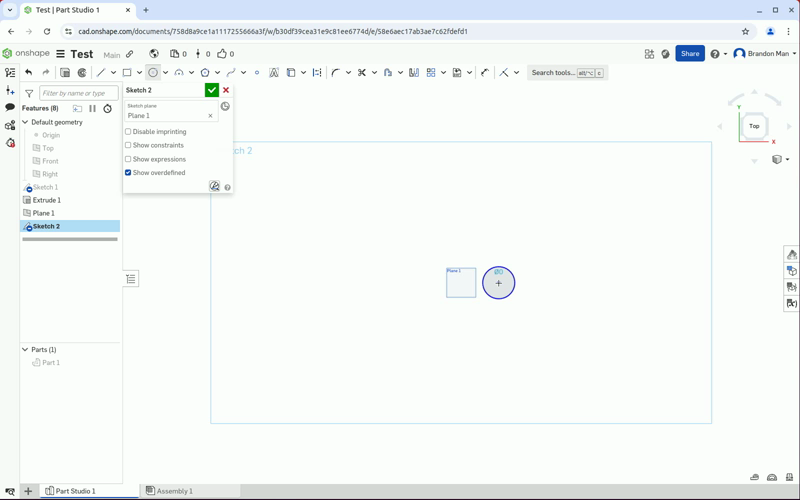
mouse_move(504, 282)
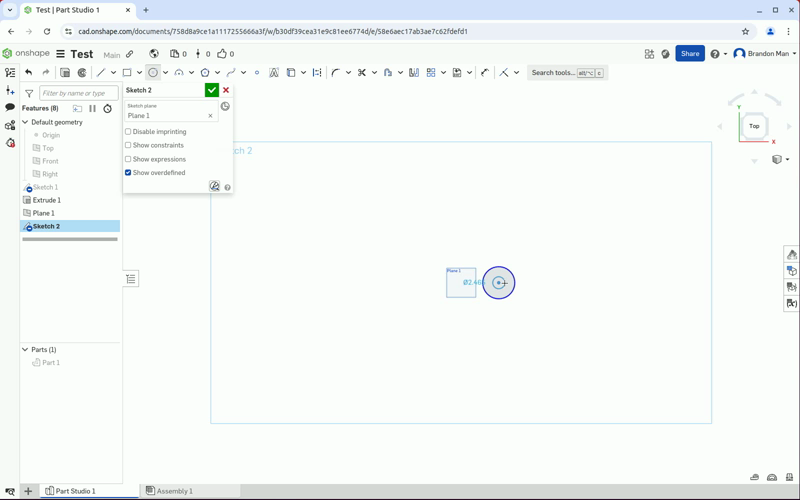
click(504, 282)
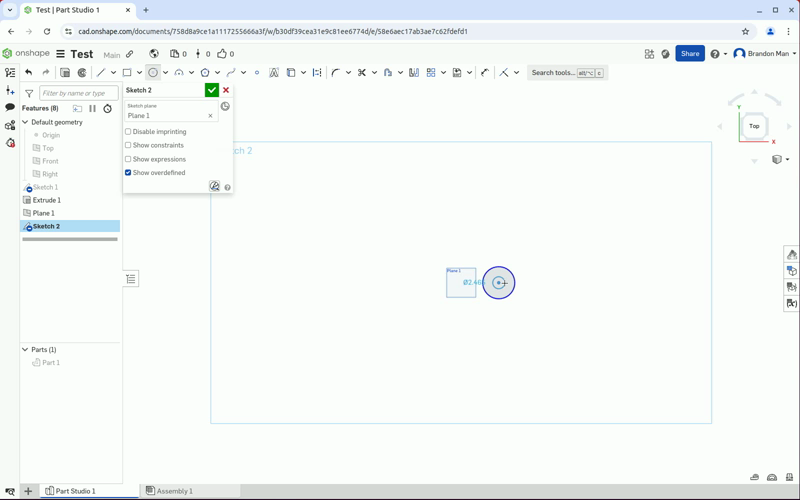
key(esc)
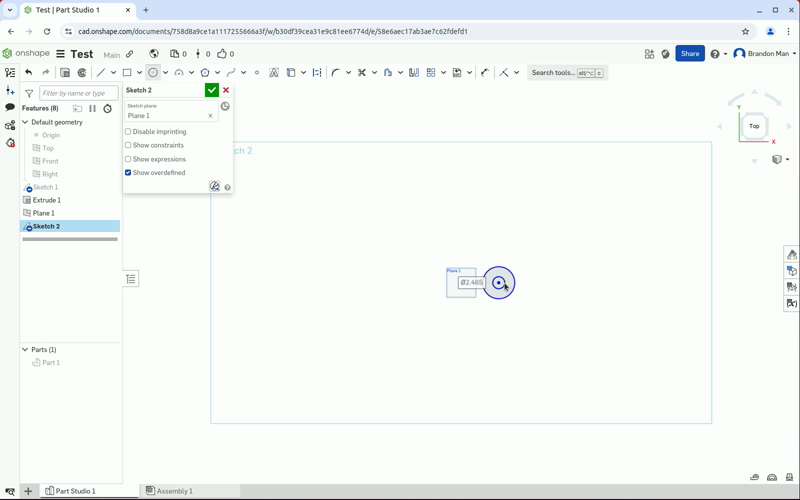
mouse_move(490, 273)
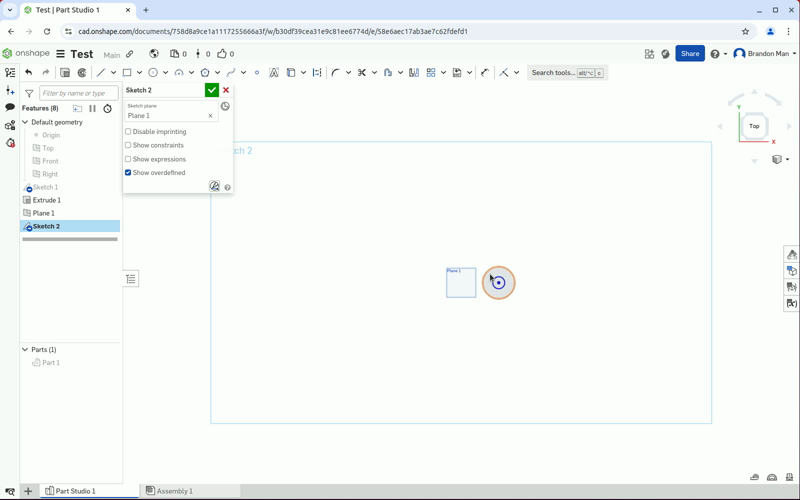
scroll(6)
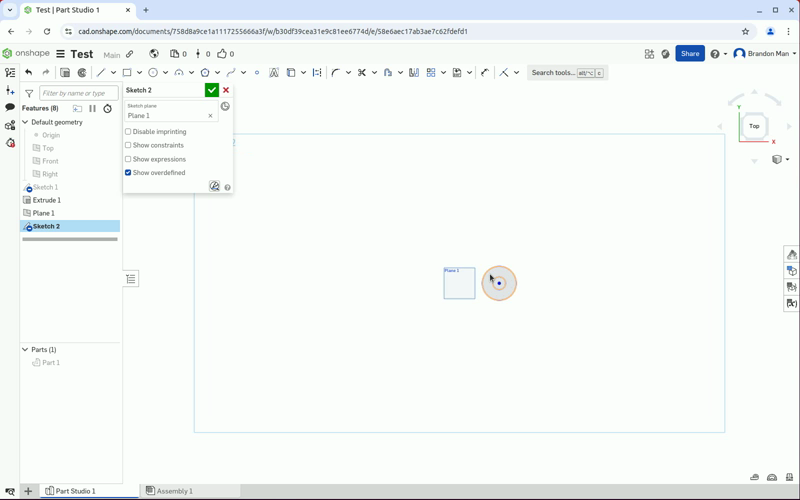
scroll(6)
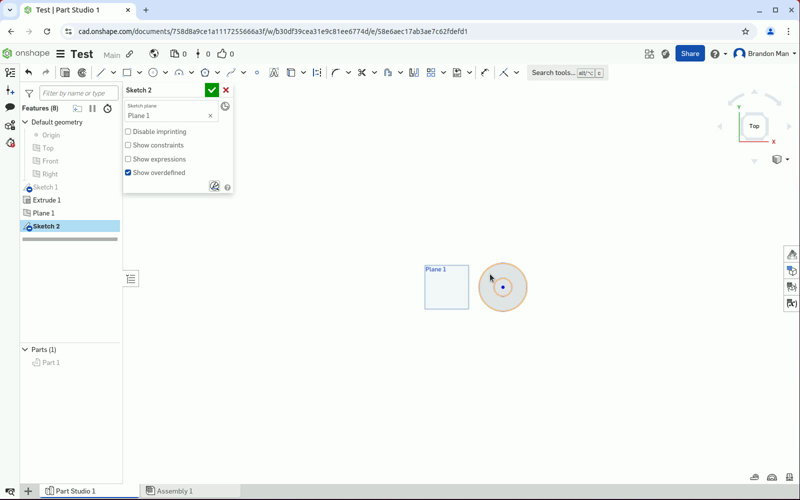
scroll(6)
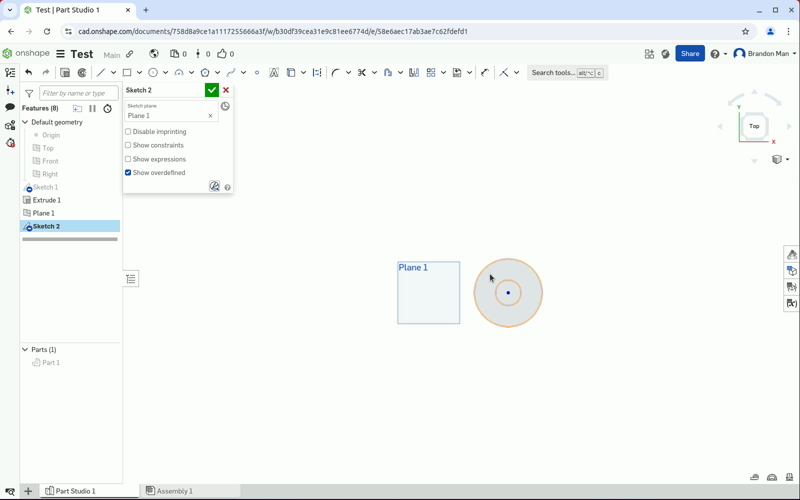
scroll(6)
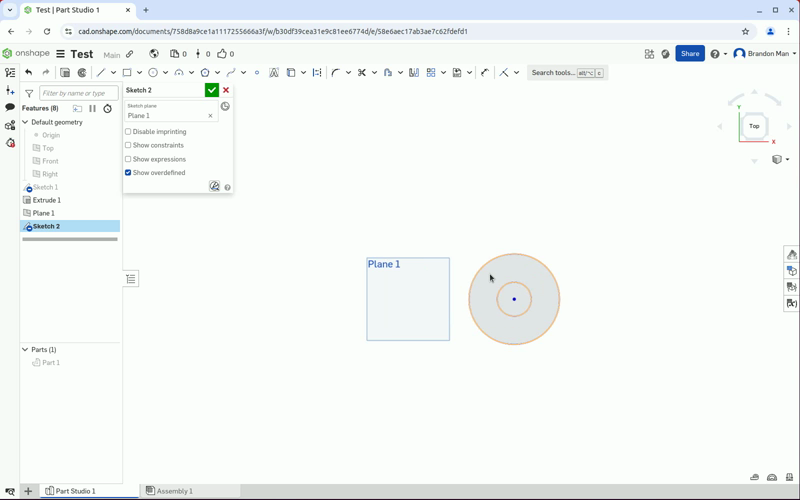
scroll(6)
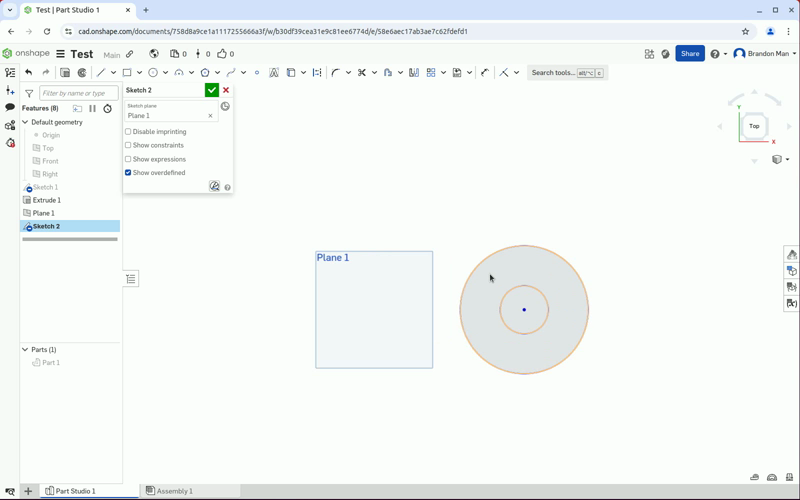
scroll(6)
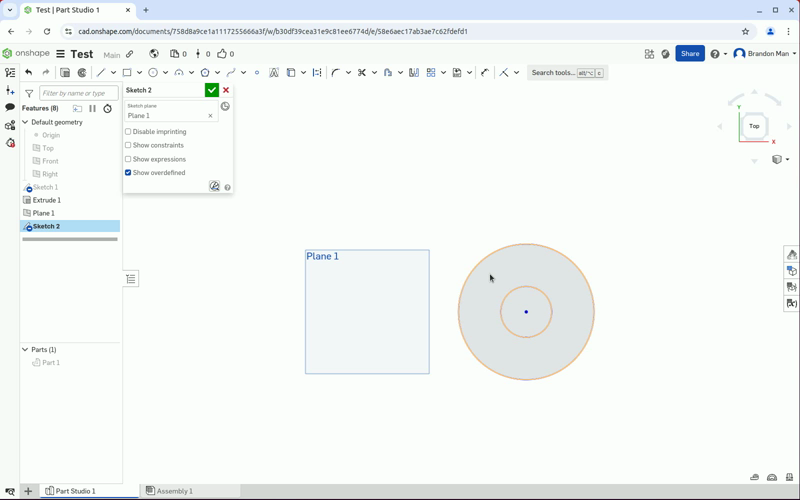
scroll(6)
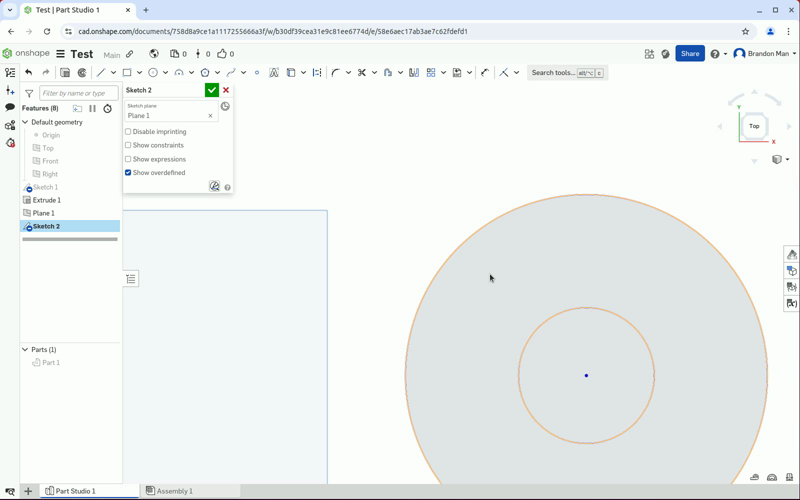
click(490, 273)
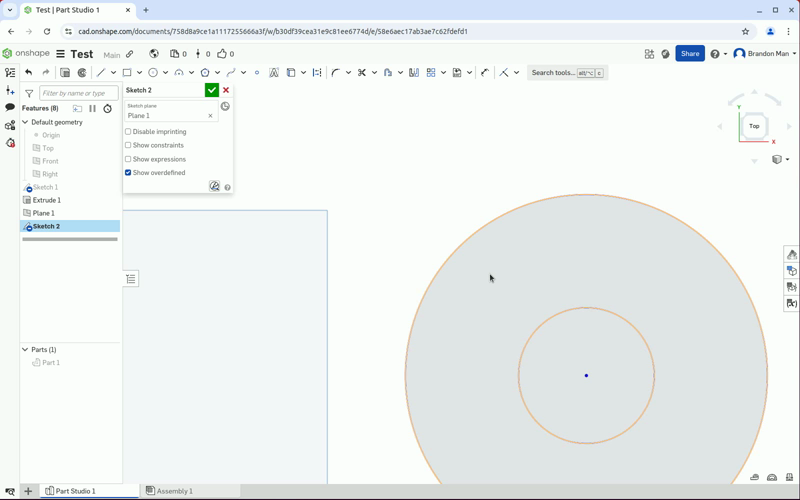
scroll(-6)
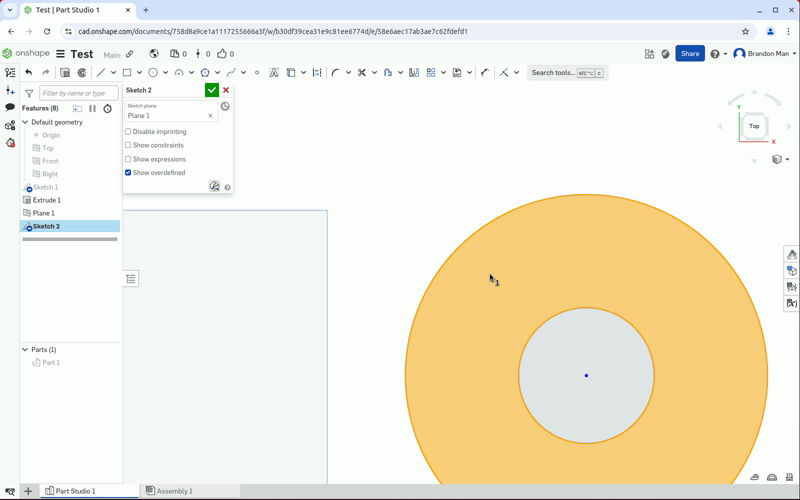
scroll(-6)
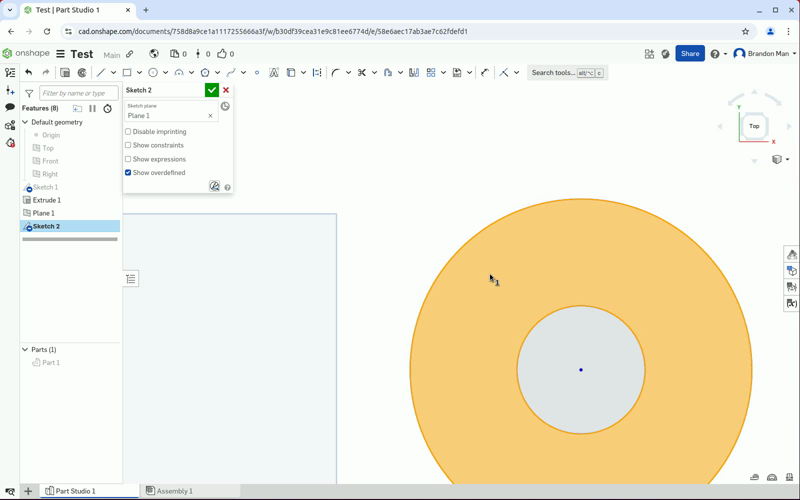
scroll(-6)
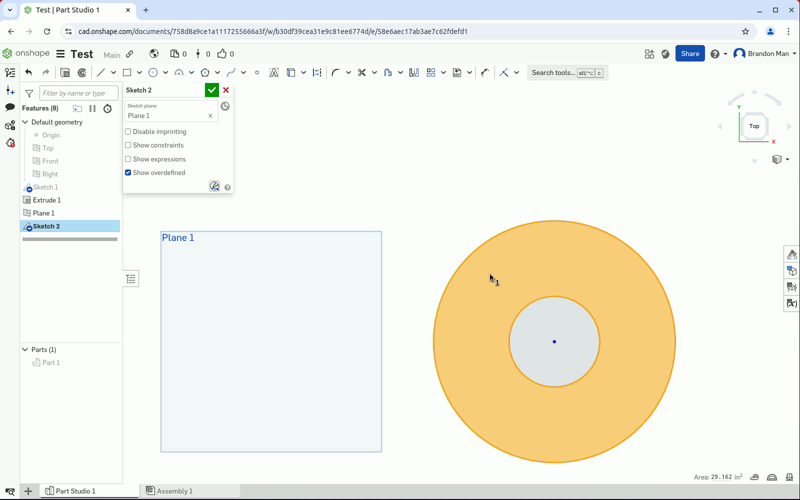
scroll(-6)
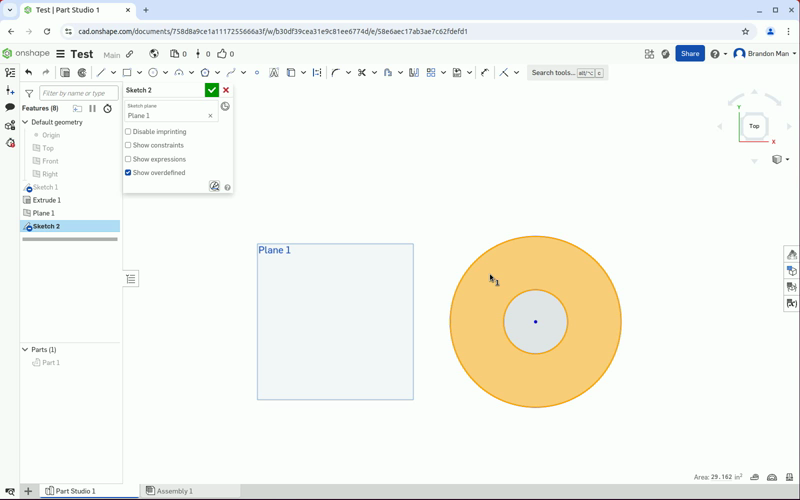
scroll(-6)
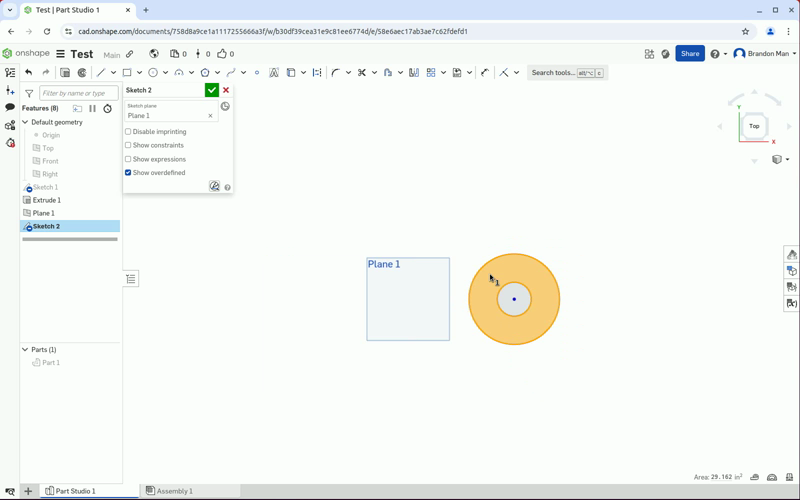
scroll(-6)
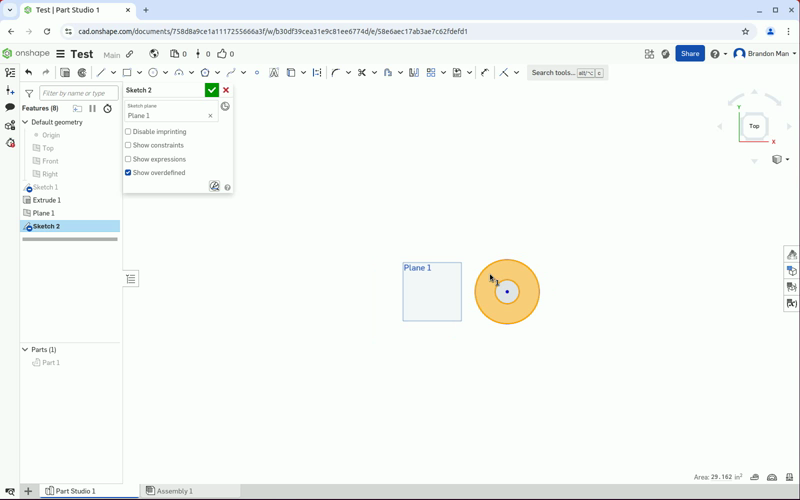
scroll(-6)
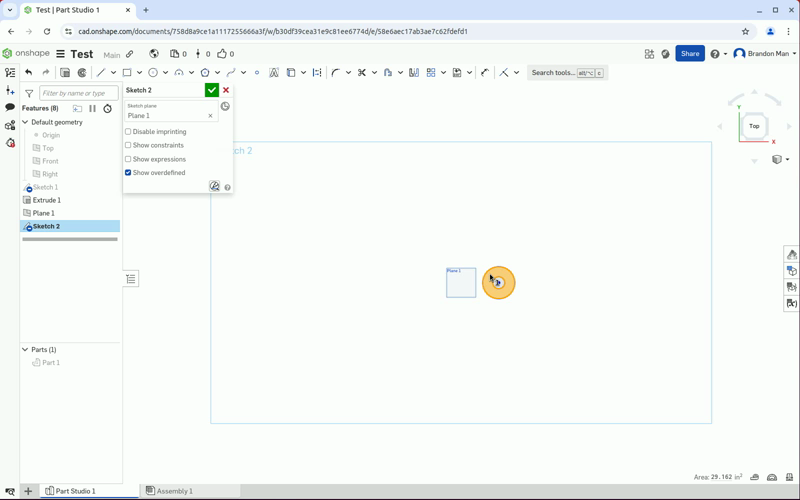
mouse_move(73, 352)
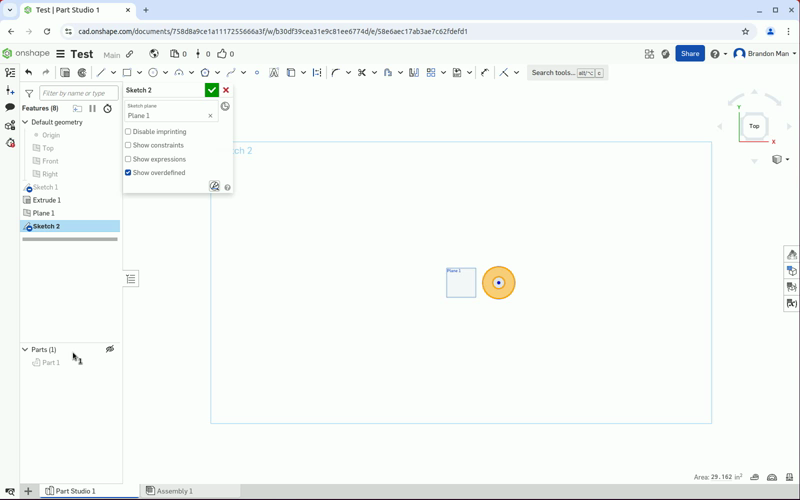
key(shift+y)
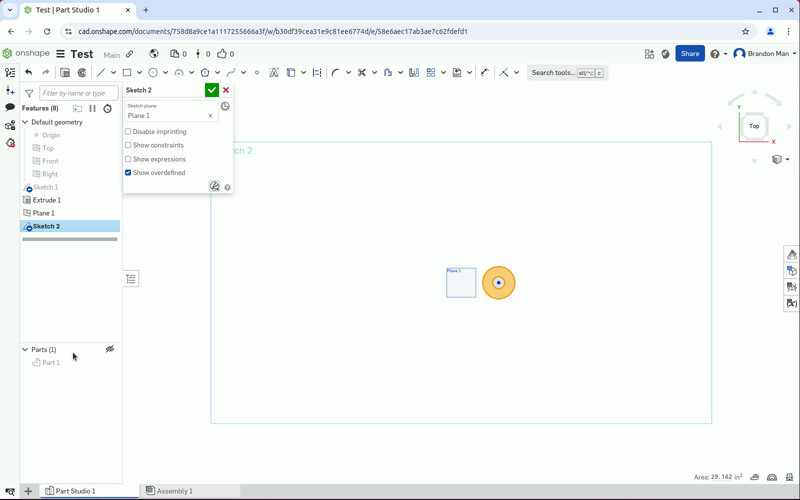
key(shift+e)
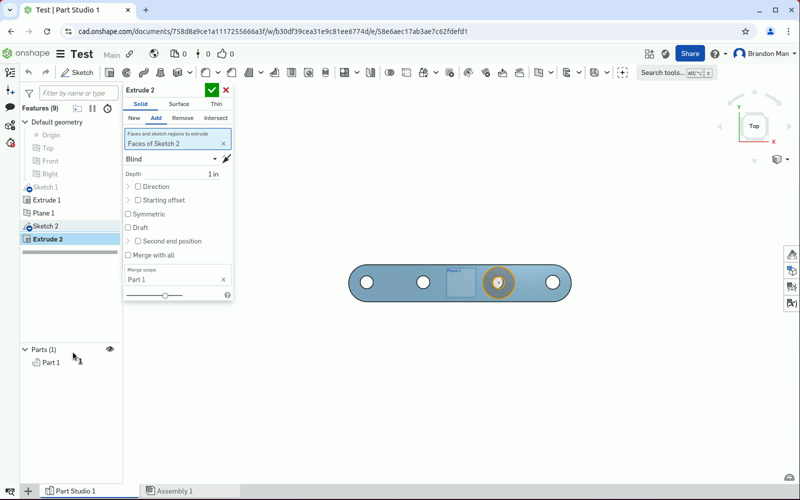
mouse_move(143, 106)
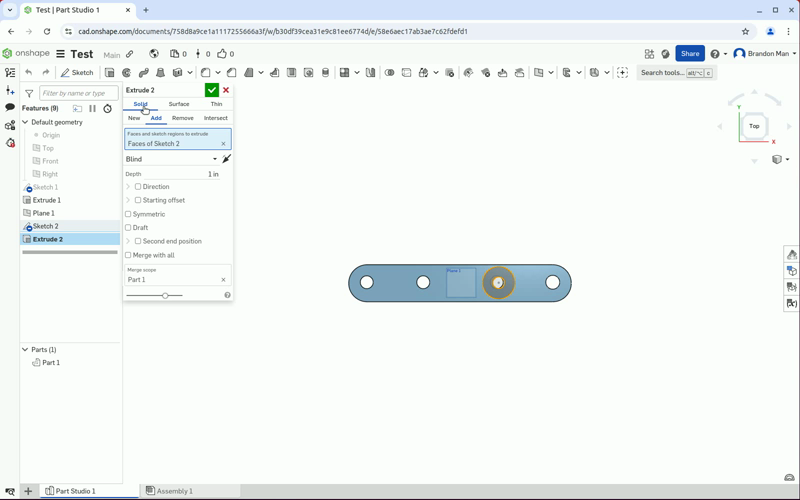
click(143, 106)
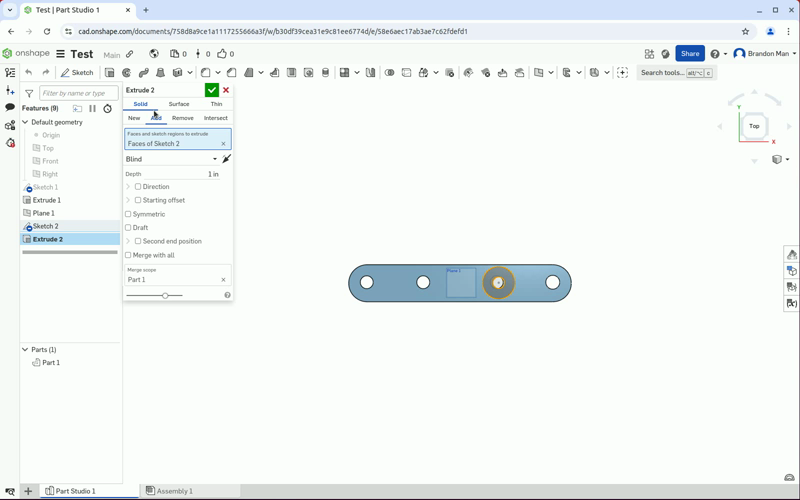
mouse_move(186, 120)
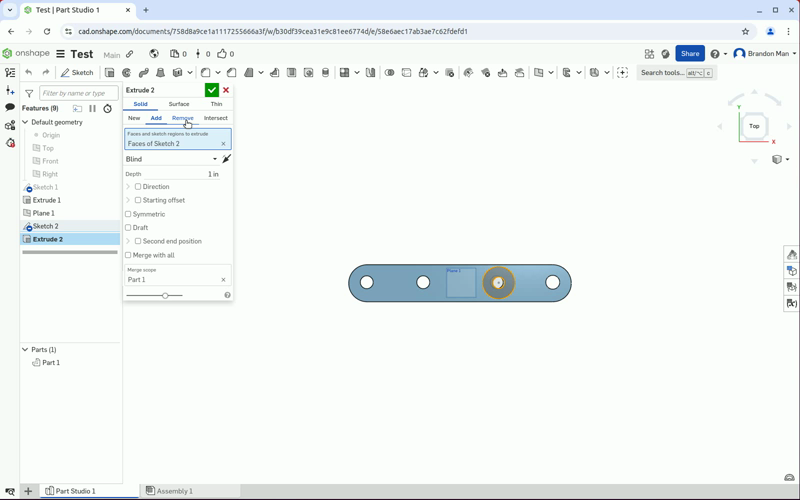
click(186, 120)
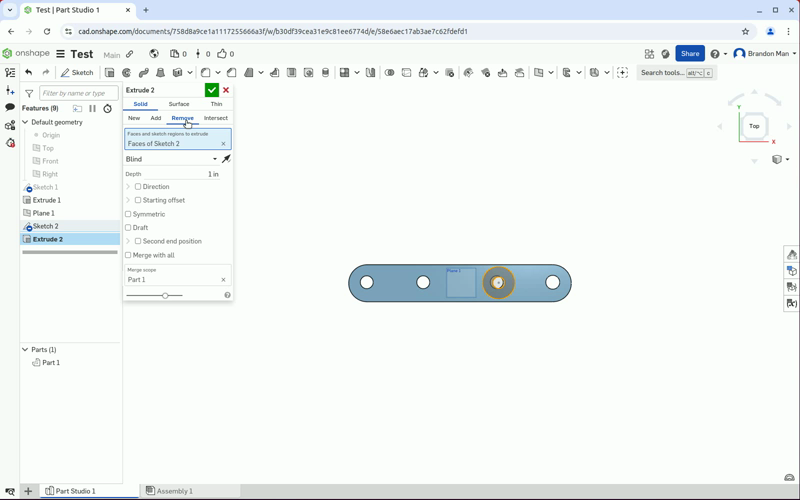
key(tab, 4)
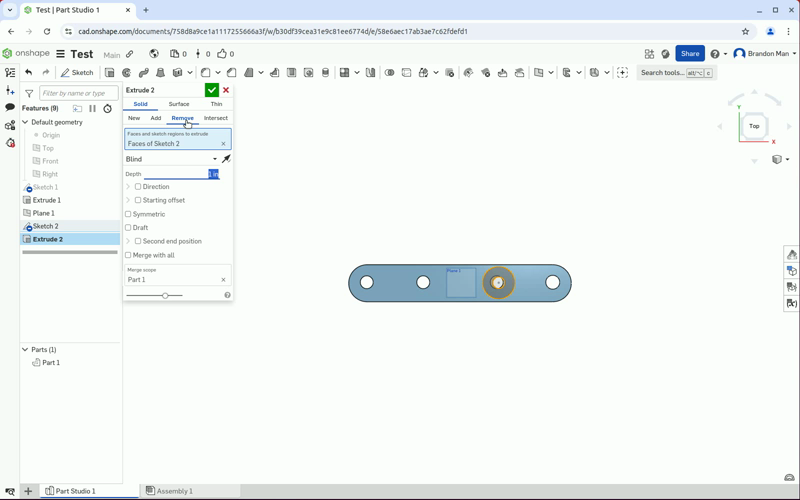
text(1.926)
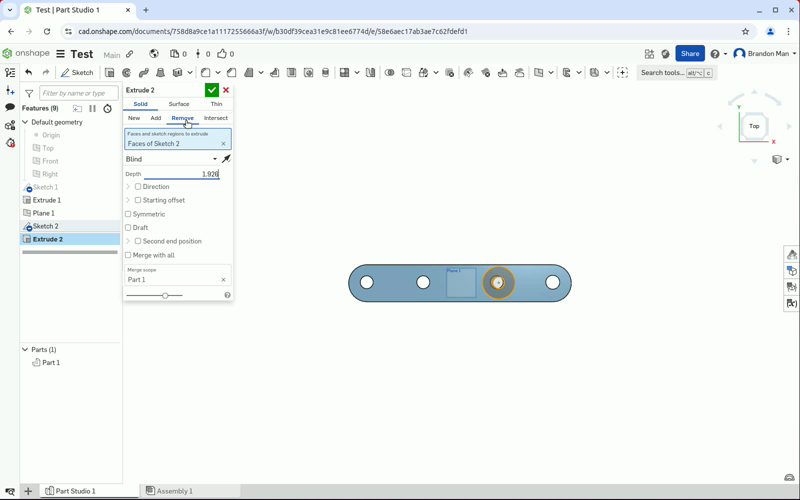
key(tab, 6)
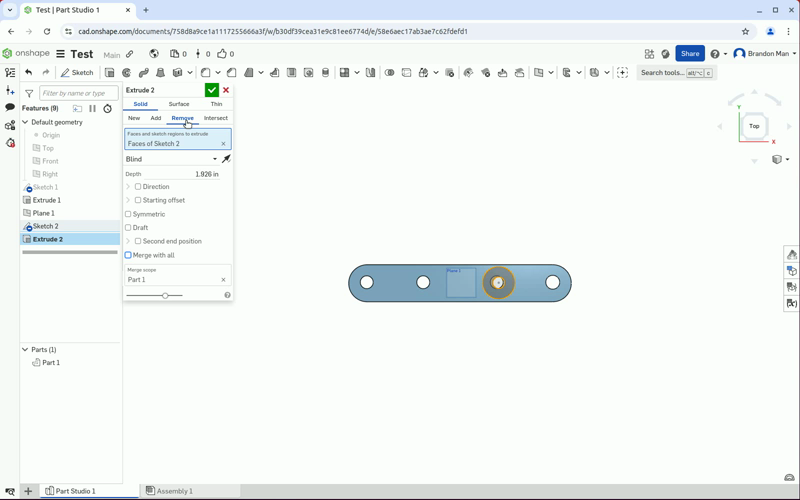
key(space)
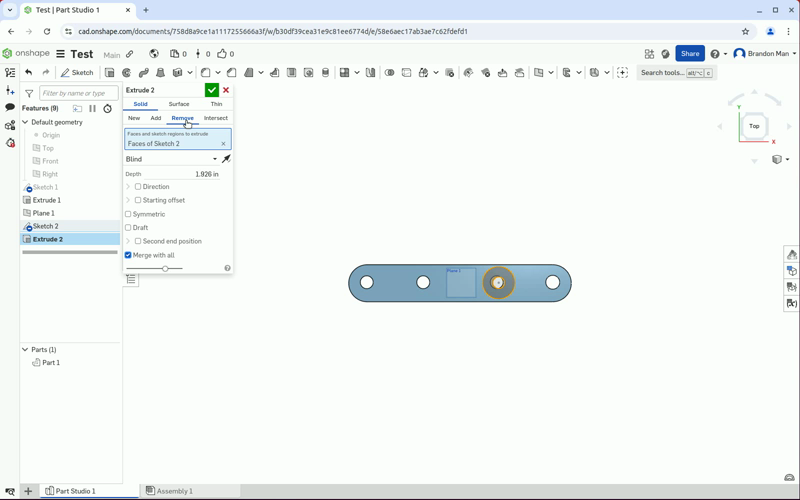
key(enter)
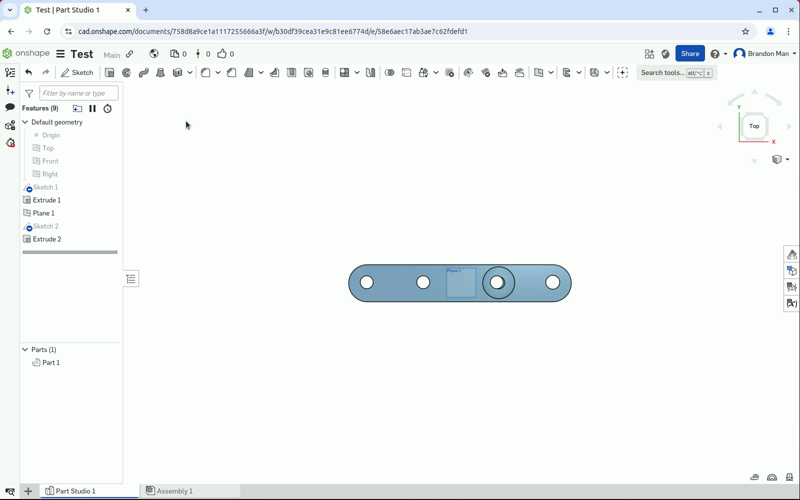
key(shift+h)
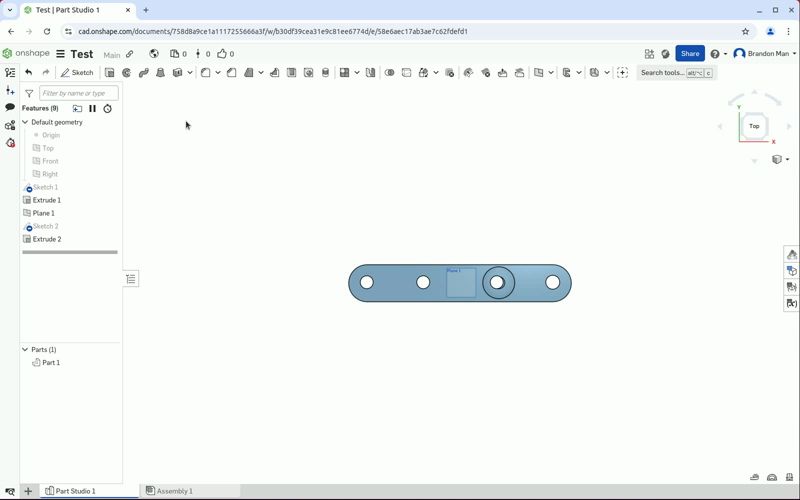
key(shift+h)
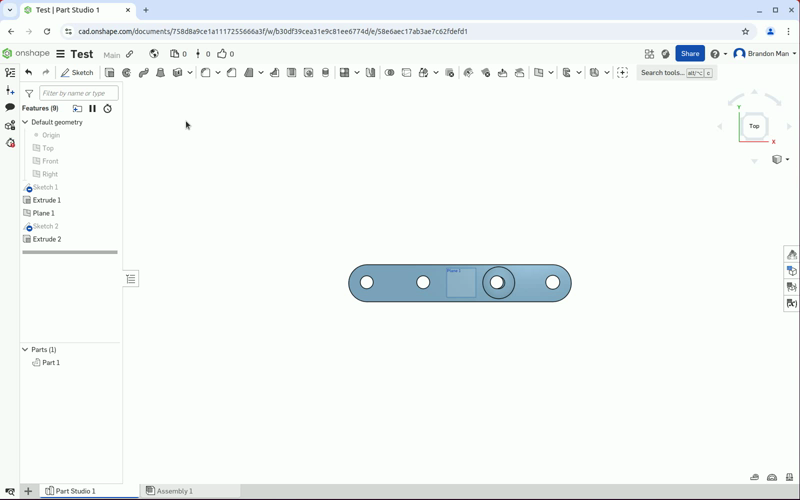
mouse_move(73, 189)
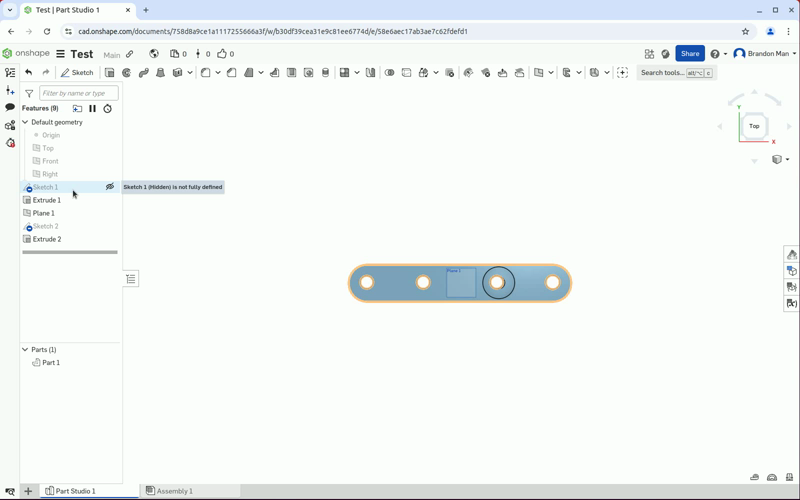
click(73, 189)
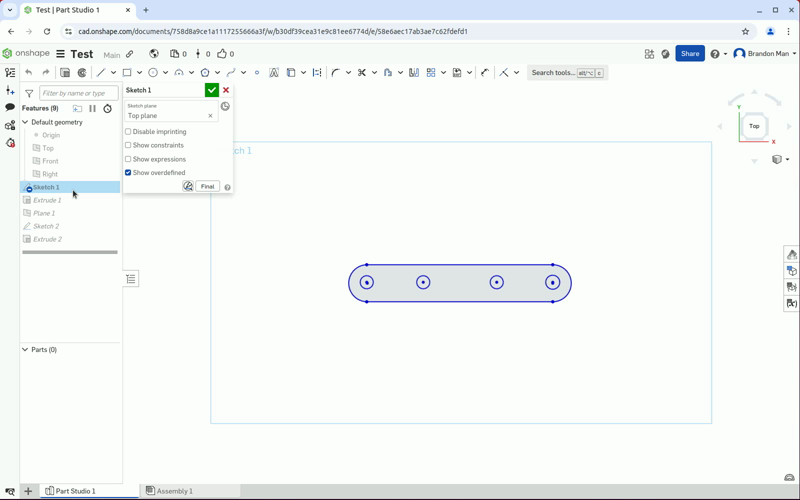
mouse_move(229, 92)
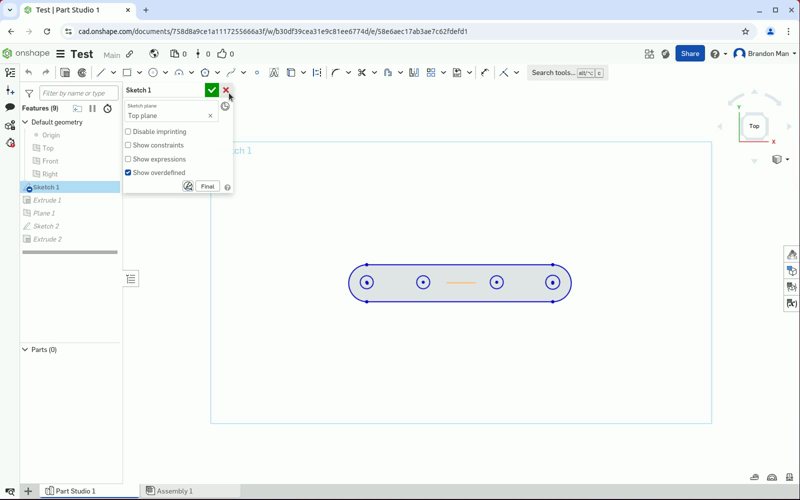
click(229, 92)
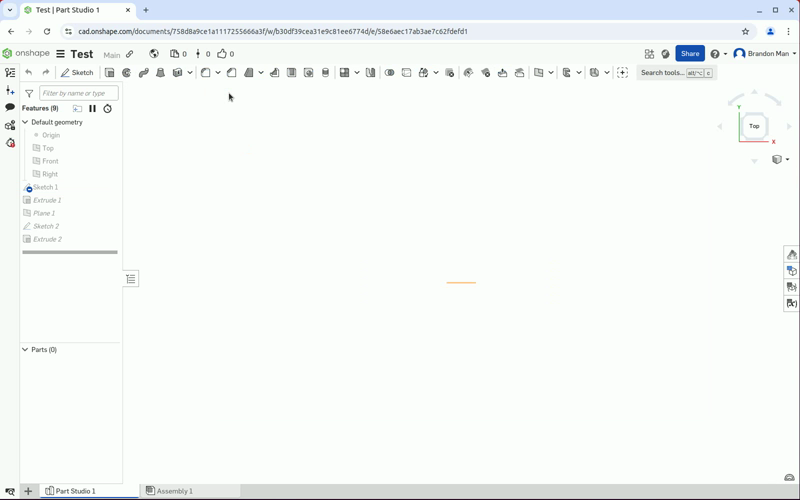
key(shift+s)
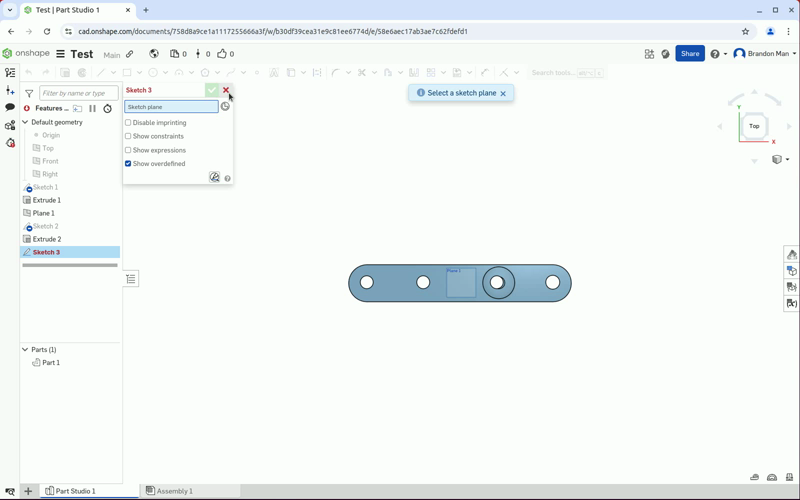
mouse_move(73, 215)
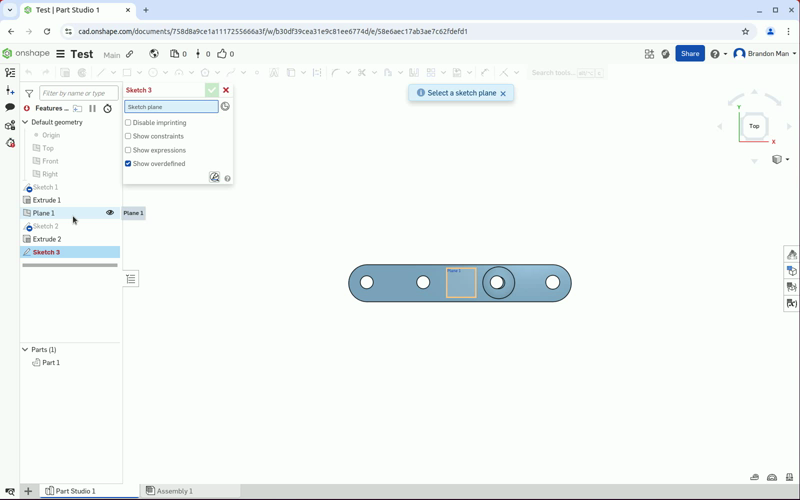
click(73, 215)
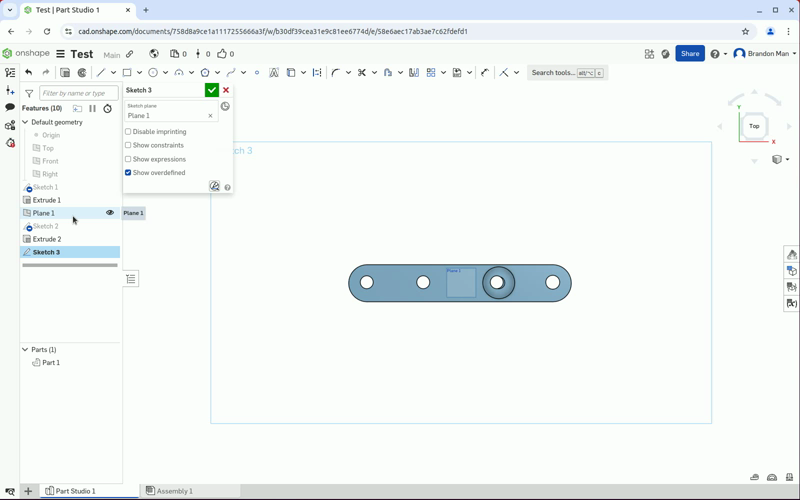
mouse_move(73, 352)
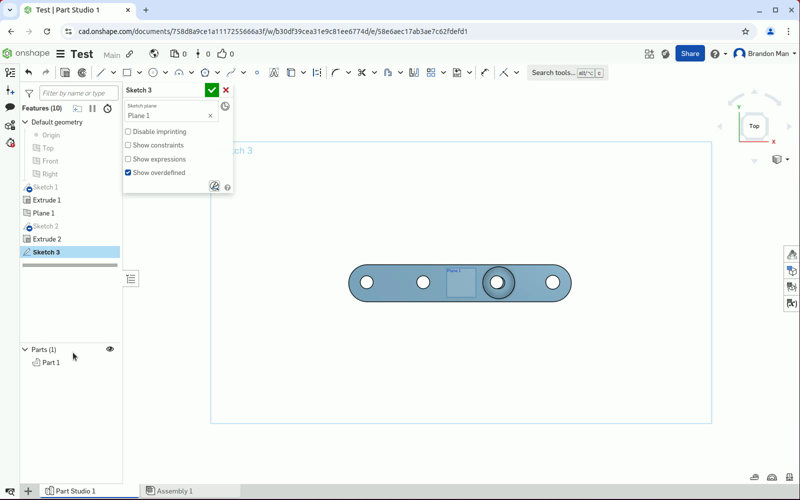
key(y)
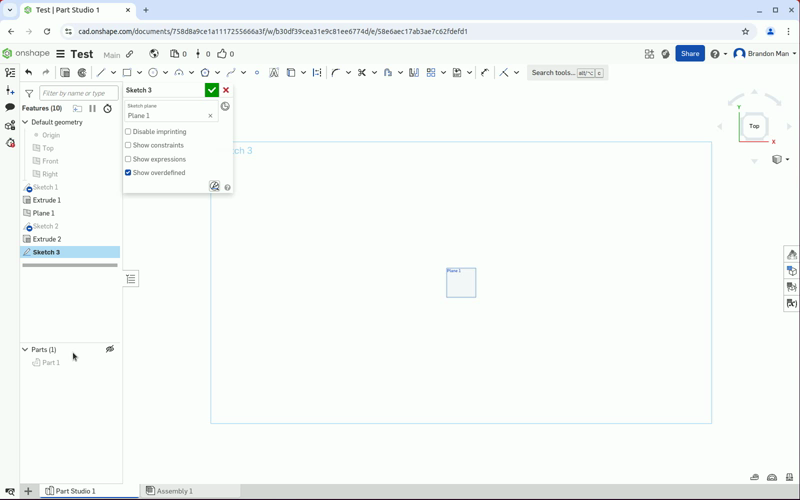
key(c)
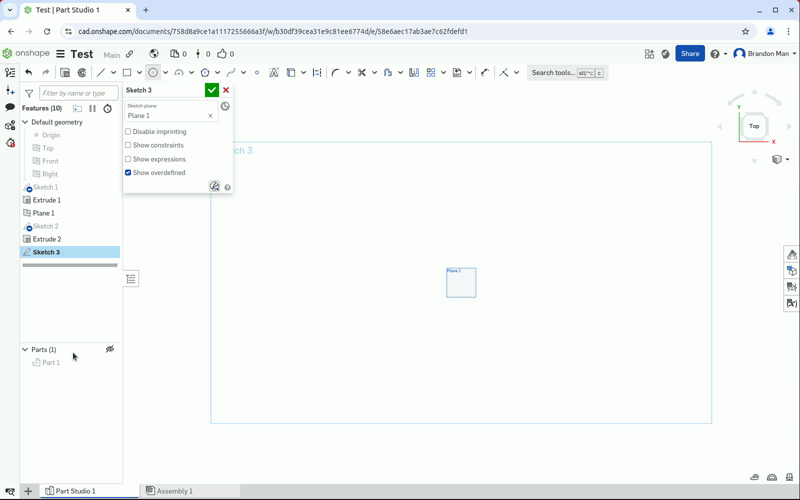
key_down(shift)
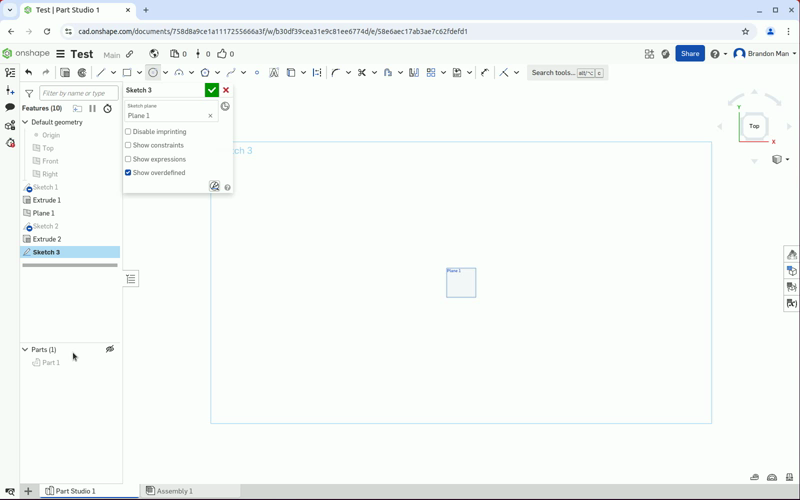
mouse_move(423, 282)
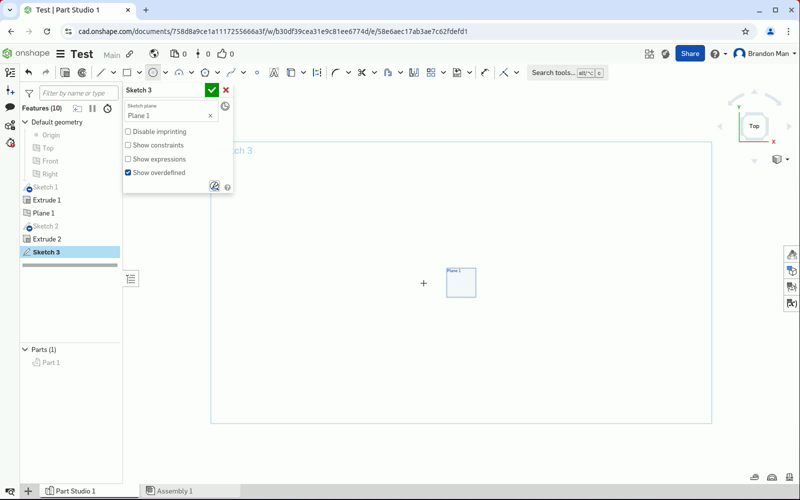
click(423, 282)
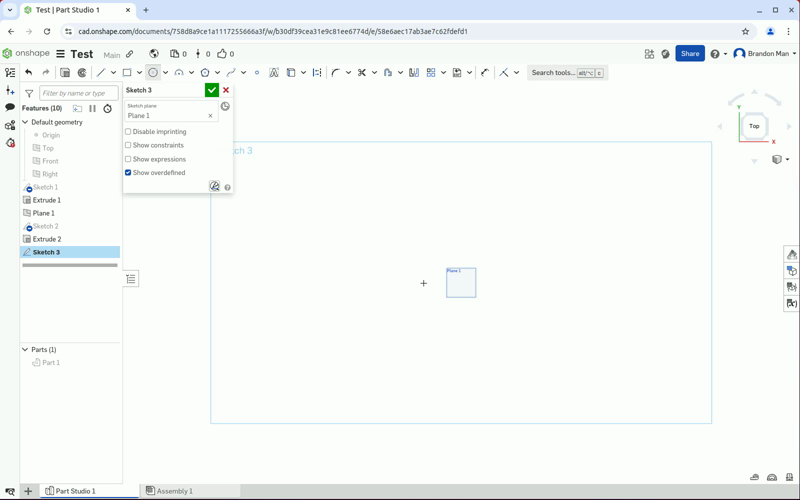
key_up(shift)
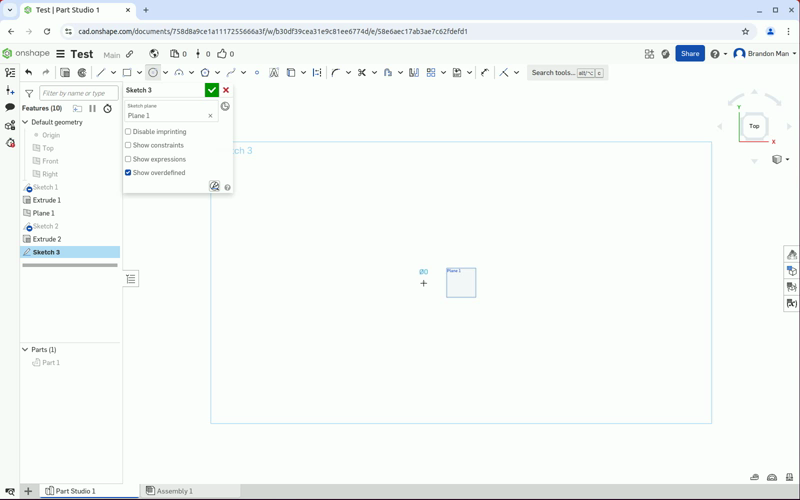
mouse_move(439, 282)
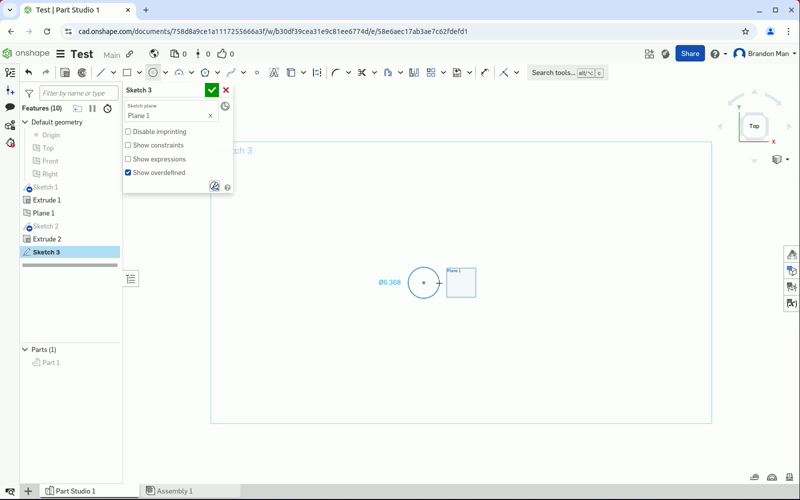
click(439, 282)
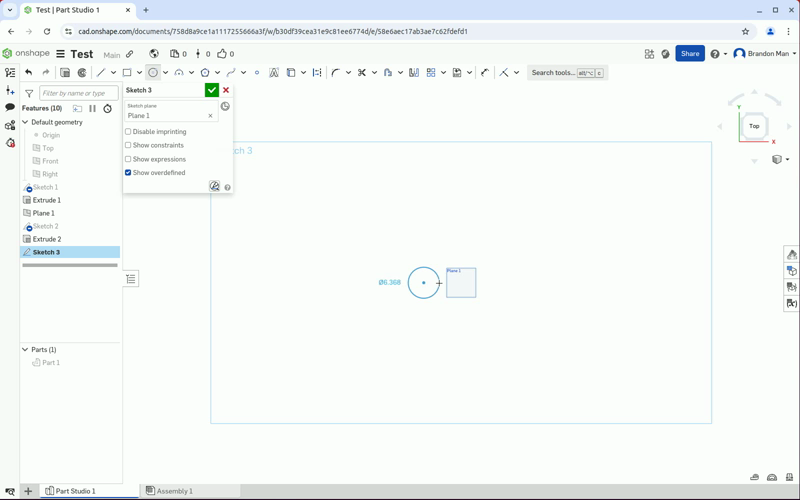
key(esc)
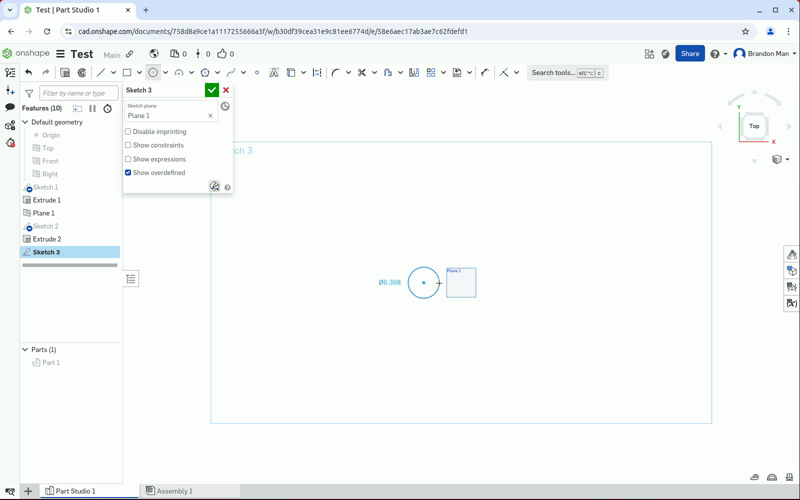
key(c)
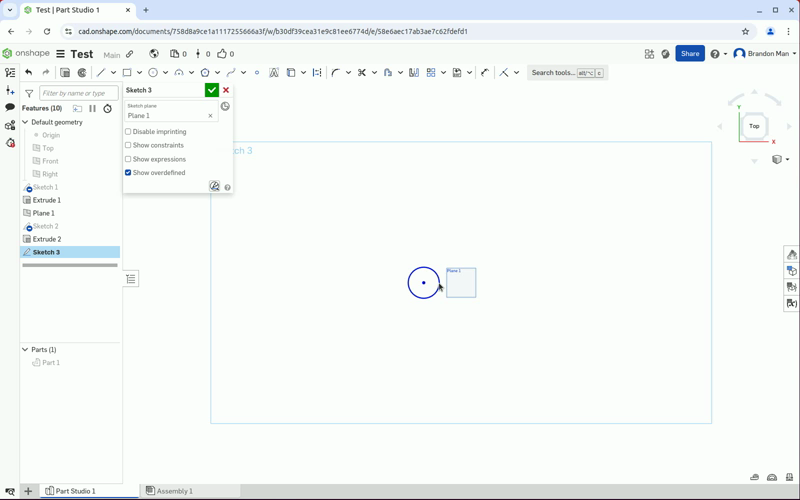
key_down(shift)
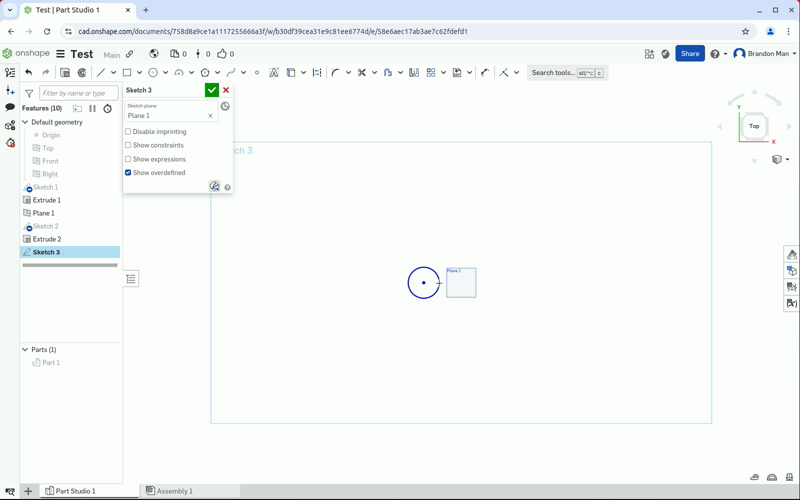
mouse_move(423, 282)
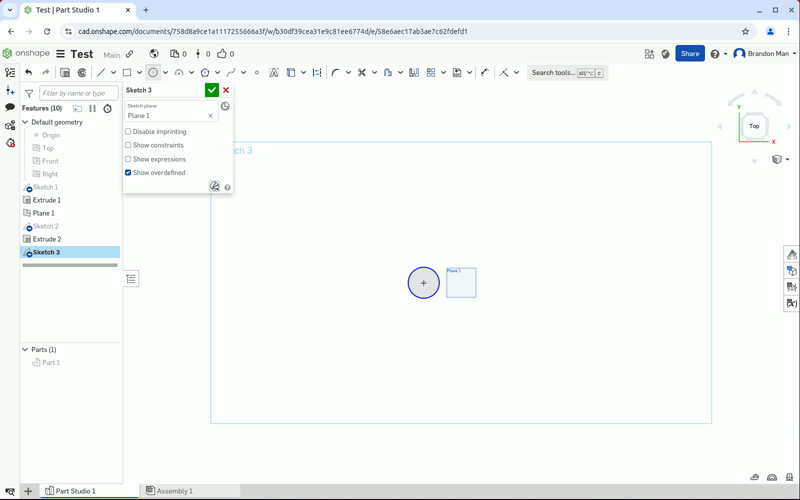
click(423, 282)
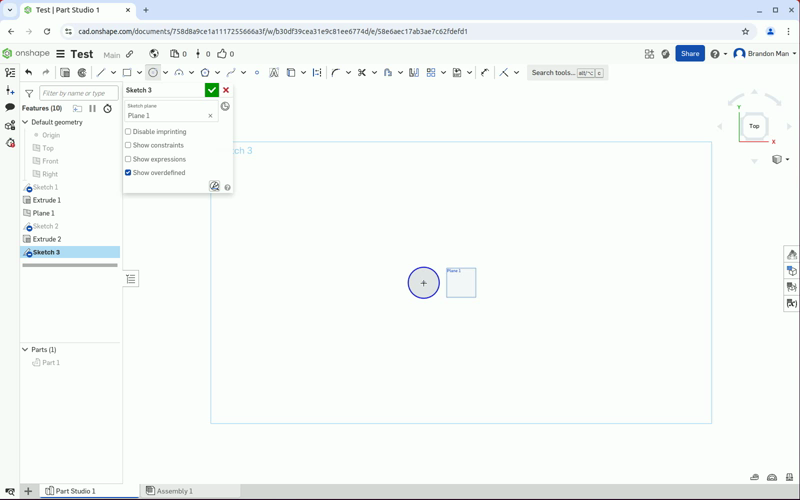
key_up(shift)
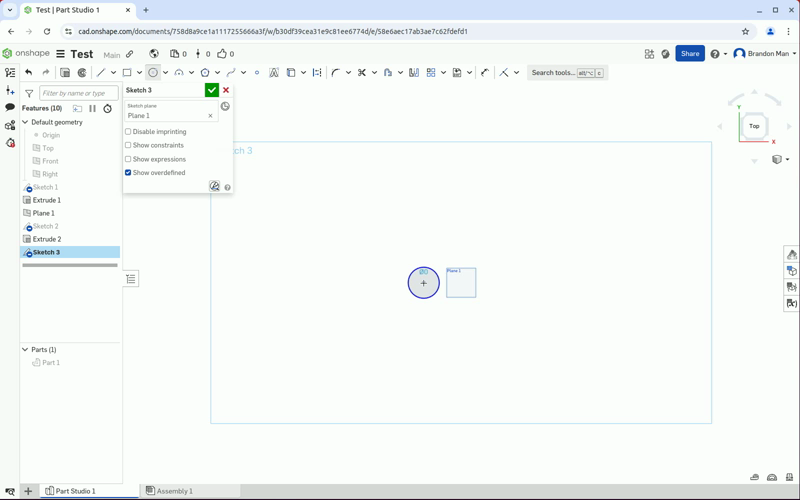
mouse_move(429, 282)
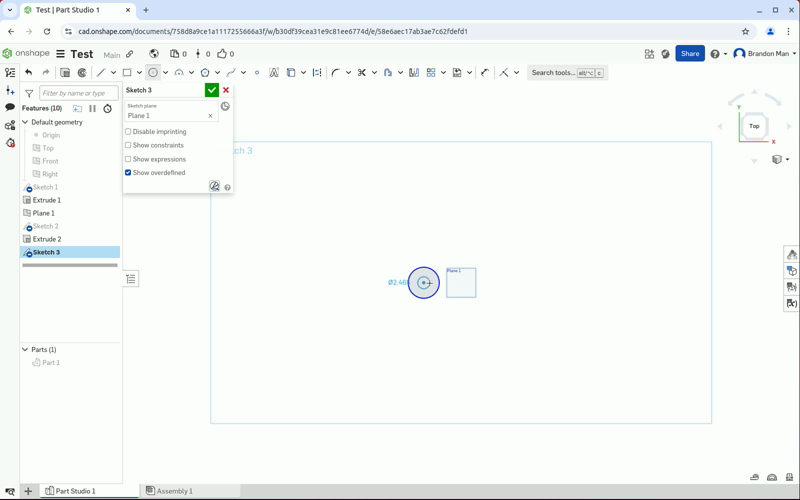
click(429, 282)
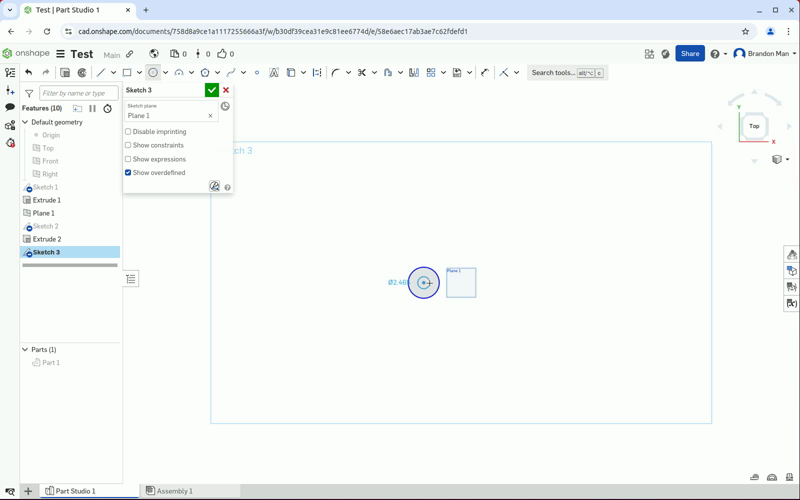
key(esc)
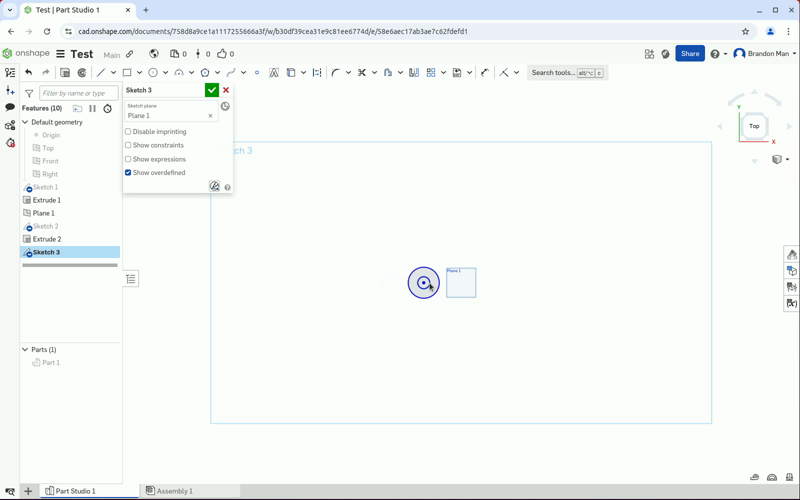
mouse_move(431, 286)
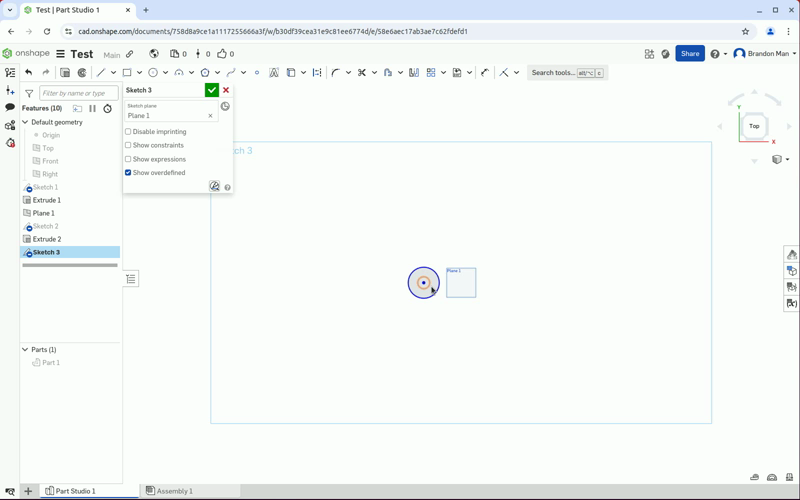
scroll(6)
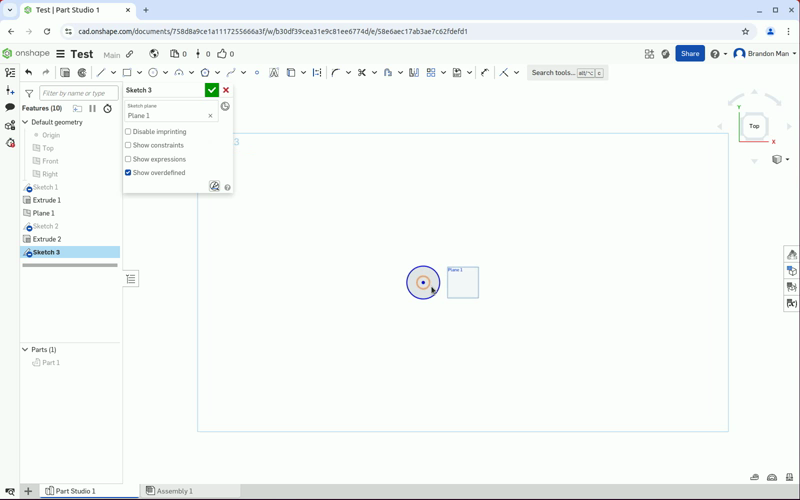
scroll(6)
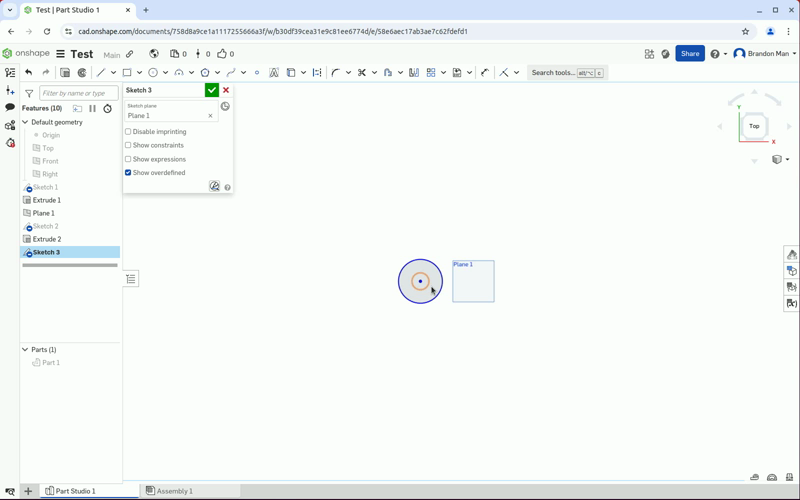
scroll(6)
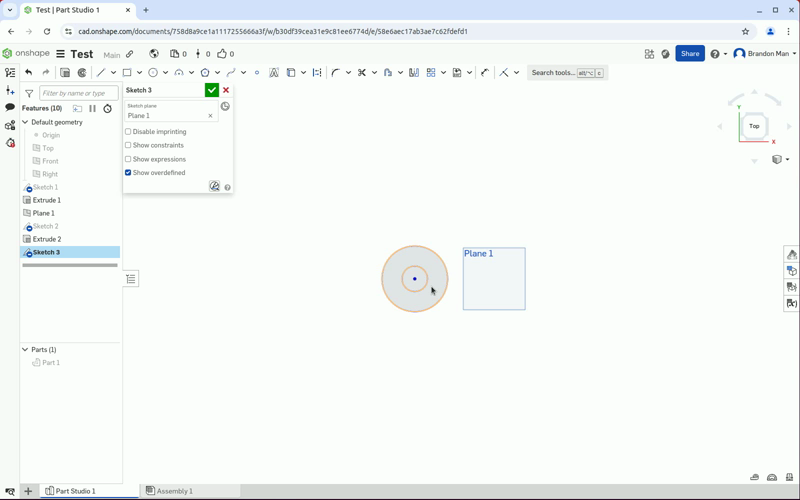
scroll(6)
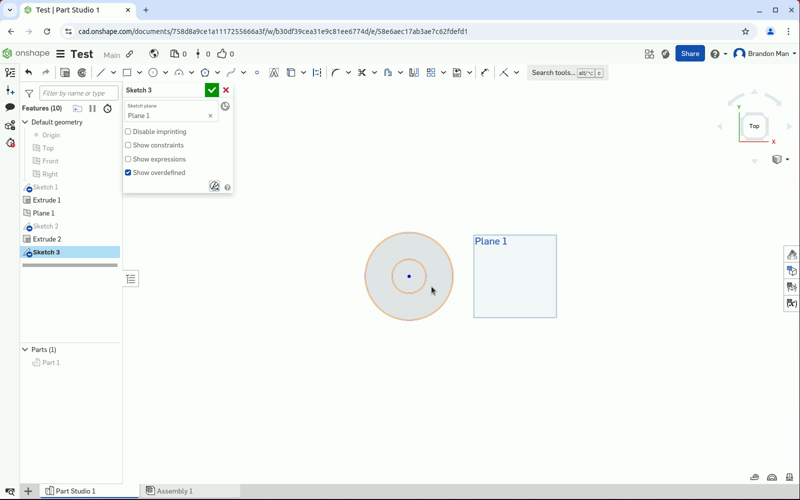
scroll(6)
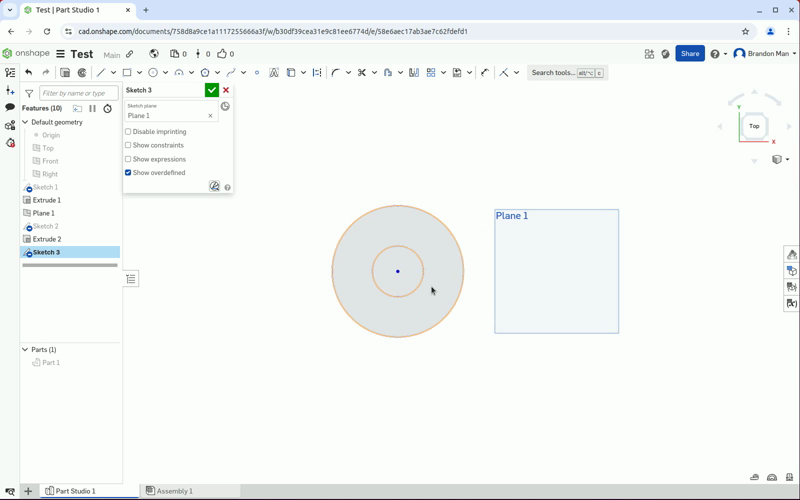
scroll(6)
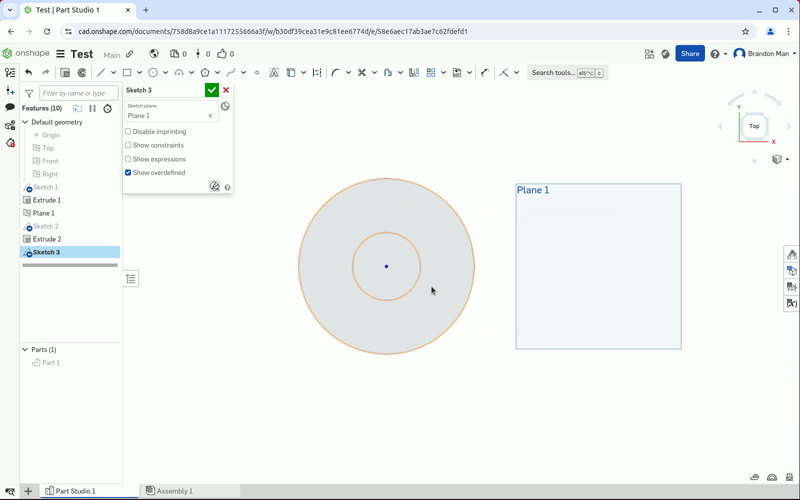
scroll(6)
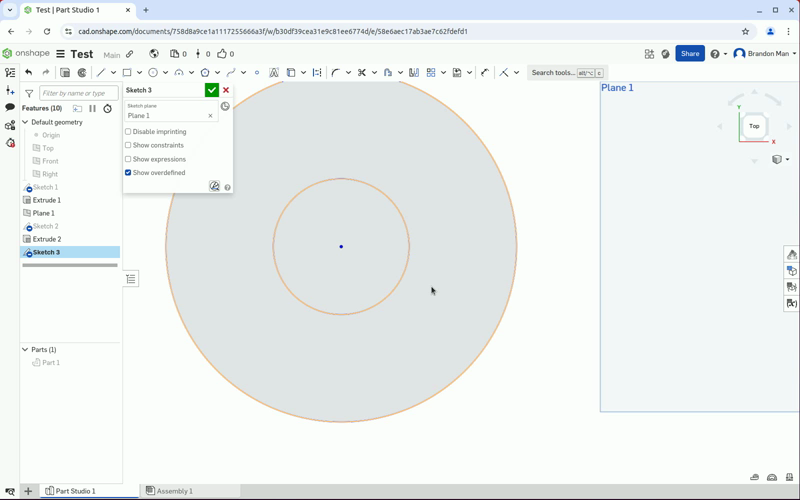
click(431, 286)
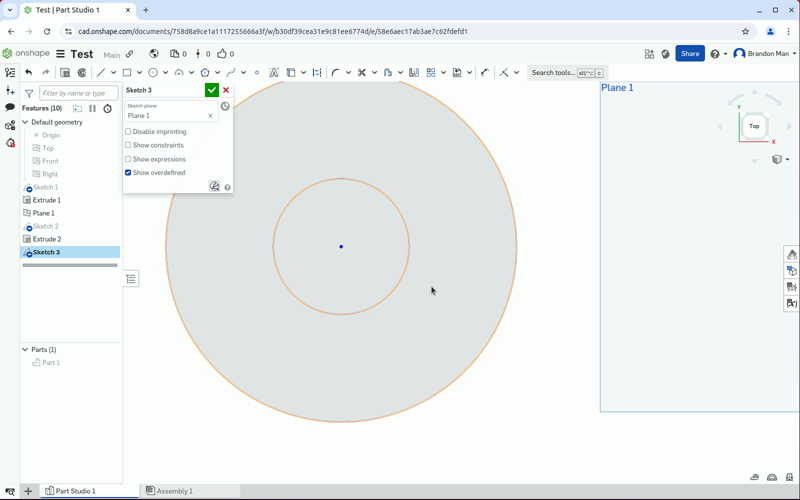
scroll(-6)
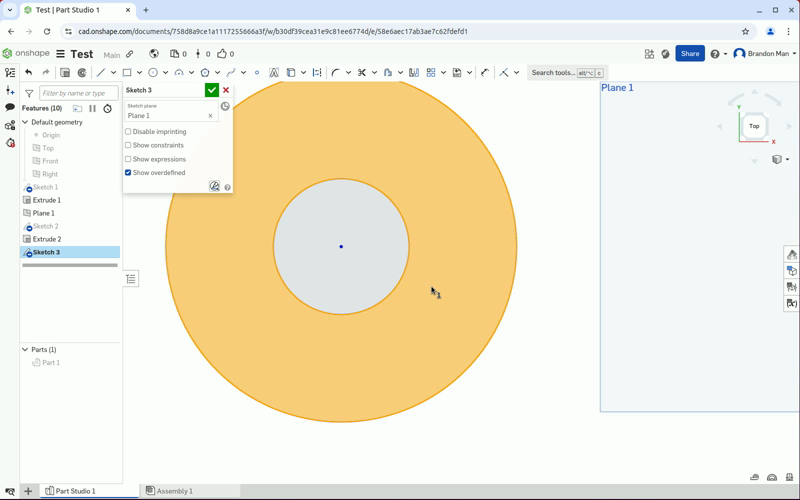
scroll(-6)
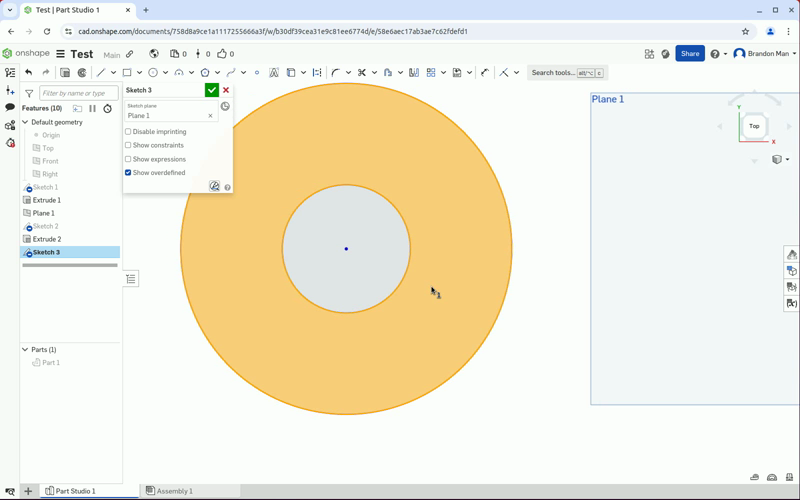
scroll(-6)
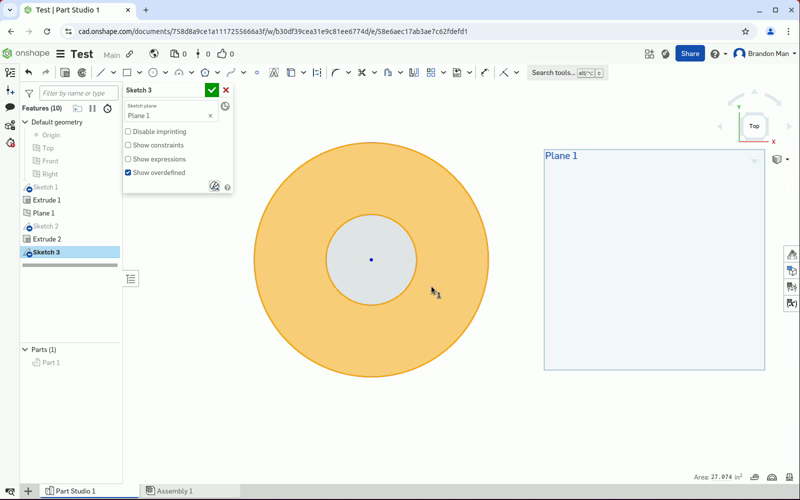
scroll(-6)
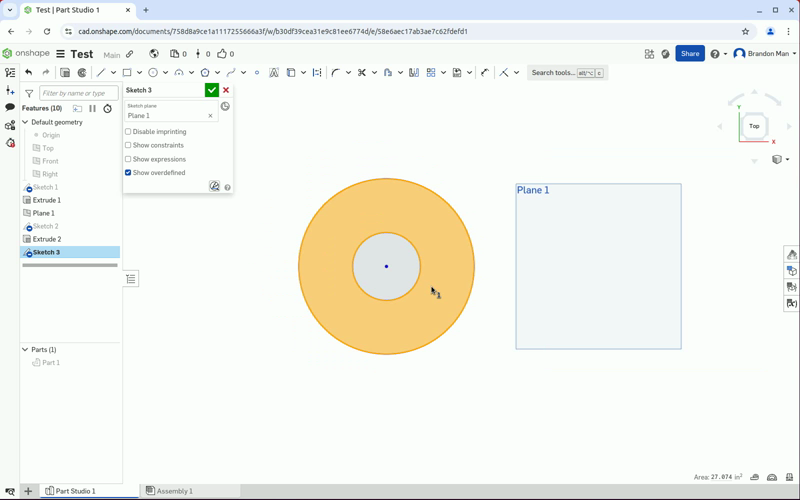
scroll(-6)
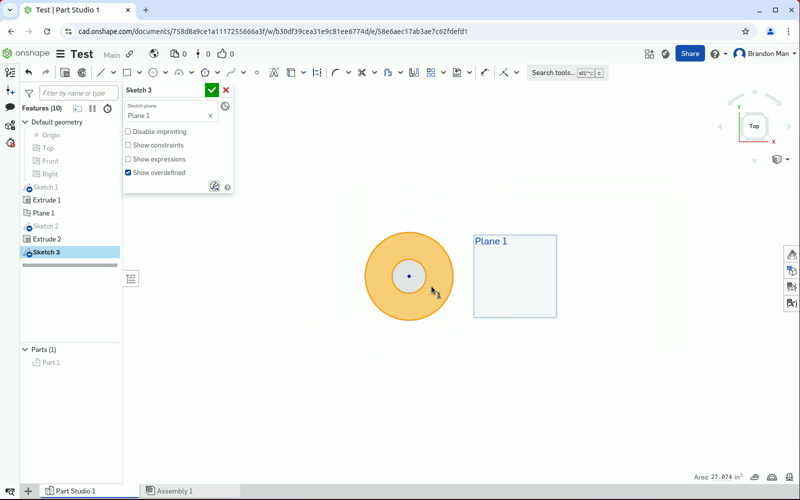
scroll(-6)
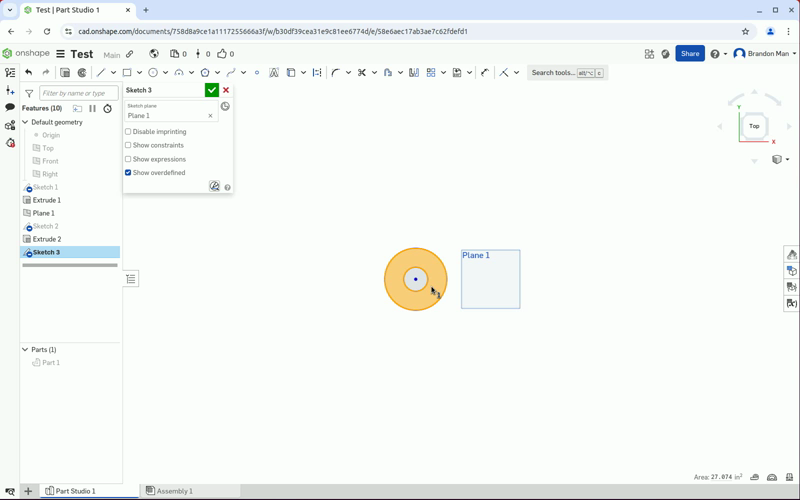
scroll(-6)
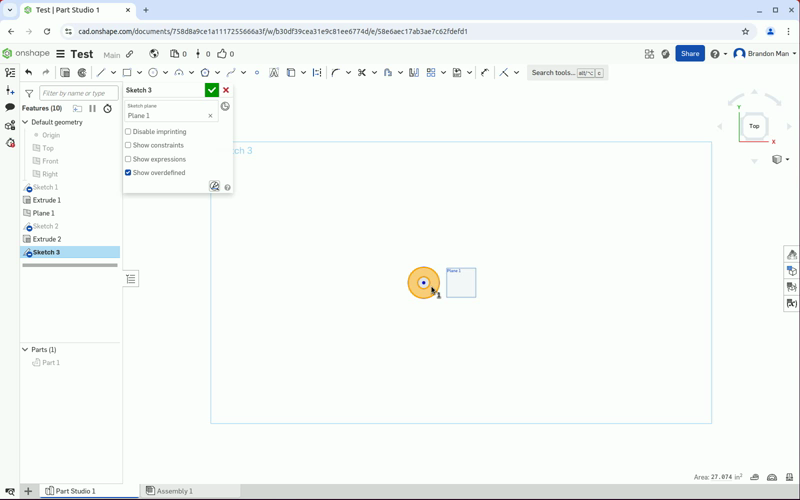
mouse_move(73, 352)
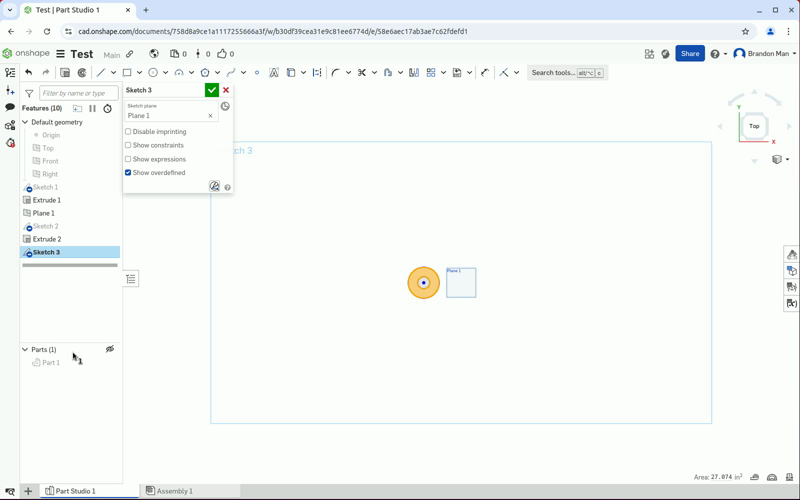
key(shift+y)
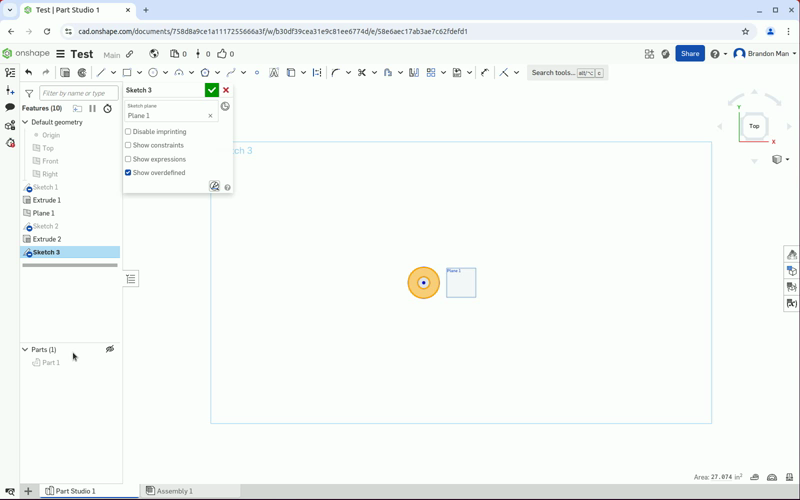
key(shift+e)
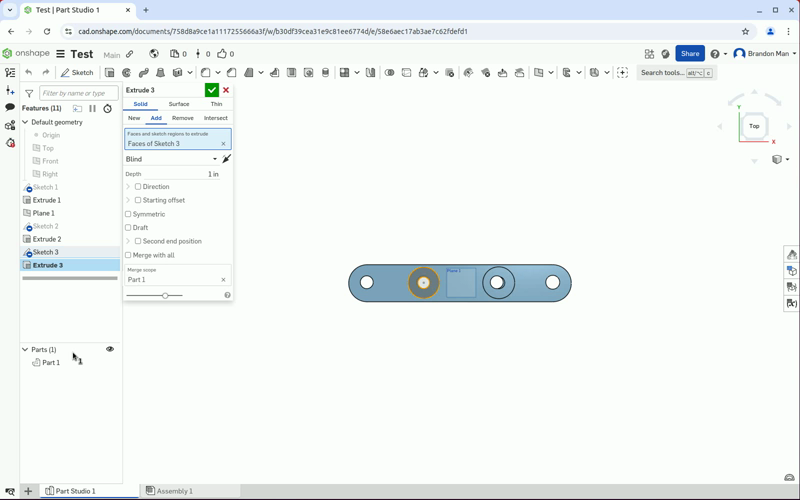
mouse_move(143, 106)
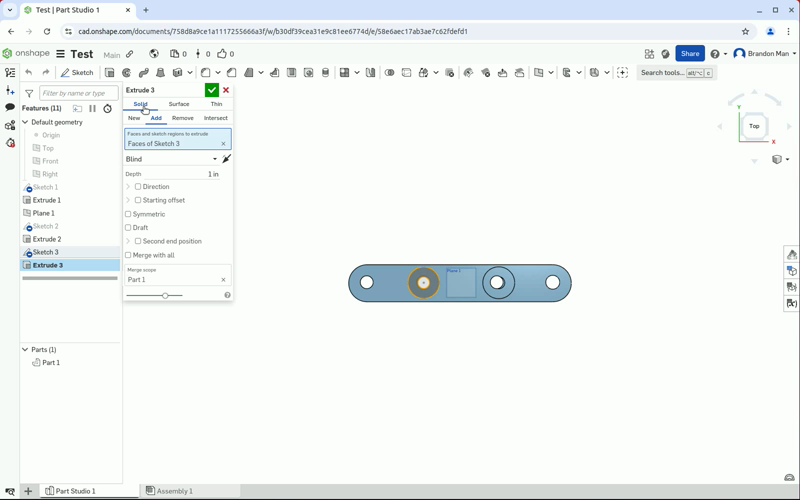
click(143, 106)
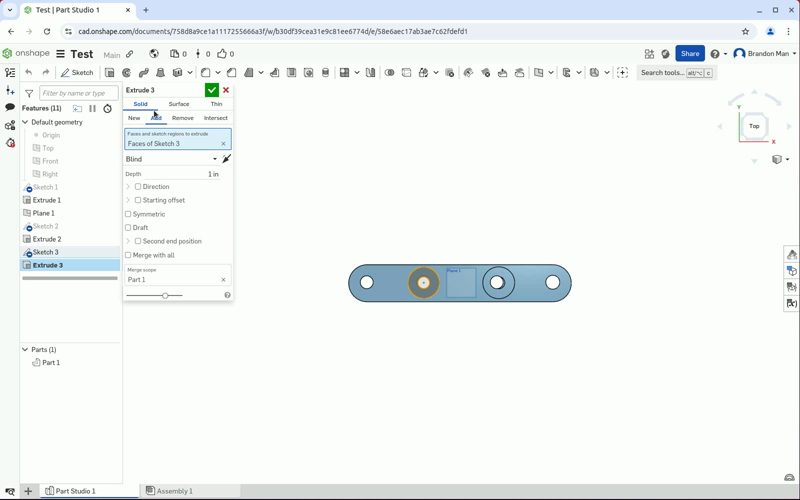
mouse_move(186, 120)
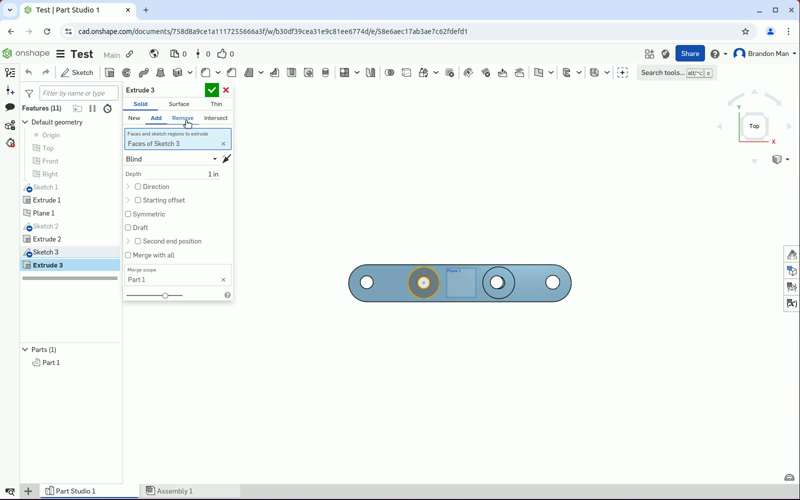
click(186, 120)
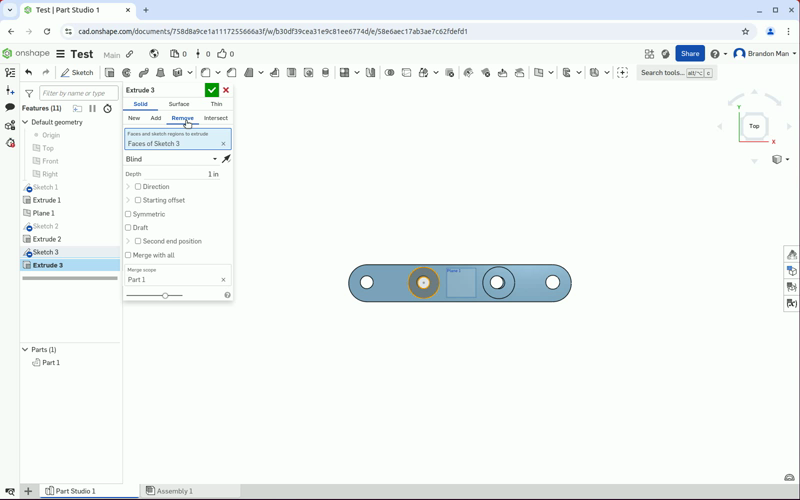
key(tab, 4)
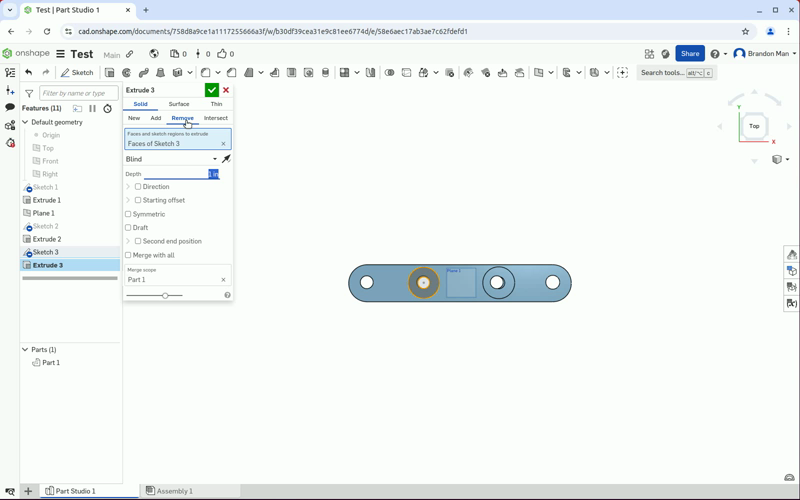
text(1.926)
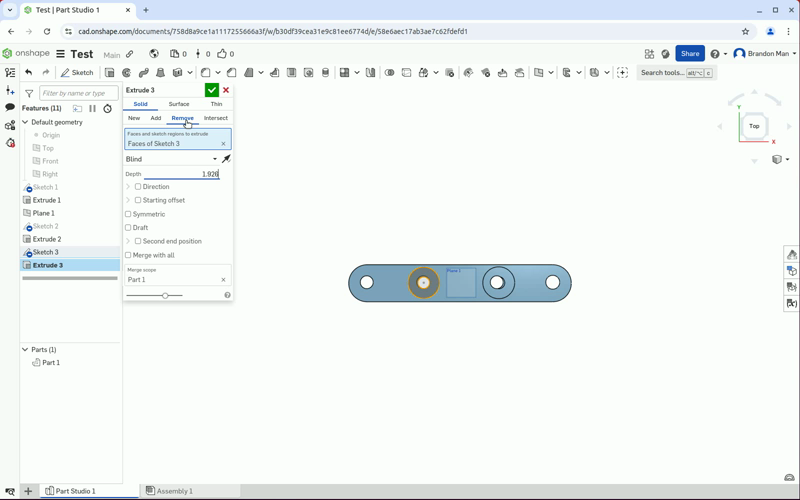
key(tab, 6)
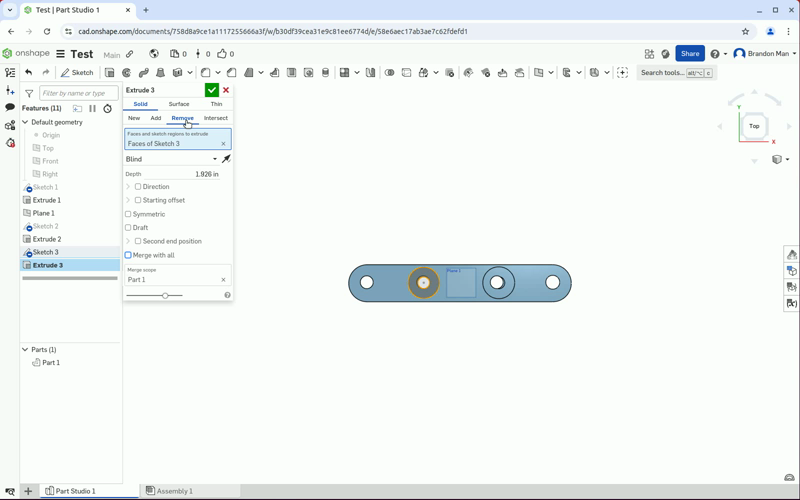
key(space)
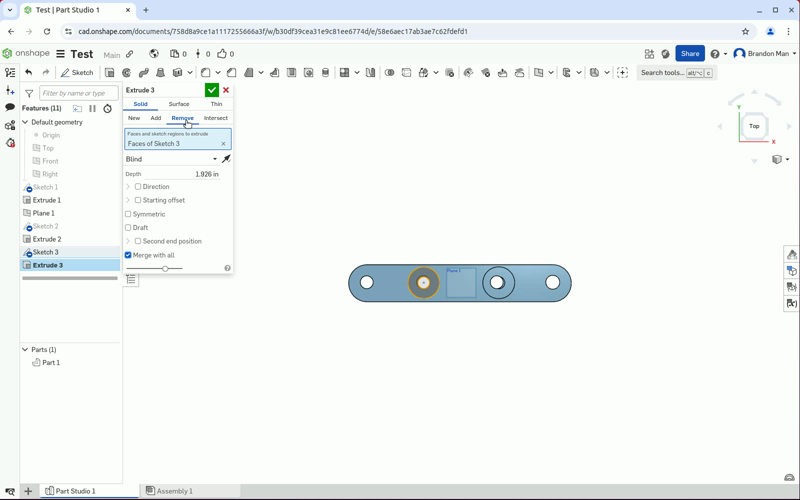
key(enter)
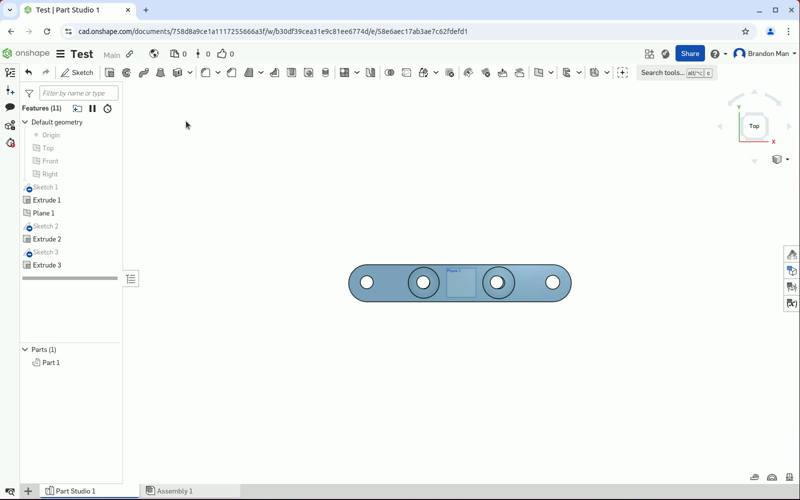
key(shift+h)
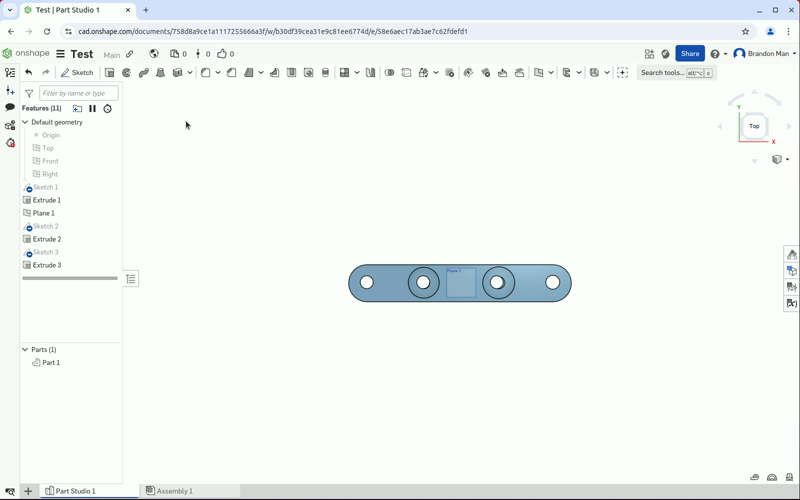
key(shift+h)
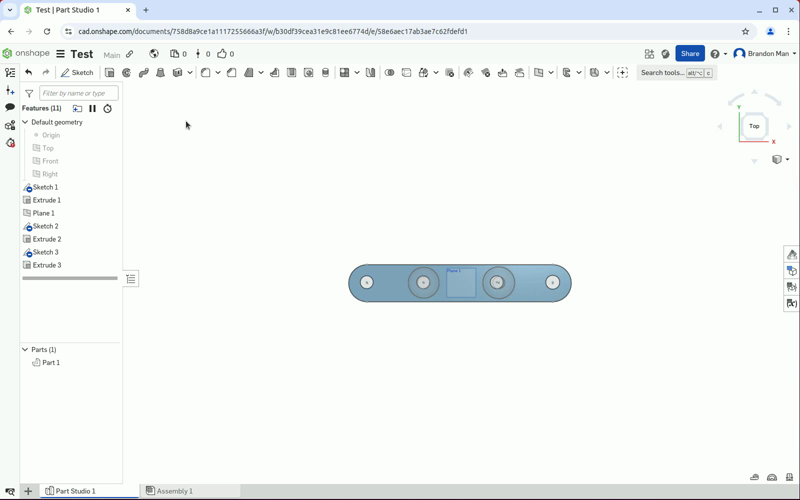
key(shift+7)
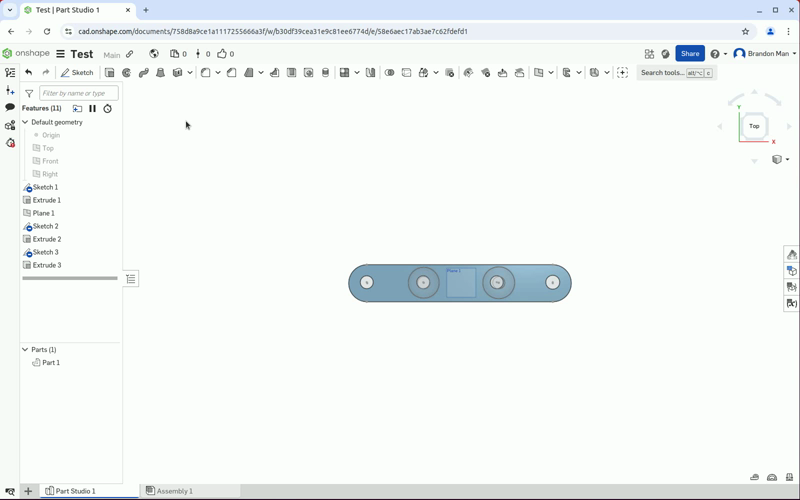
key(up, 3)
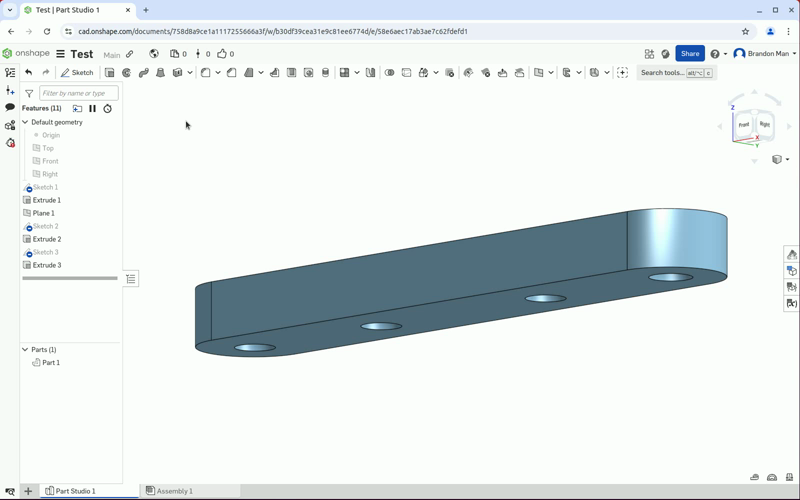
key(left, 3)
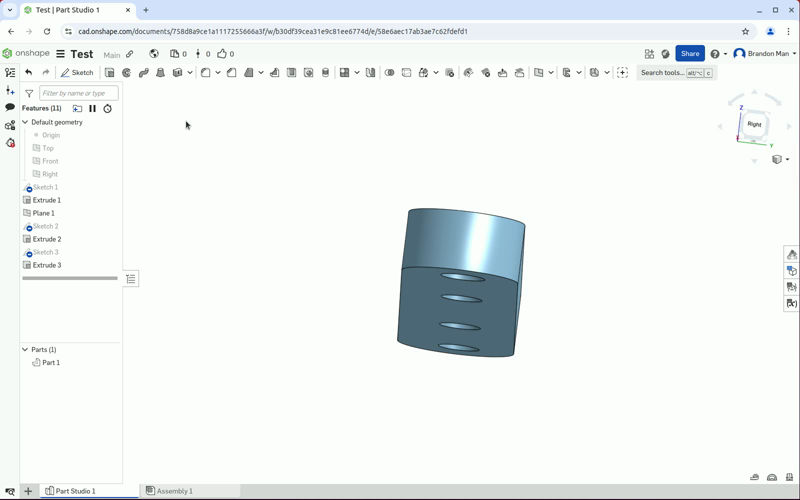
key(right, 3)
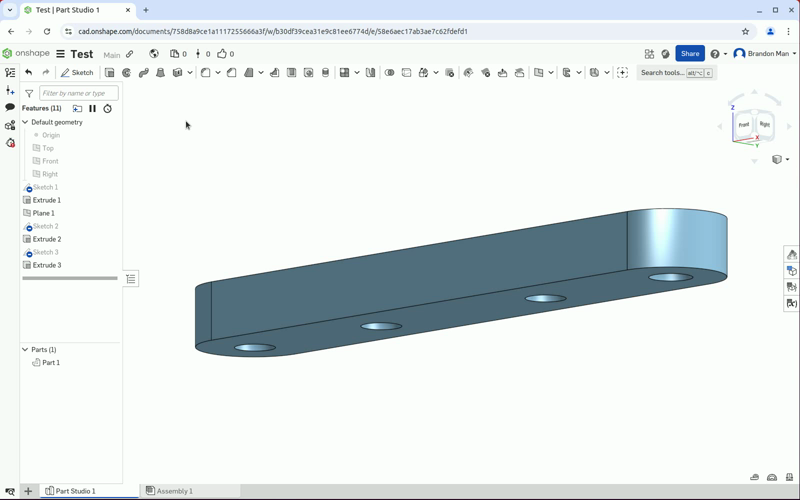
key(down, 3)
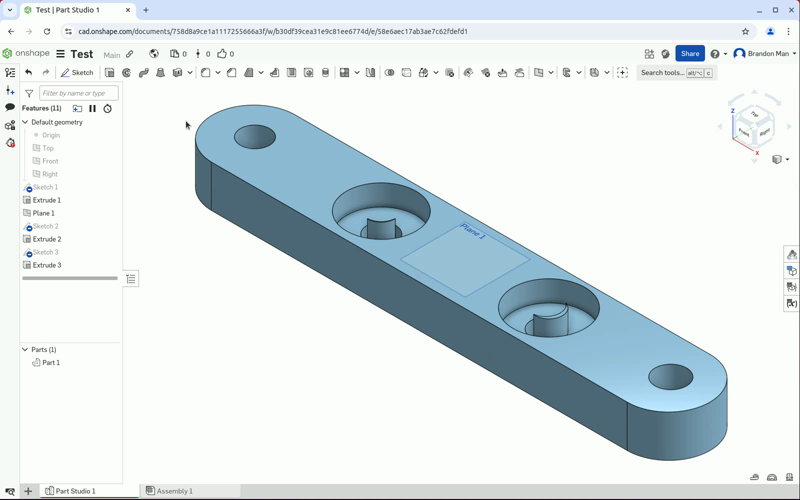
mouse_move(73, 189)
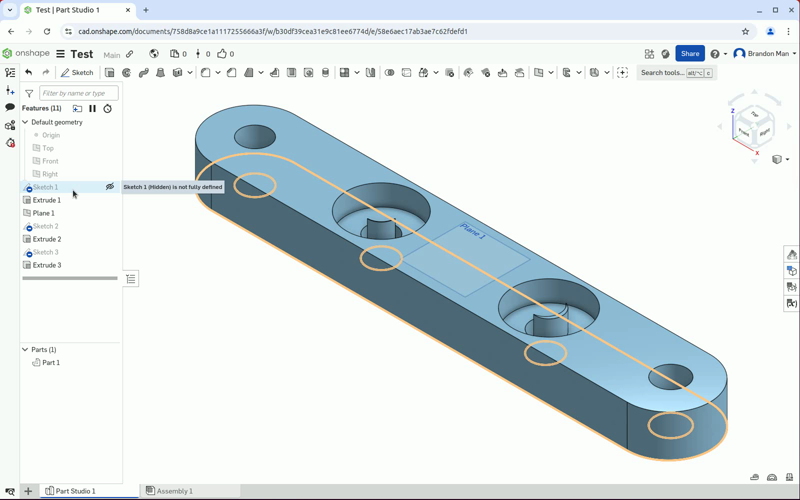
click(73, 189)